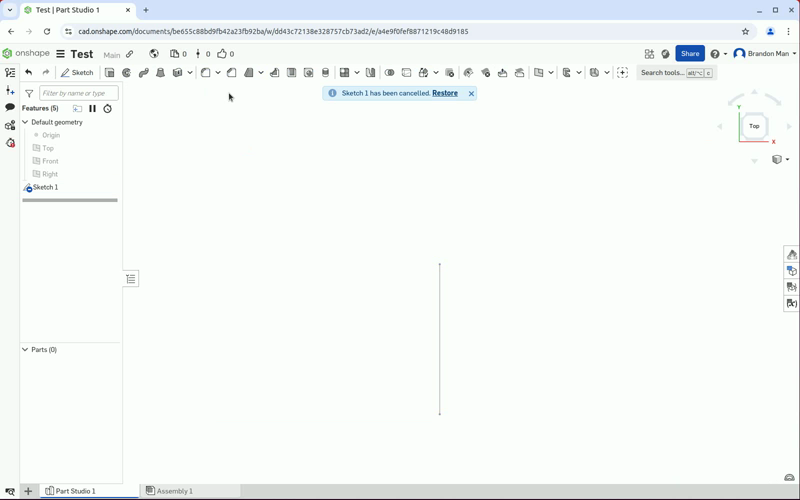
key(shift+h)
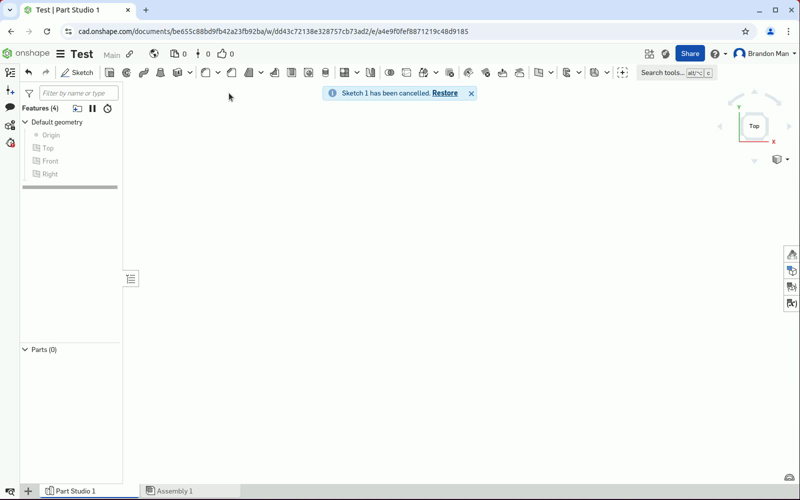
mouse_move(73, 352)
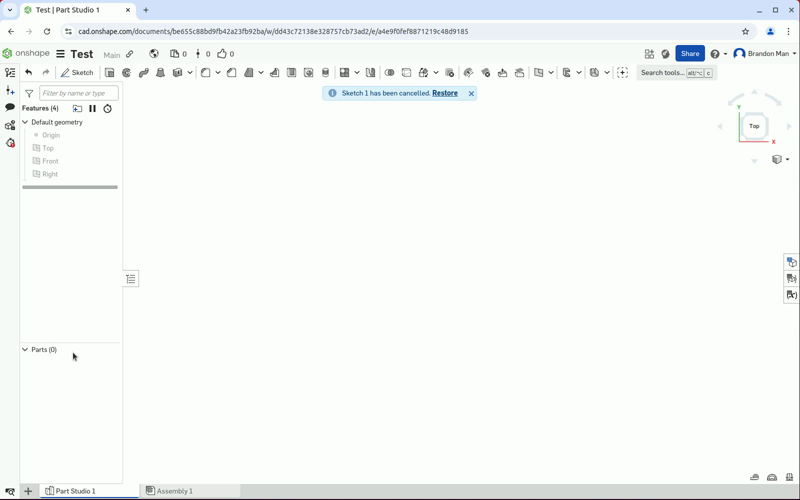
key(y)
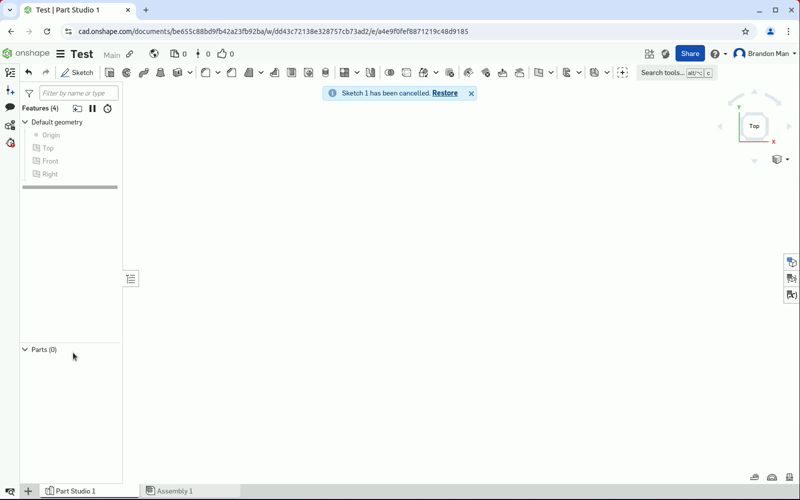
key(shift+p)
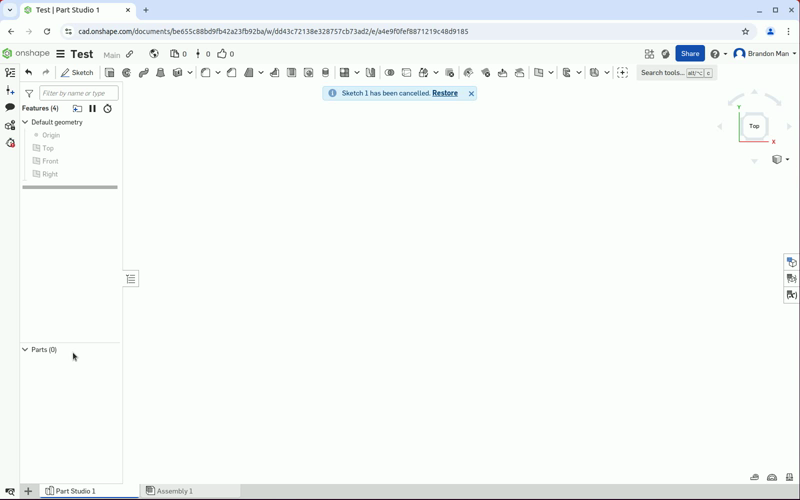
key(space)
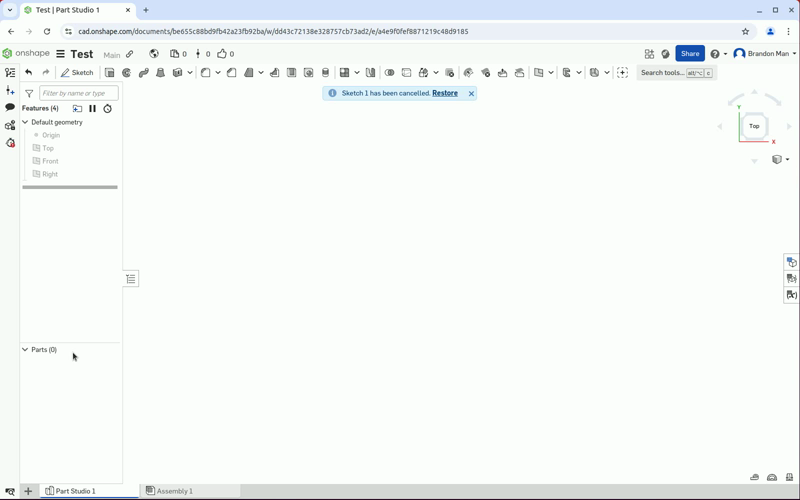
key_down(shift)
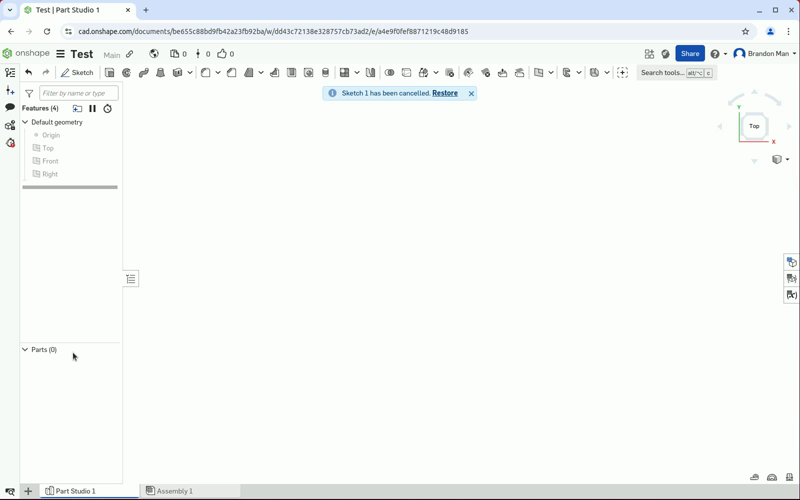
key(up)
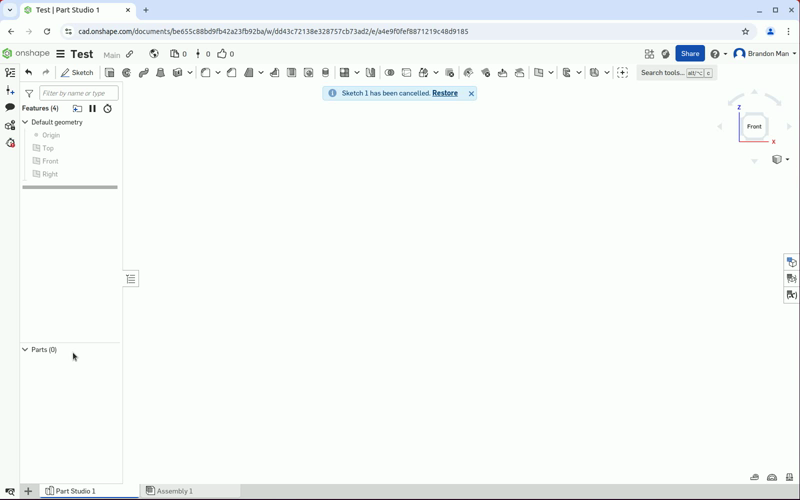
key_up(shift)
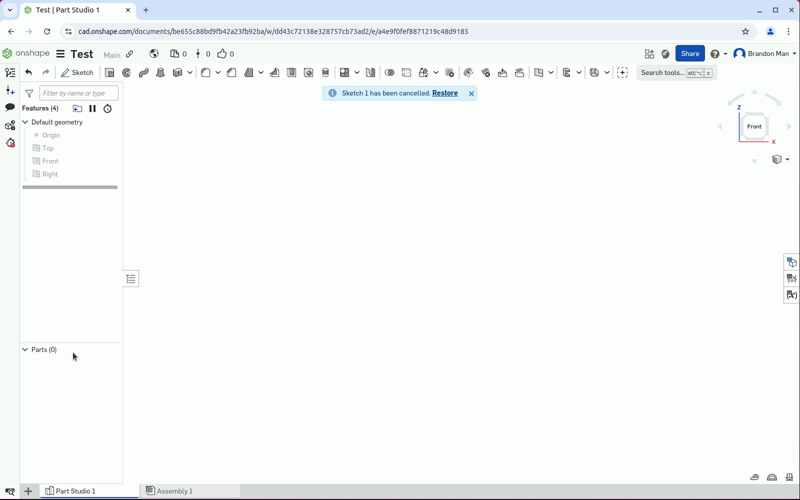
key(space)
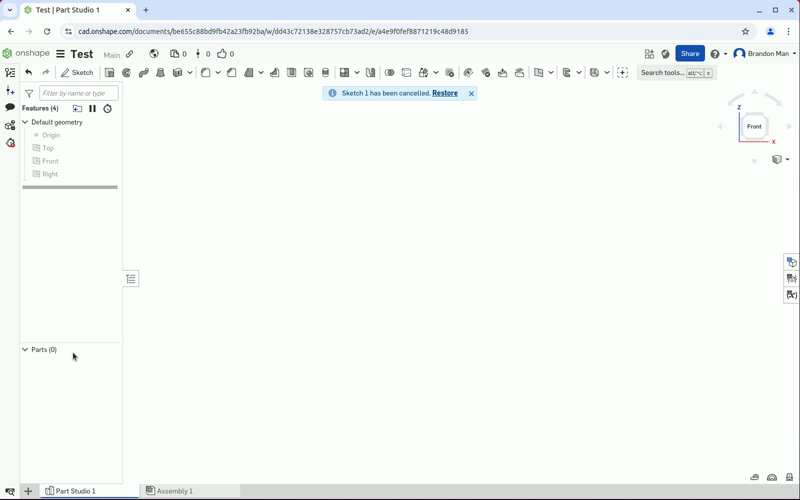
key_down(shift)
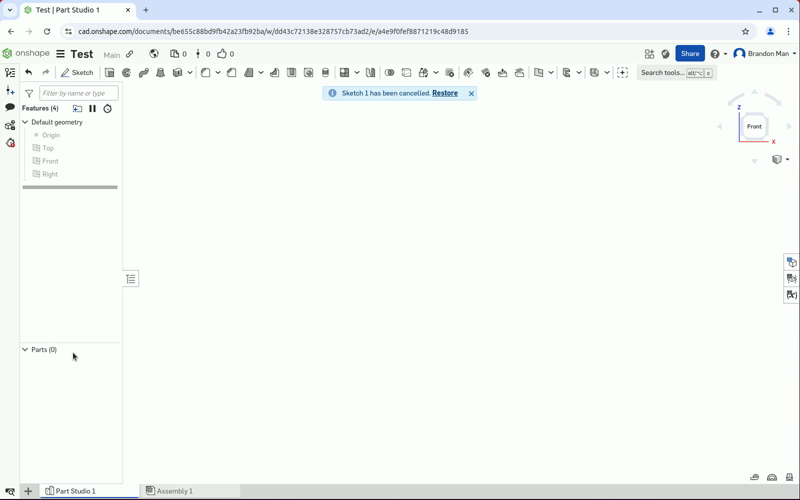
key(left)
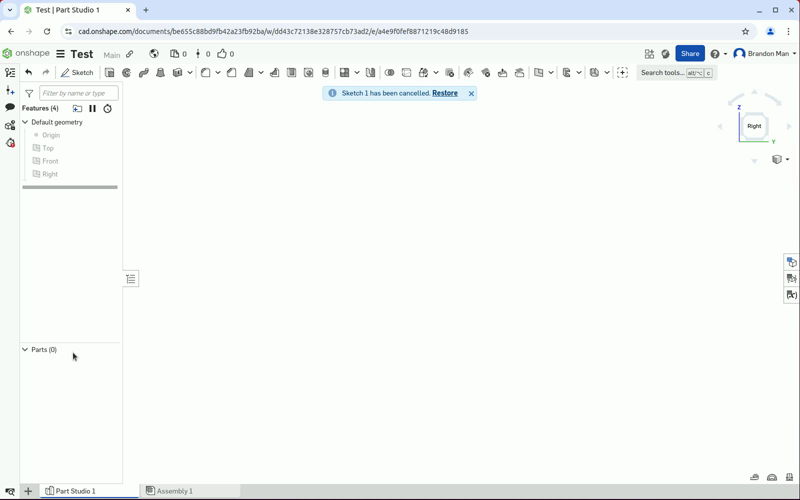
key_up(shift)
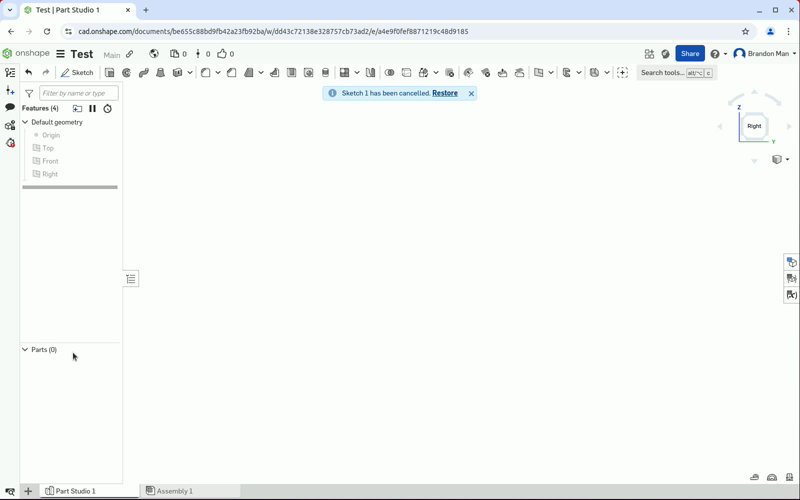
mouse_move(73, 352)
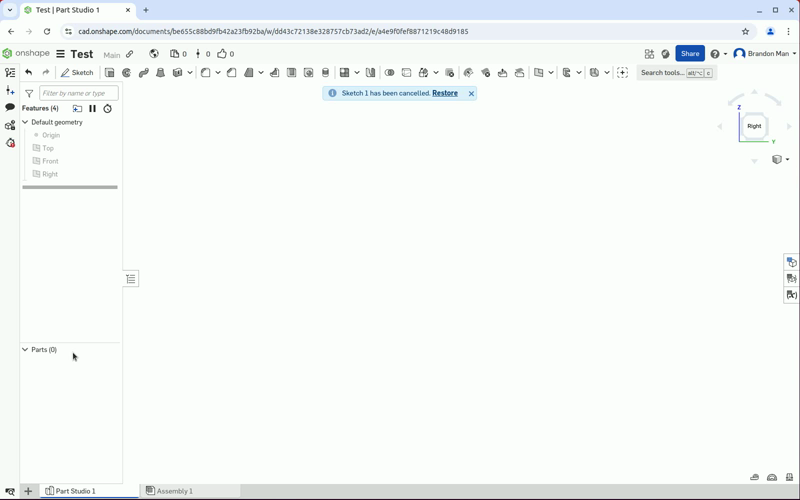
key(shift+y)
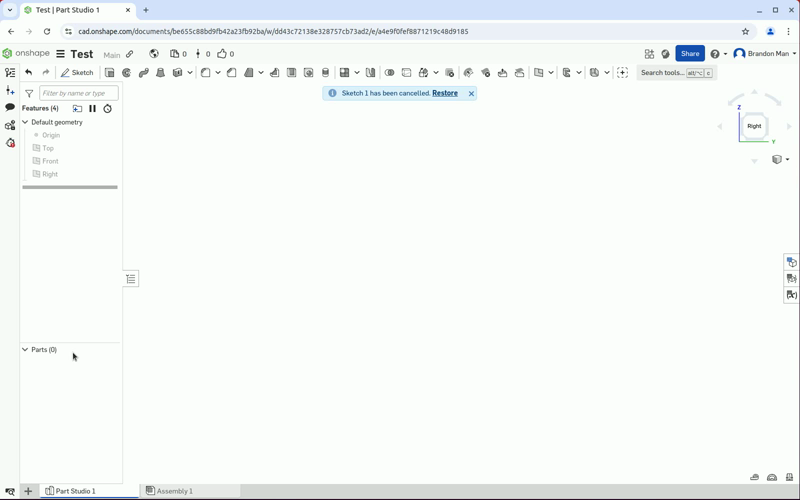
key(shift+s)
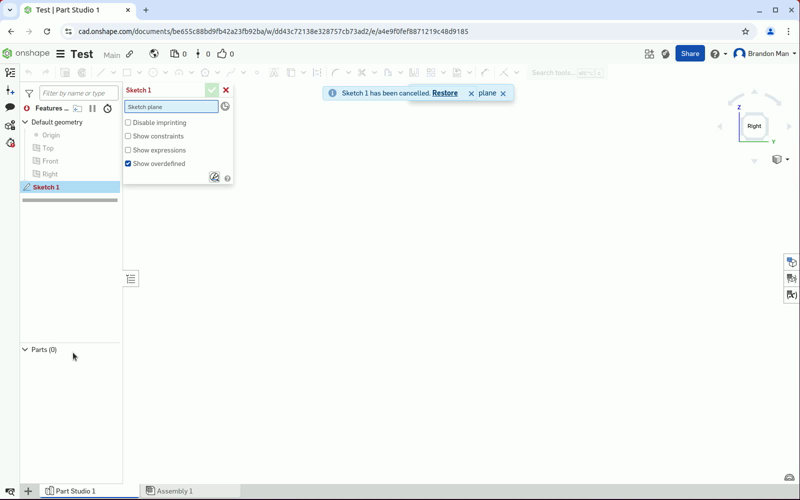
mouse_move(73, 176)
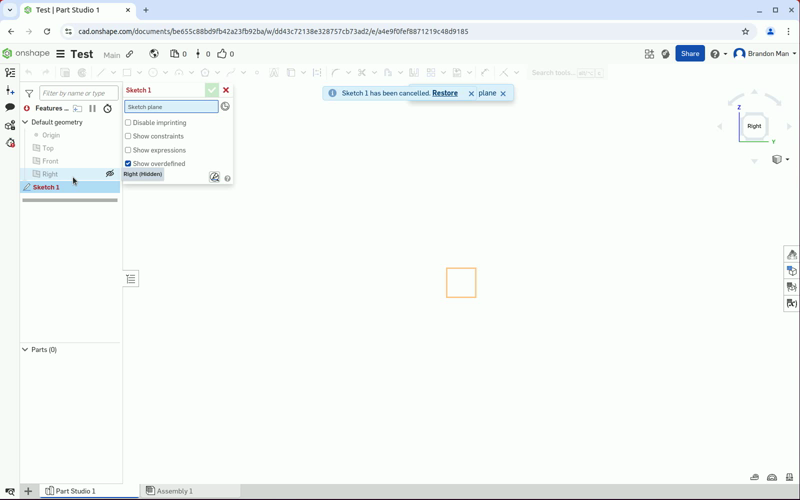
click(73, 176)
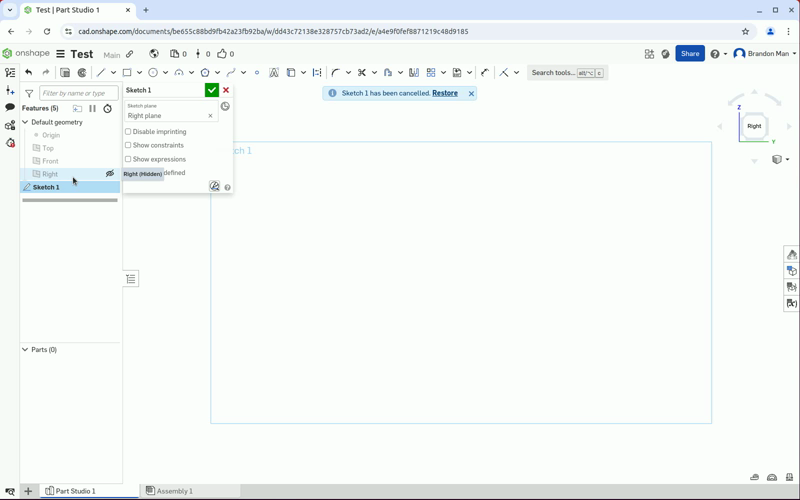
mouse_move(73, 352)
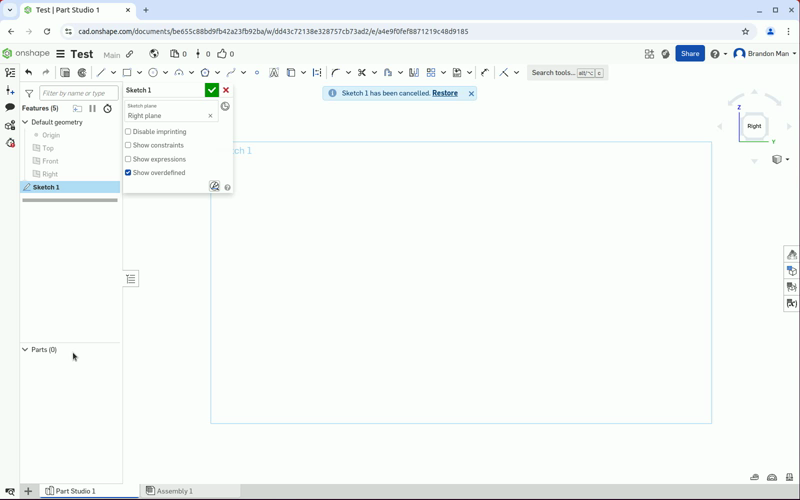
key(y)
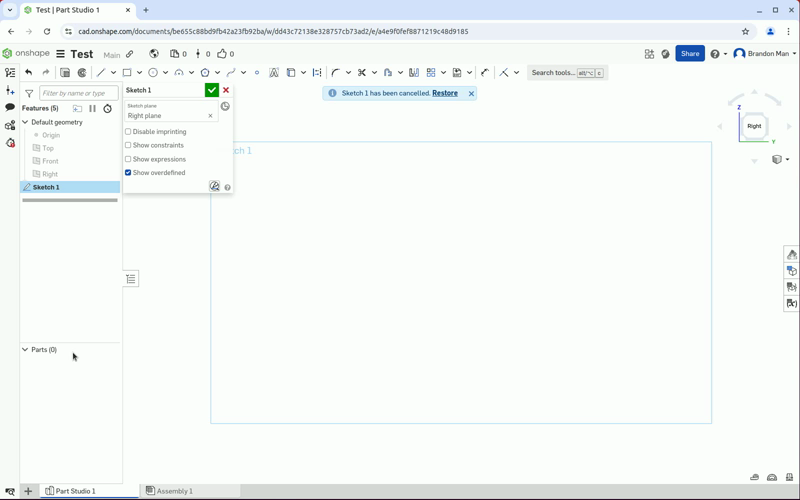
key(l)
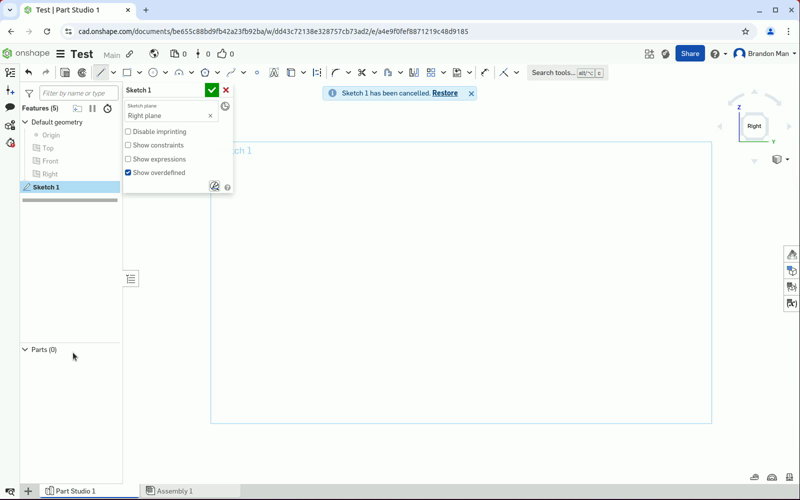
key_down(shift)
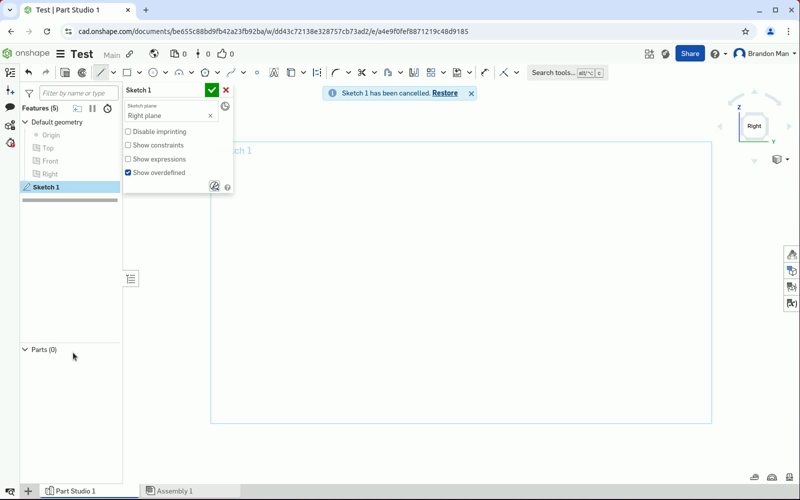
mouse_move(429, 314)
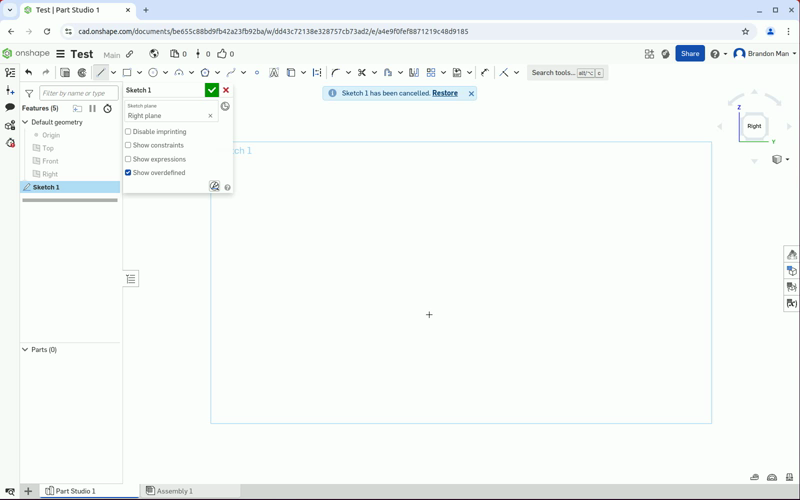
click(429, 314)
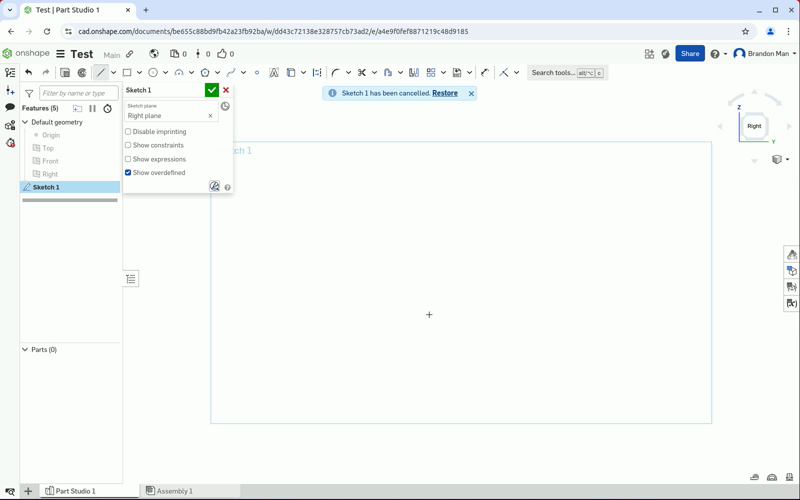
key_up(shift)
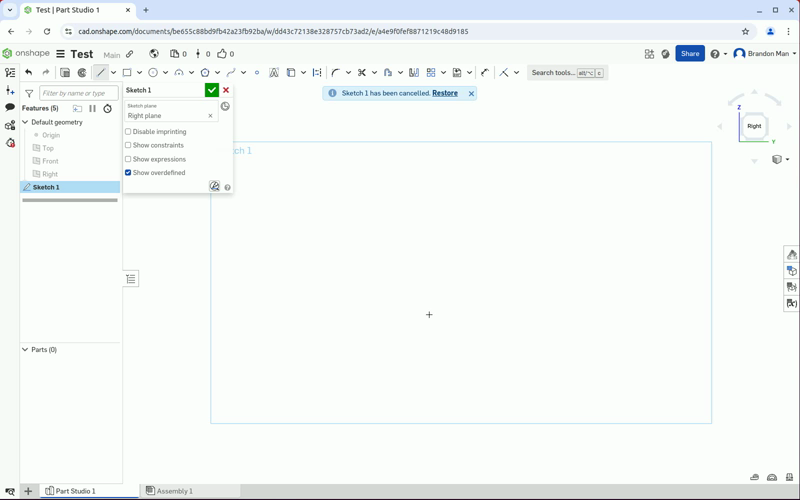
key_down(shift)
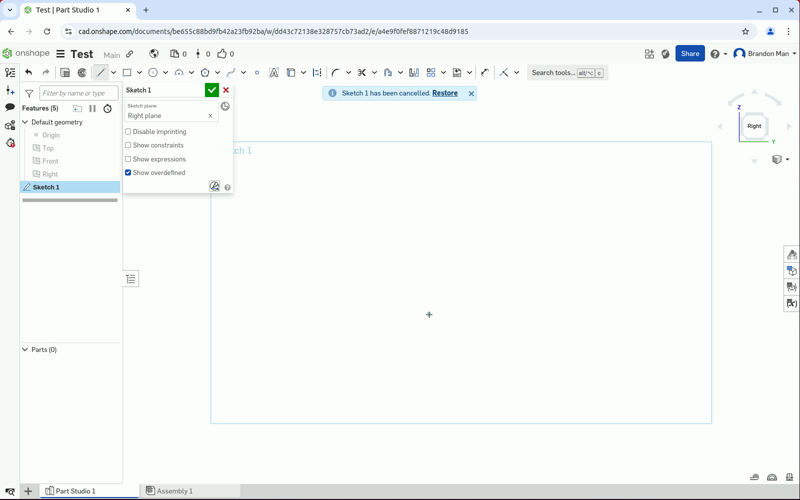
mouse_move(491, 314)
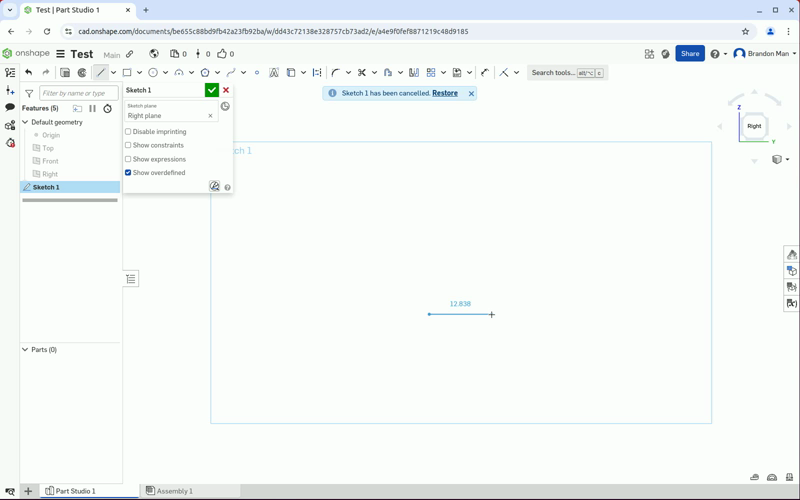
click(491, 314)
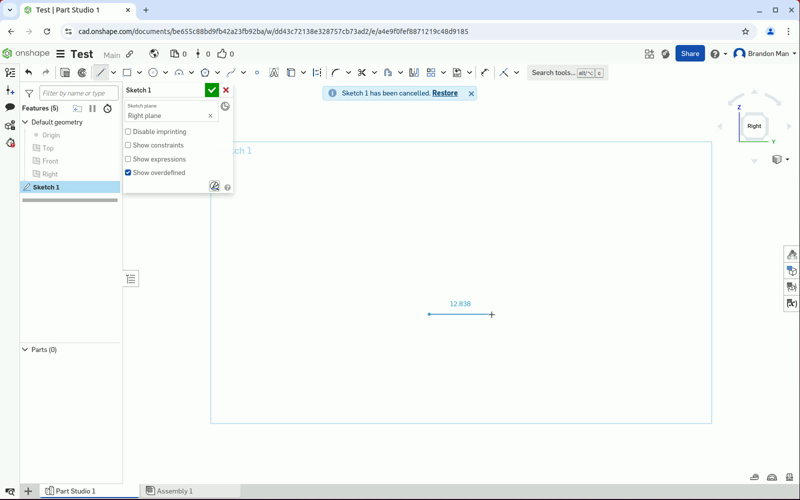
key_up(shift)
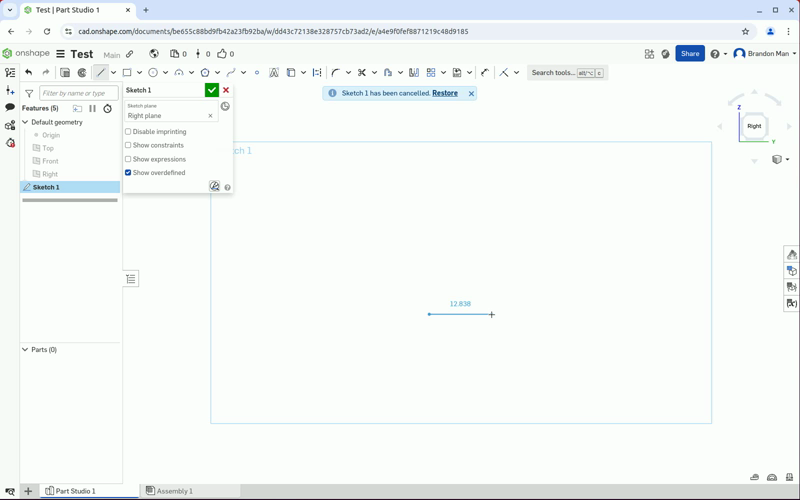
key_down(shift)
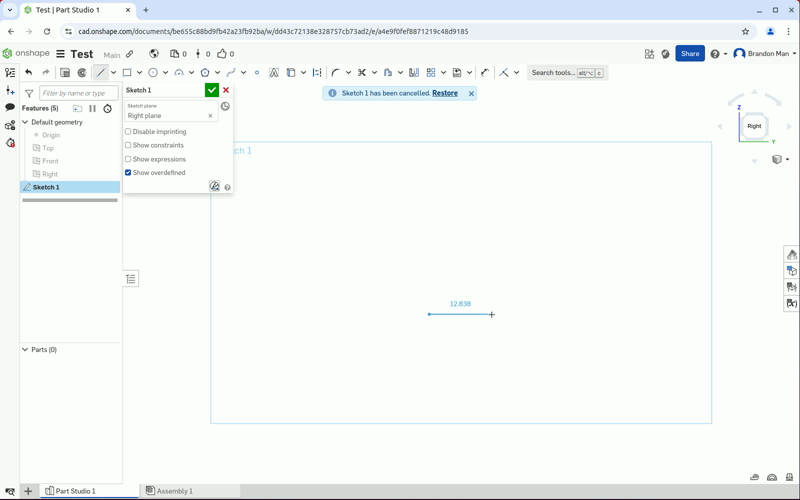
mouse_move(491, 252)
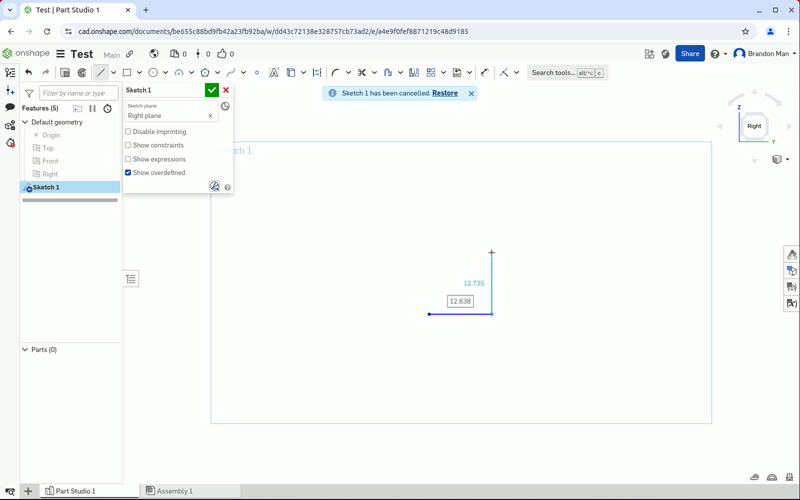
click(491, 252)
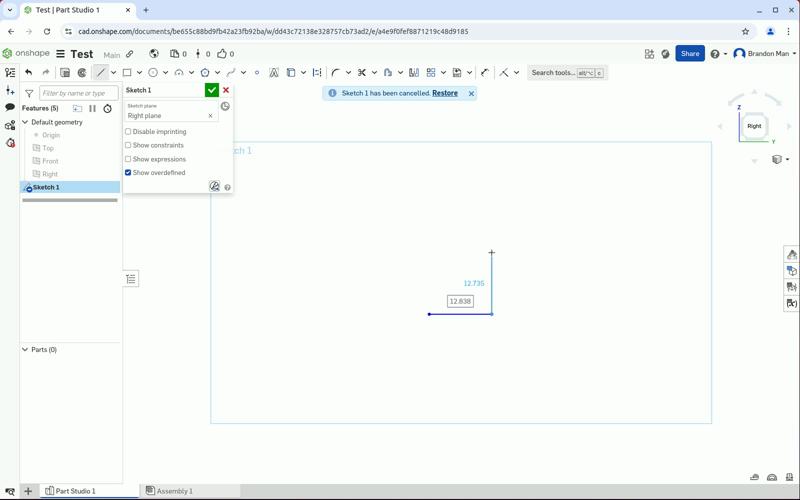
key_up(shift)
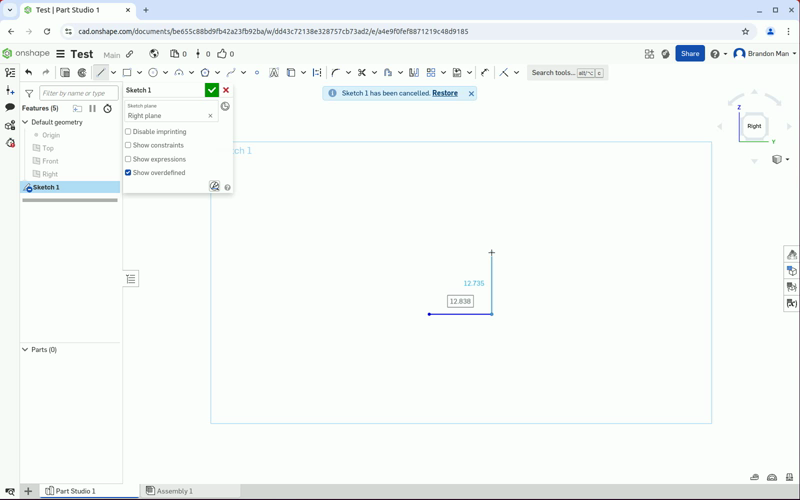
key_down(shift)
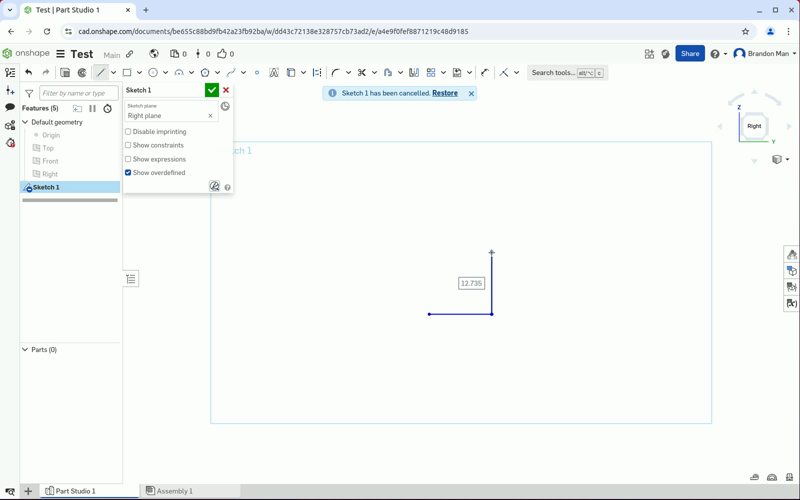
mouse_move(429, 252)
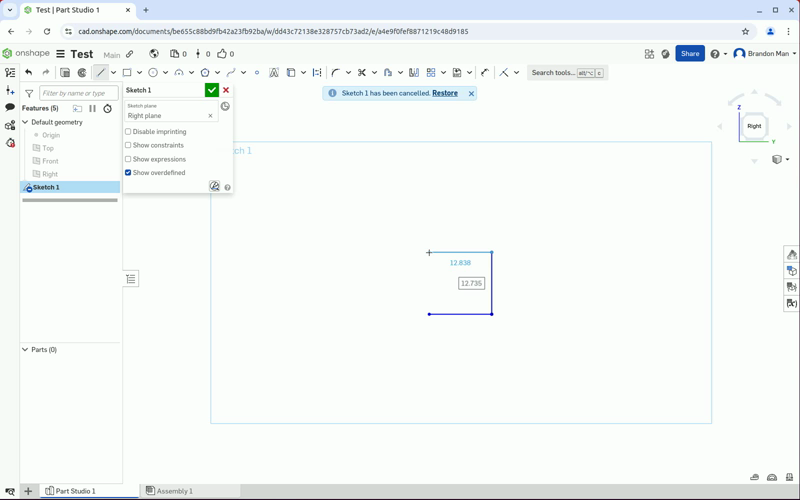
click(429, 252)
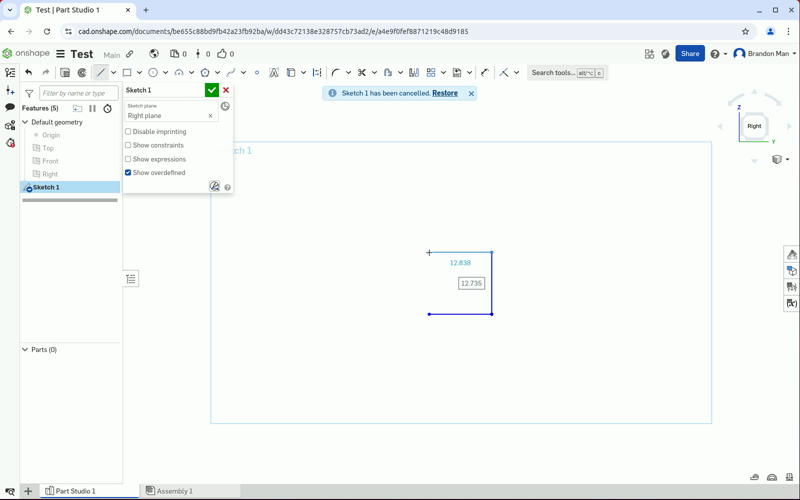
key_up(shift)
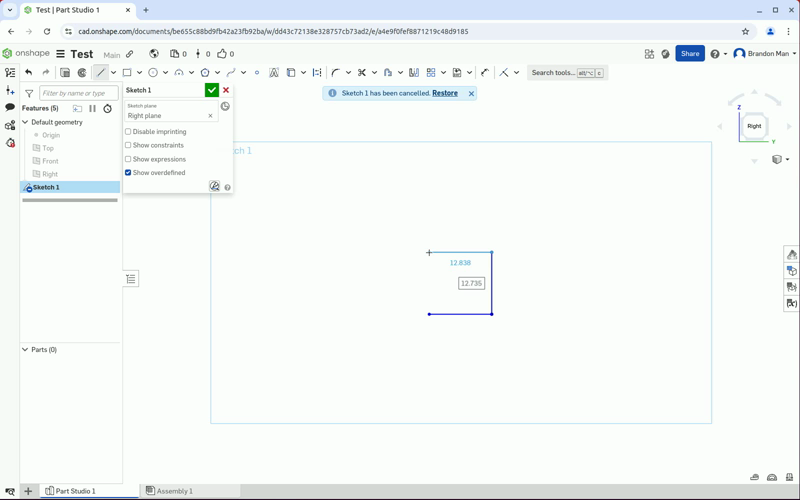
key_down(shift)
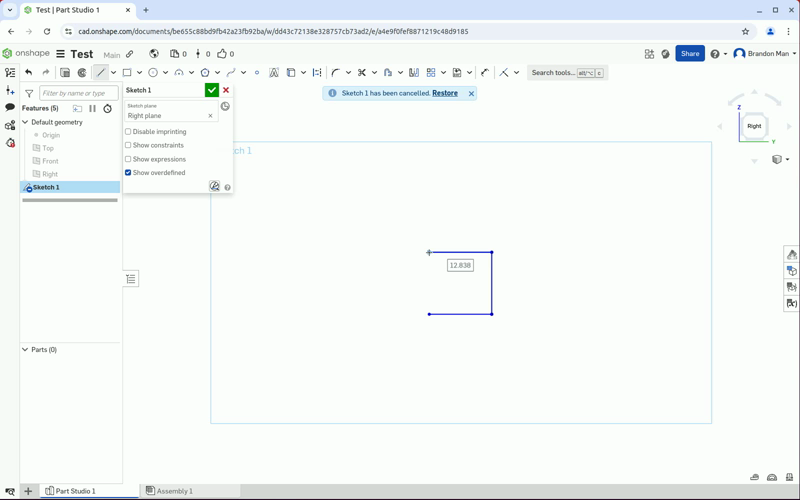
mouse_move(429, 314)
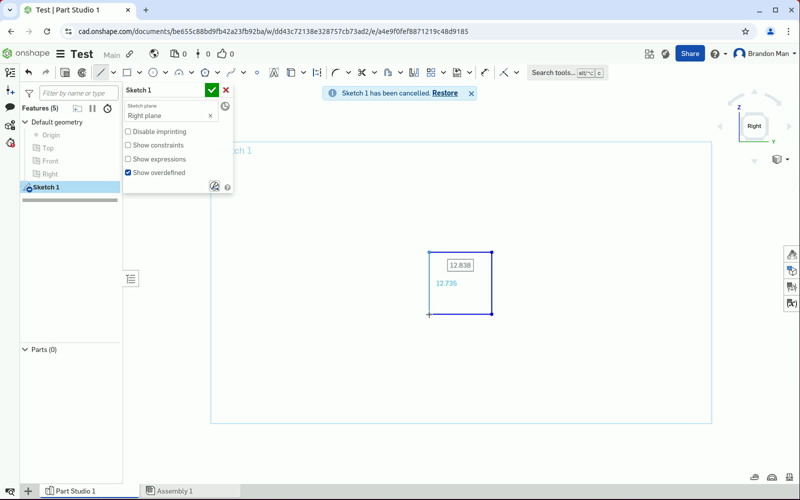
key_up(shift)
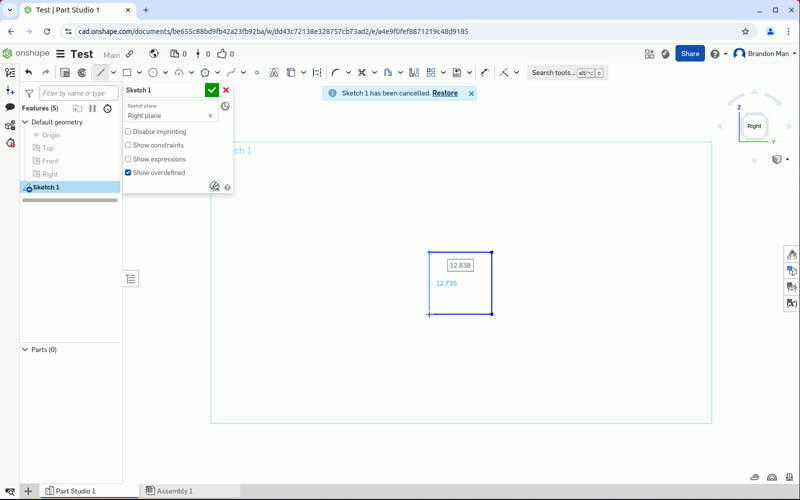
click(429, 314)
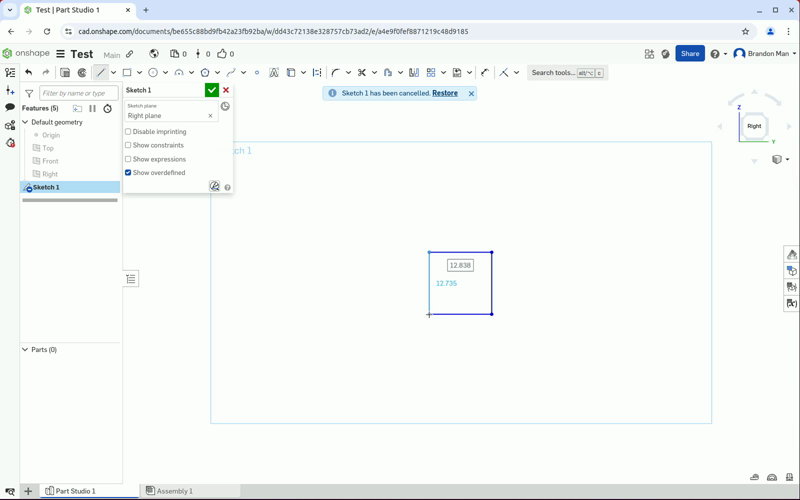
key(esc)
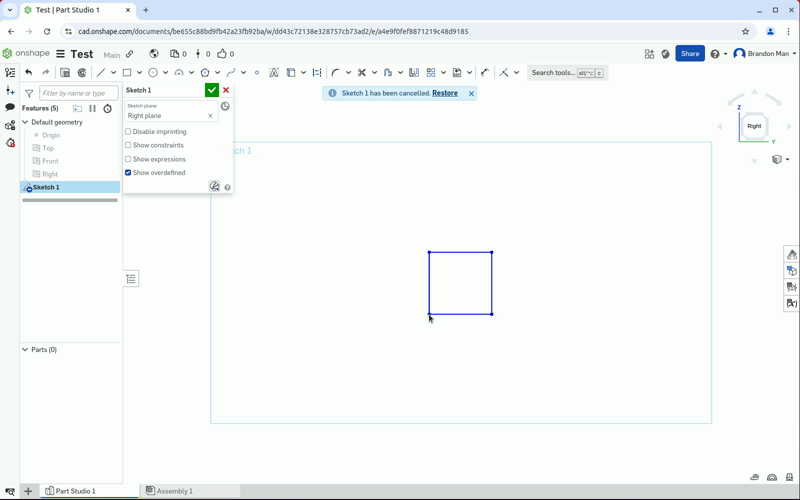
key(c)
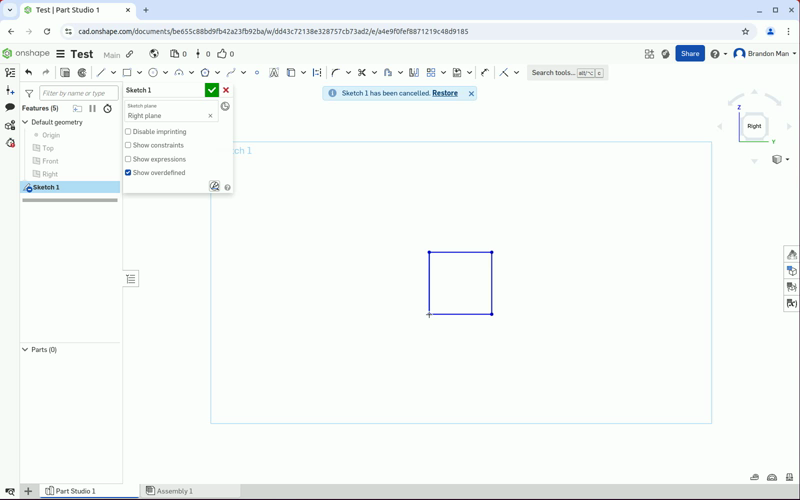
key_down(shift)
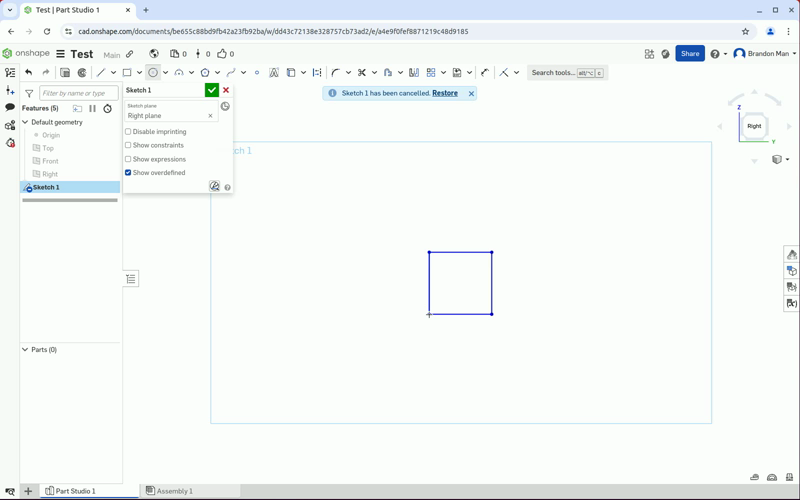
mouse_move(460, 282)
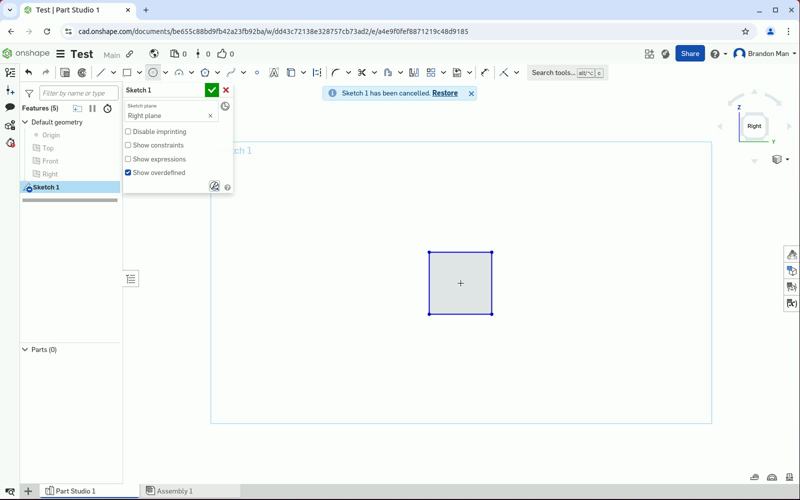
click(460, 282)
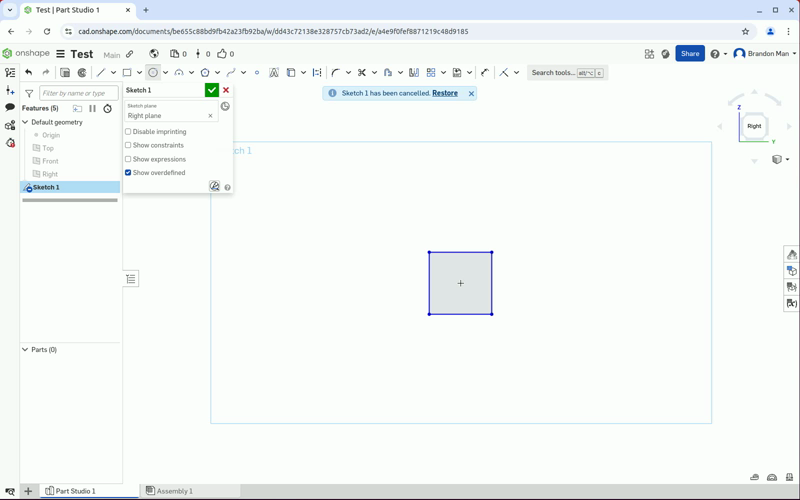
key_up(shift)
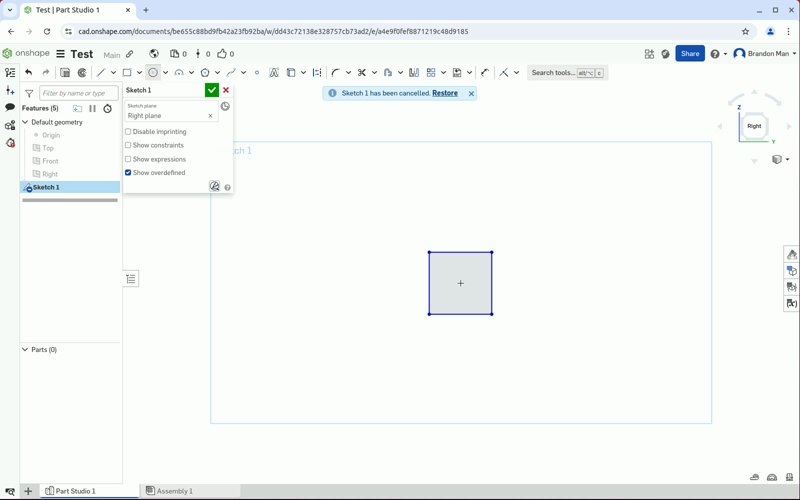
mouse_move(485, 282)
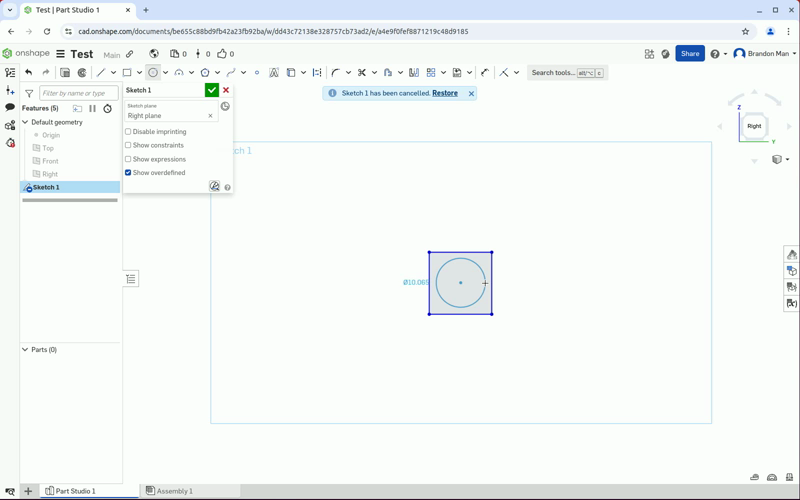
click(485, 282)
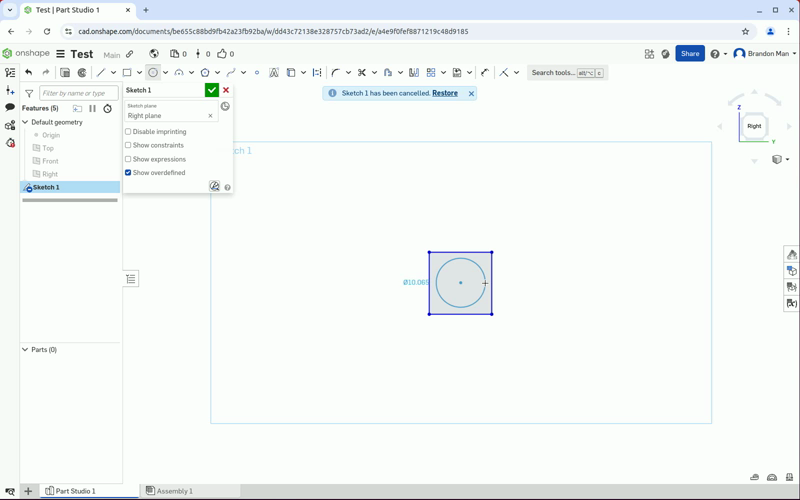
key(esc)
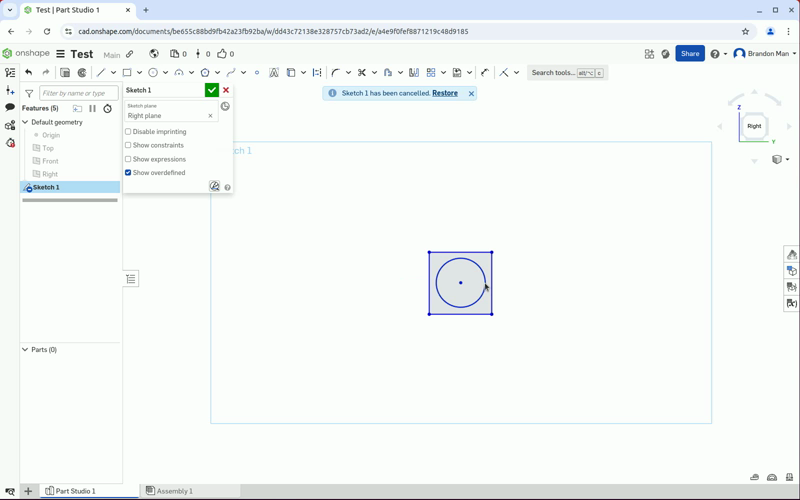
mouse_move(478, 254)
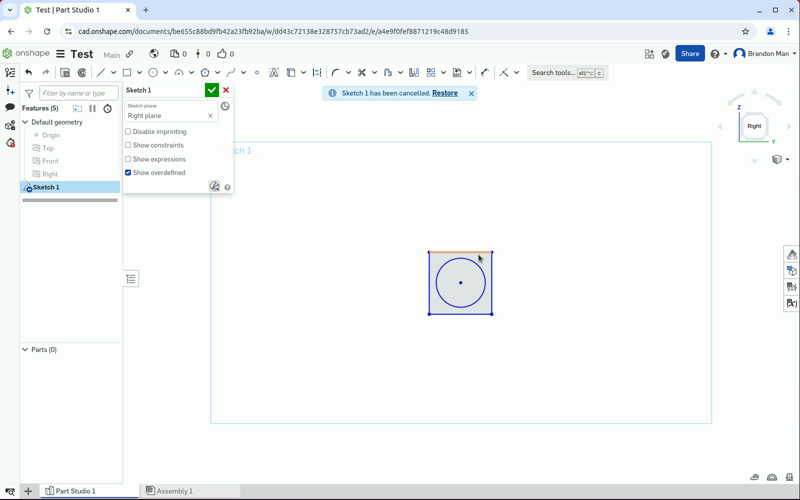
click(478, 254)
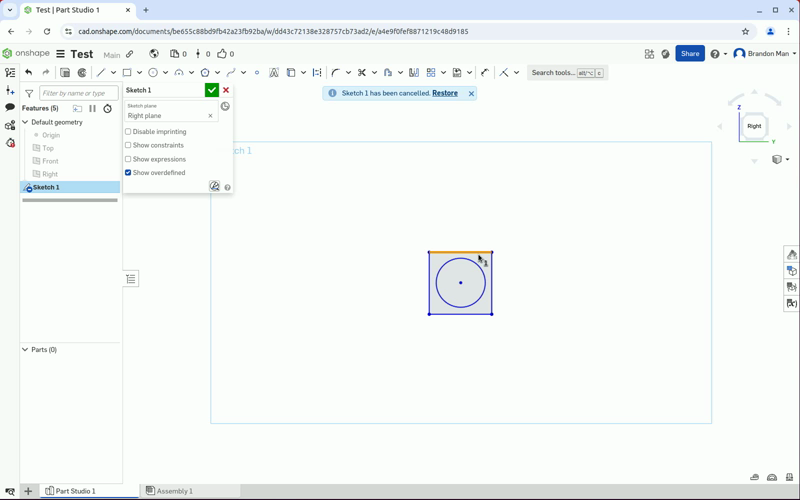
mouse_move(73, 352)
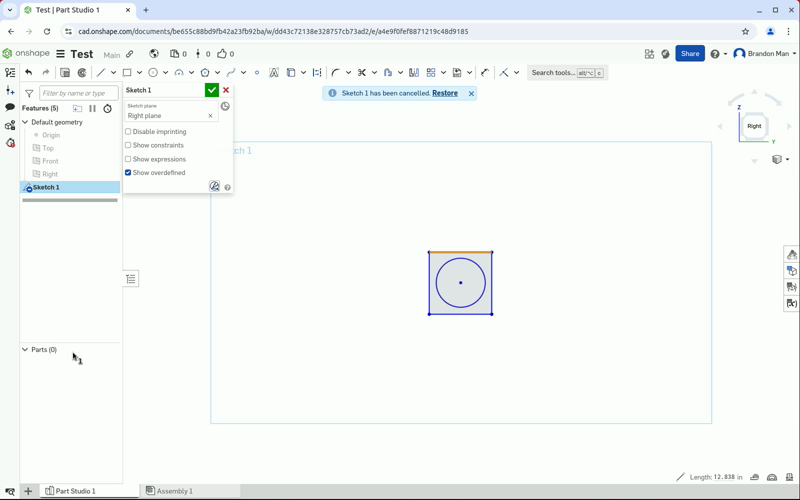
key(shift+y)
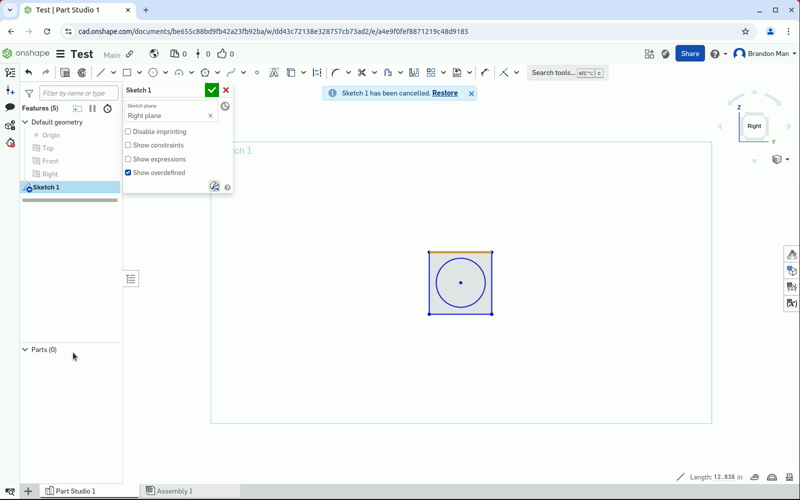
key(shift+e)
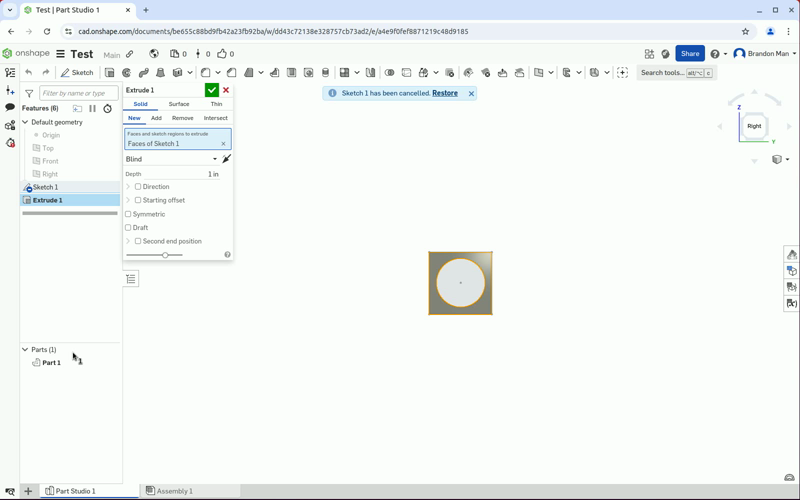
mouse_move(143, 106)
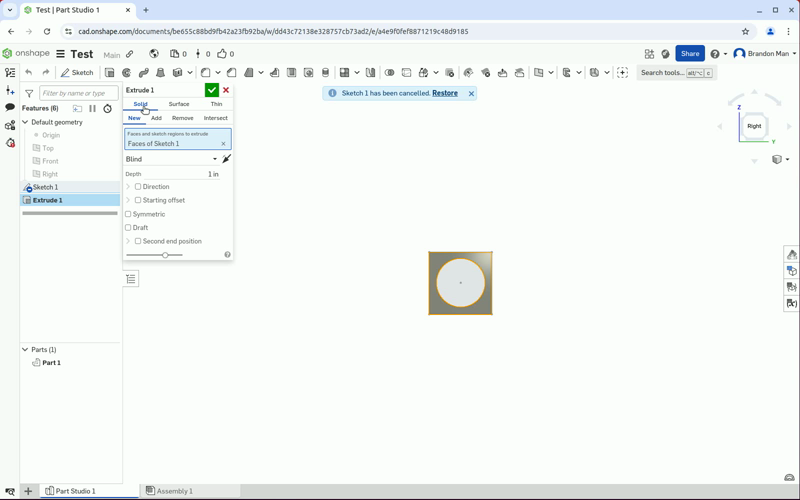
click(143, 106)
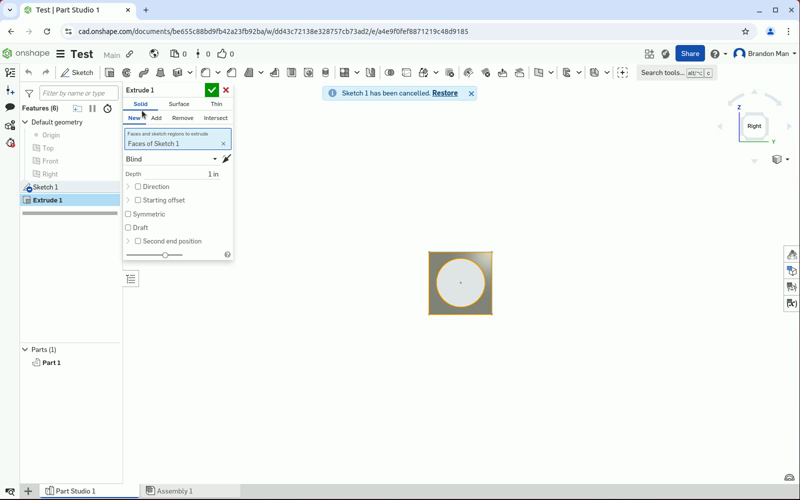
mouse_move(137, 120)
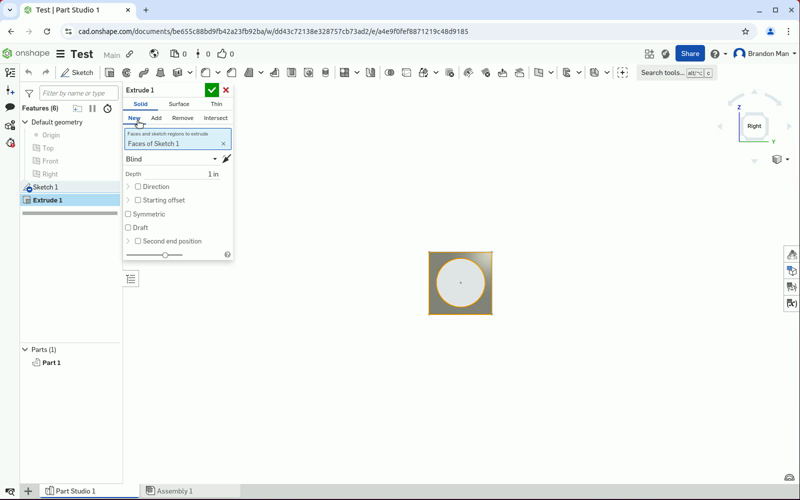
click(137, 120)
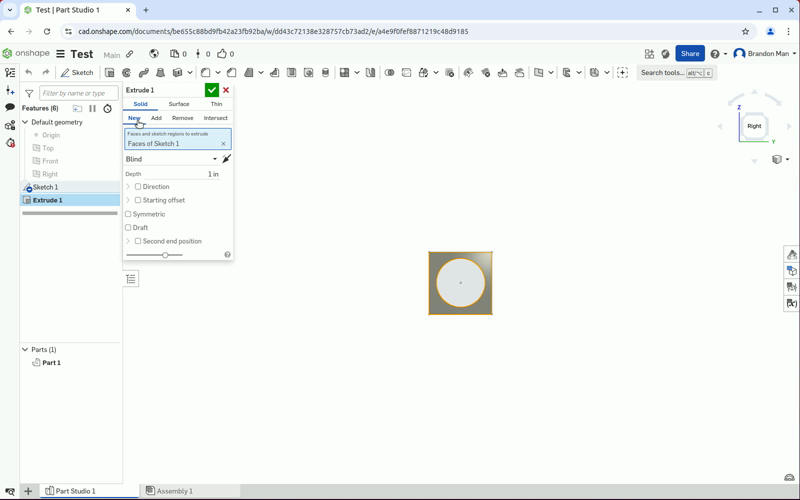
key(tab, 4)
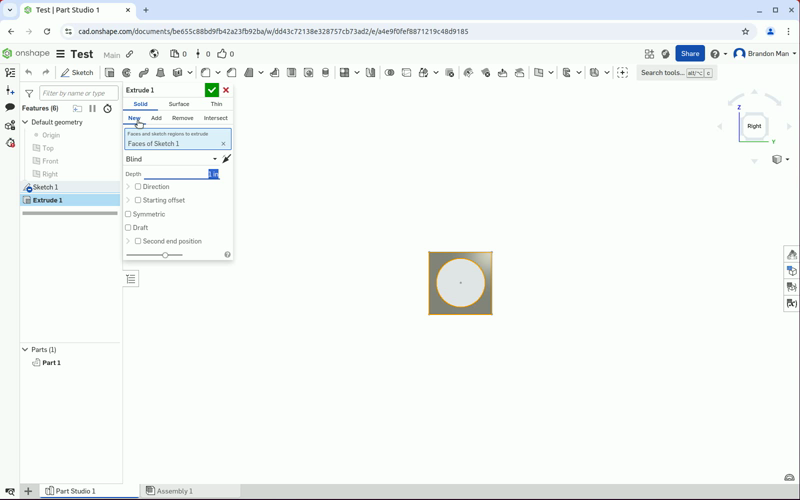
text(-23.108)
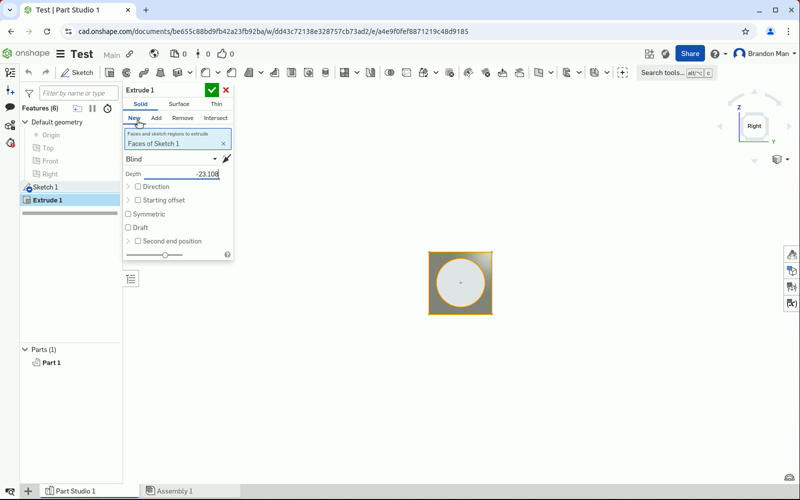
key(enter)
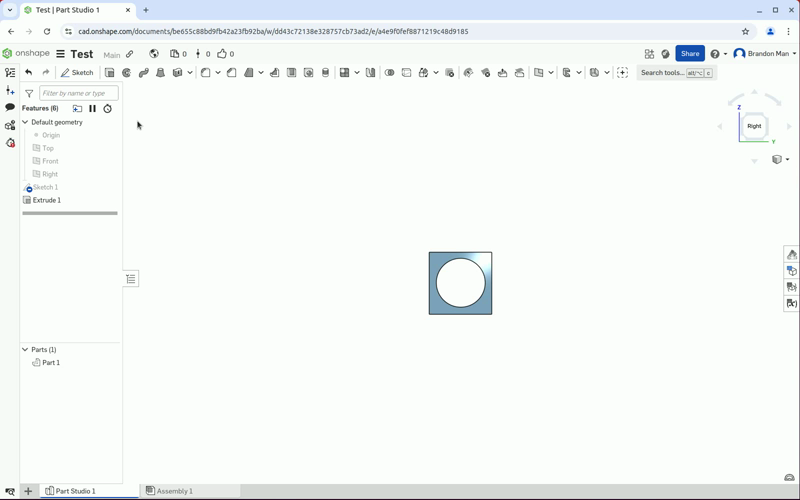
key(shift+h)
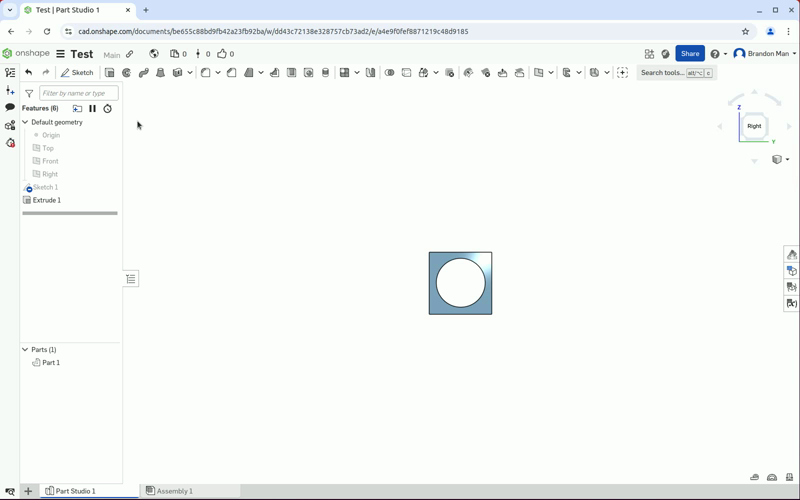
key(shift+h)
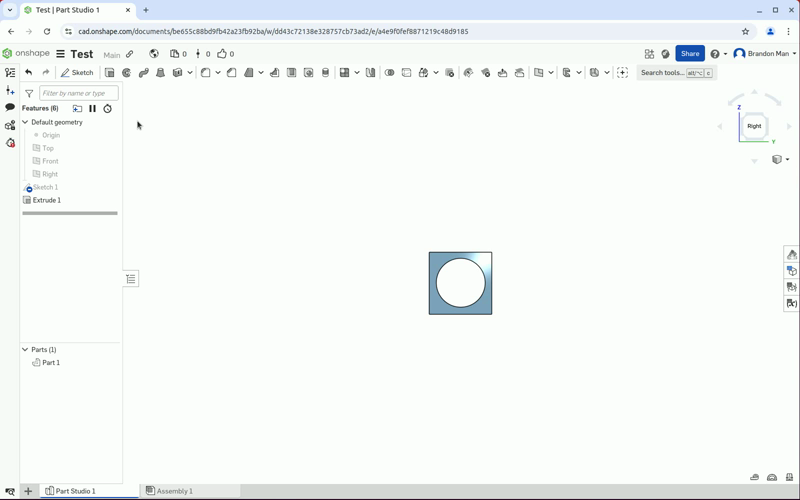
mouse_move(73, 189)
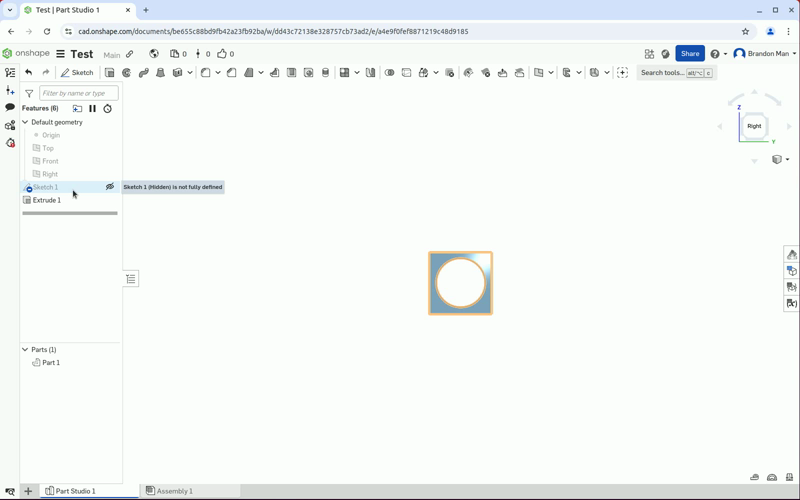
click(73, 189)
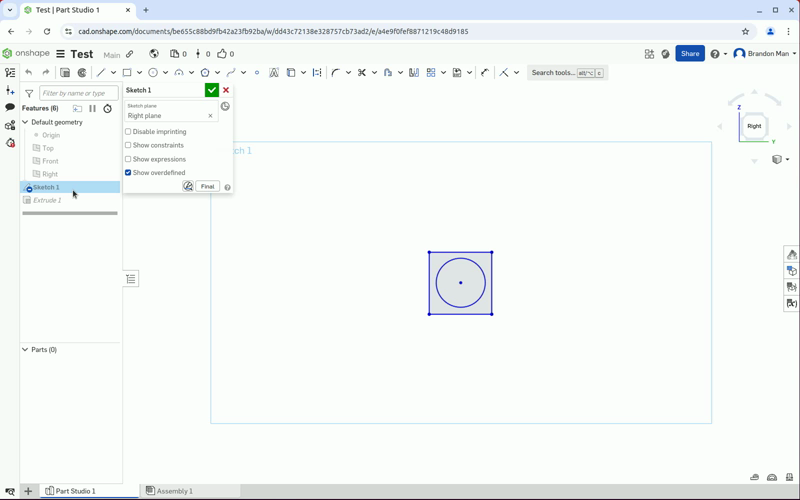
mouse_move(229, 92)
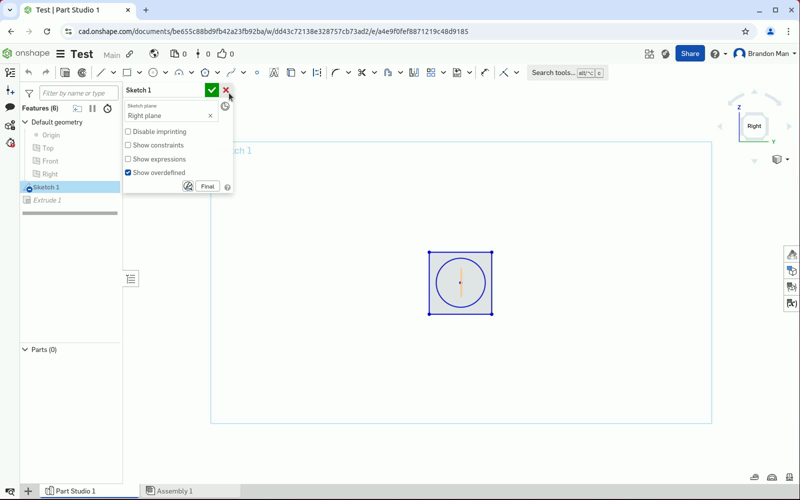
click(229, 92)
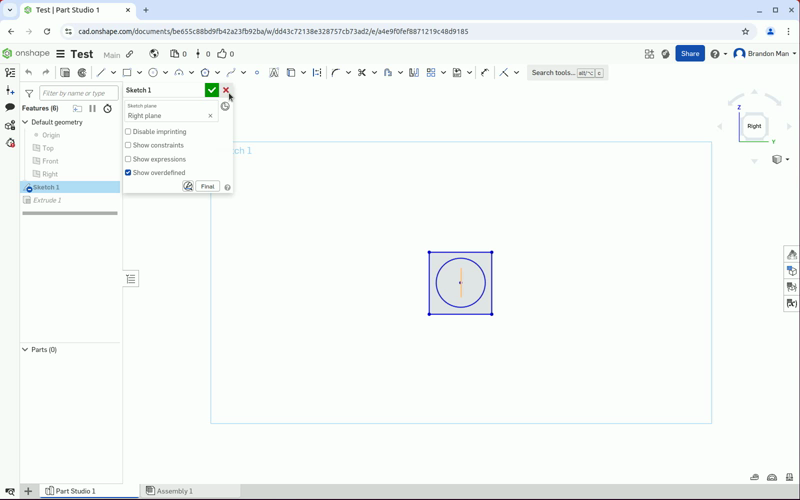
key(shift+s)
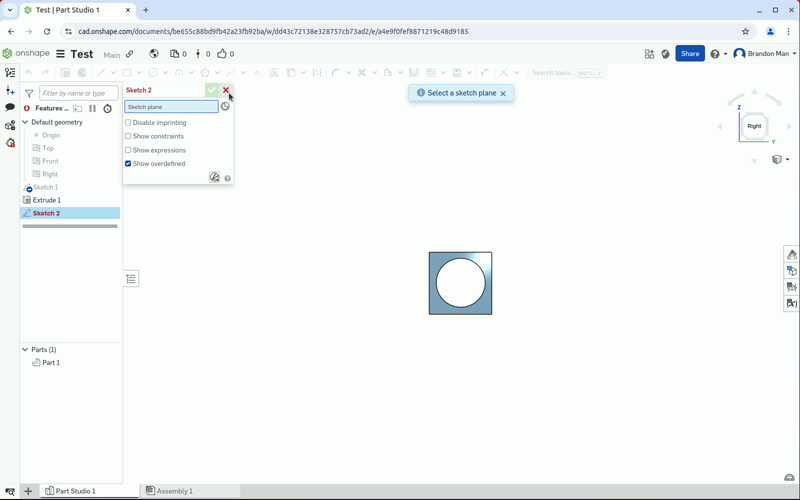
mouse_move(73, 176)
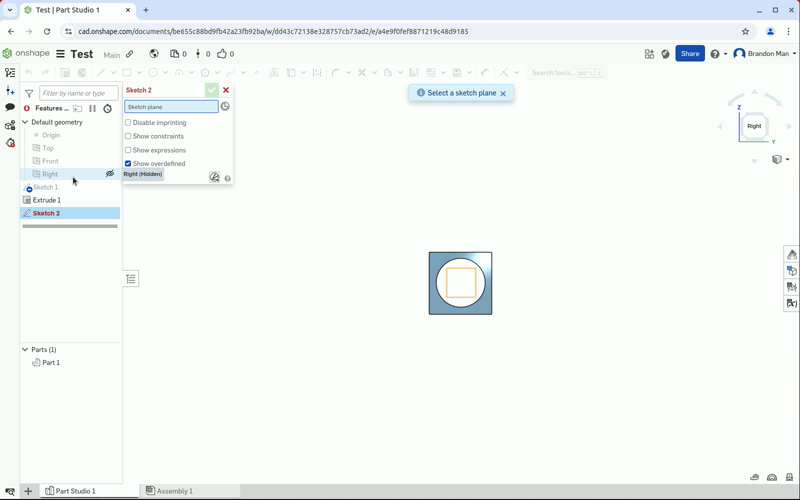
click(73, 176)
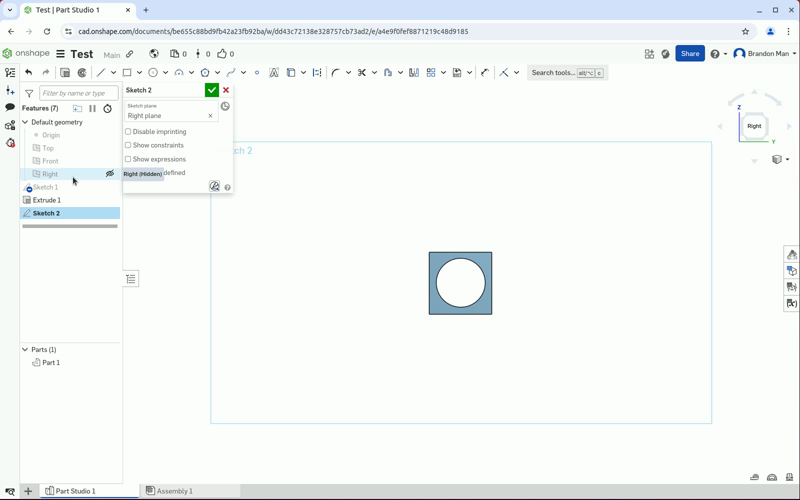
mouse_move(73, 352)
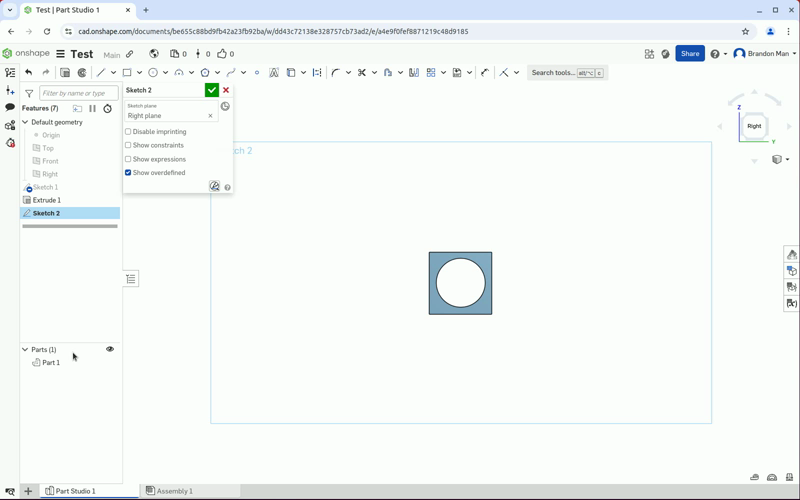
key(y)
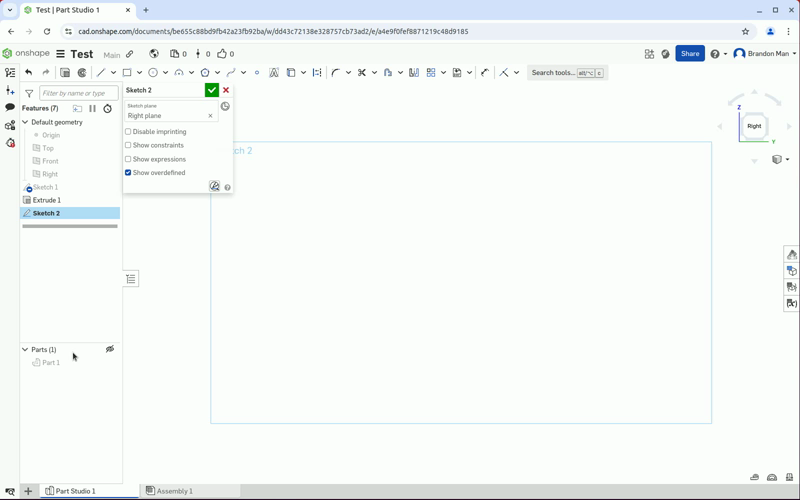
key(c)
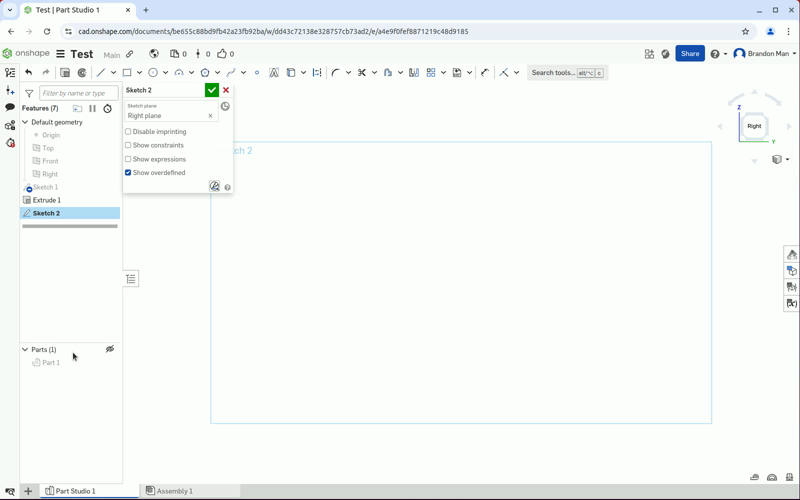
key_down(shift)
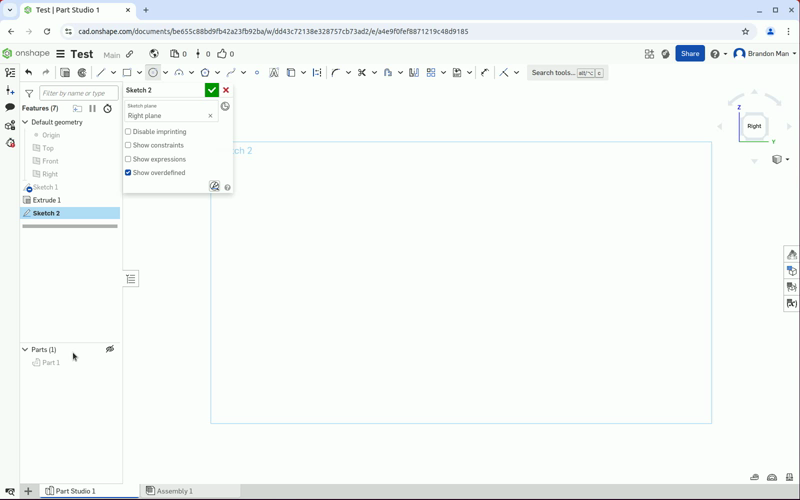
mouse_move(460, 282)
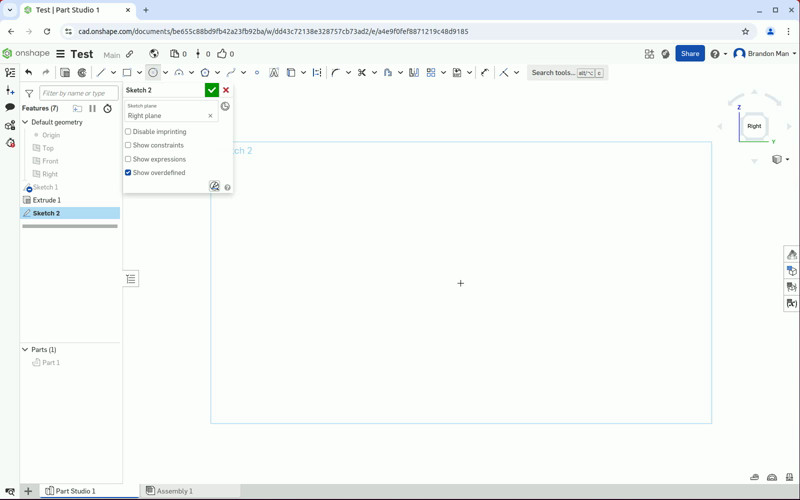
click(460, 282)
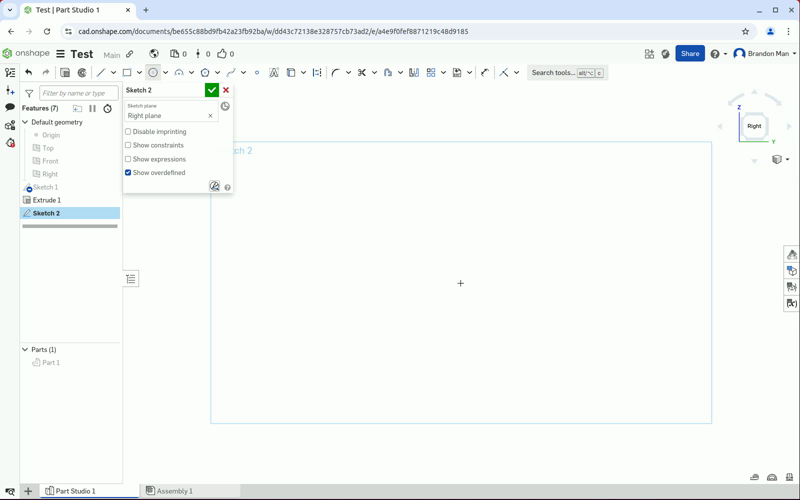
key_up(shift)
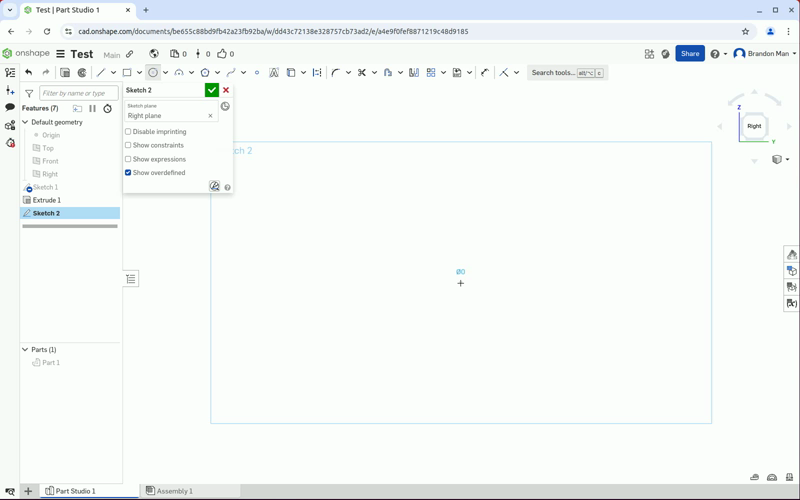
mouse_move(484, 282)
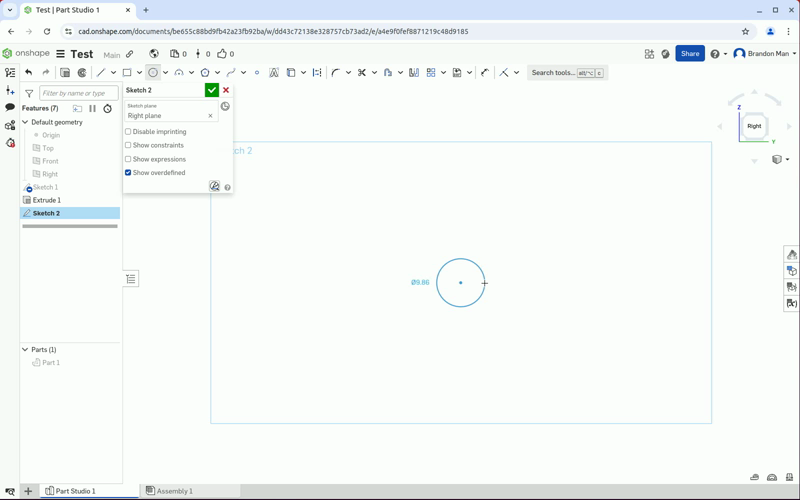
click(484, 282)
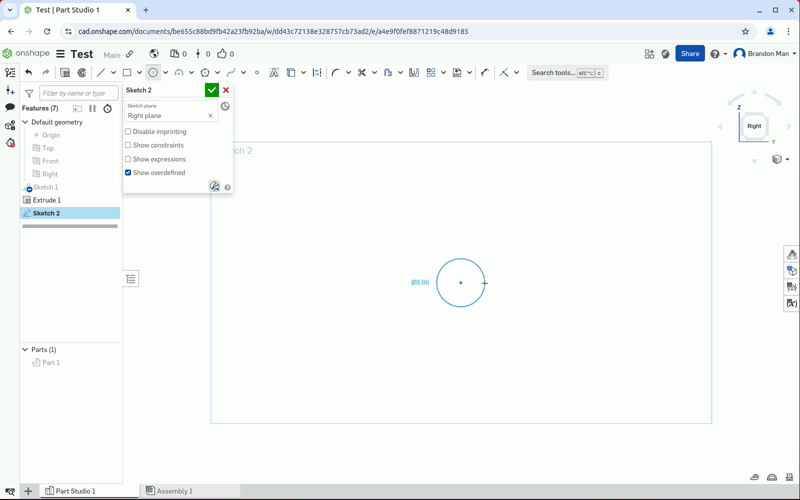
key(esc)
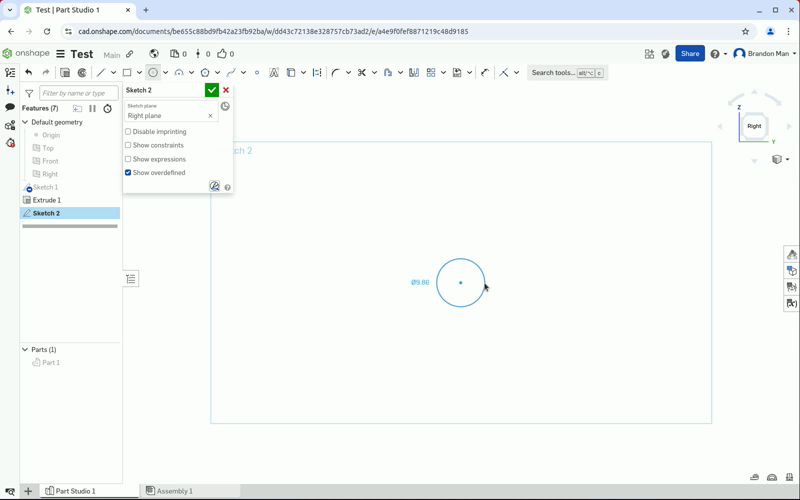
key(c)
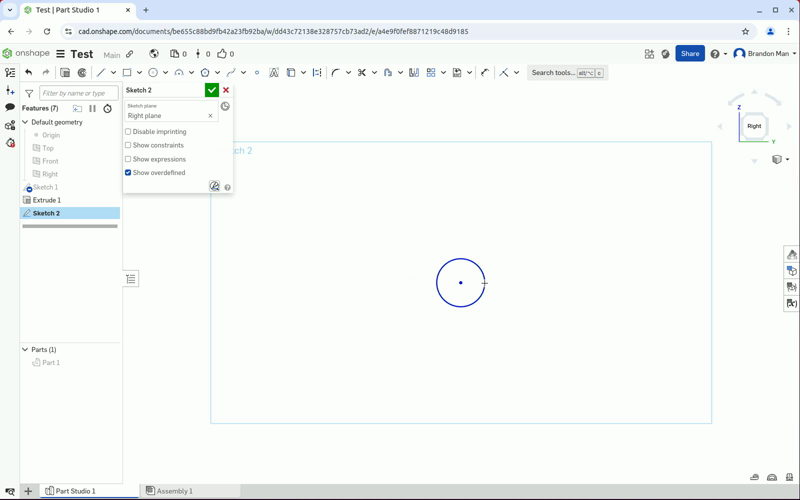
key_down(shift)
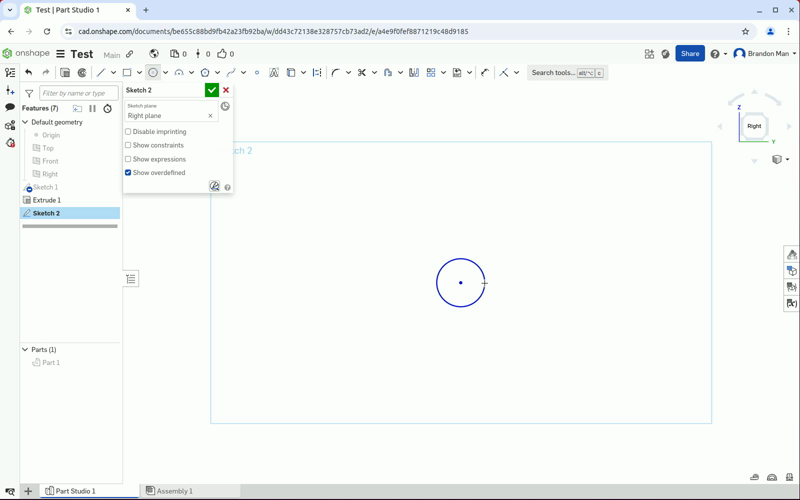
mouse_move(460, 282)
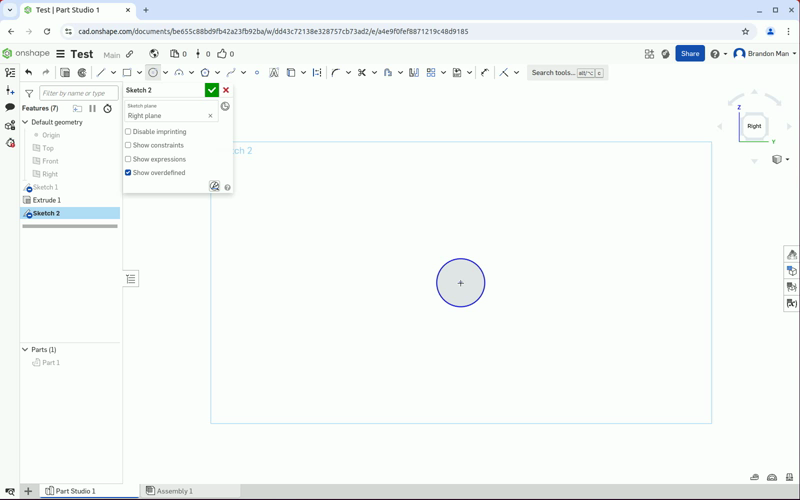
click(460, 282)
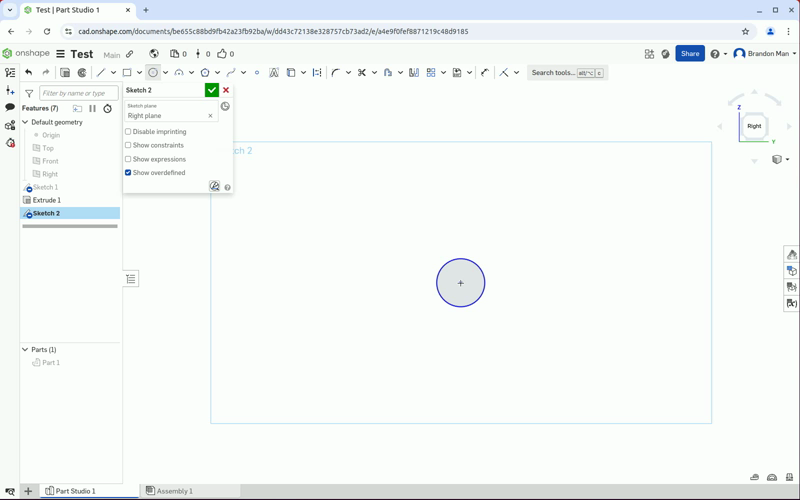
key_up(shift)
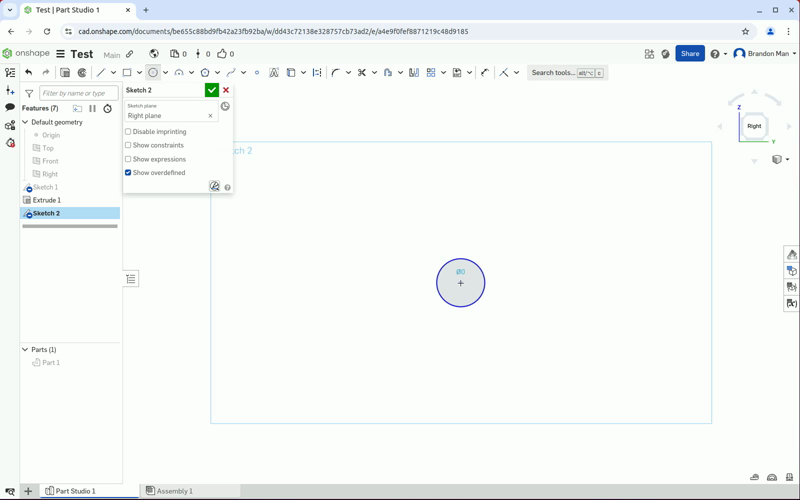
mouse_move(466, 282)
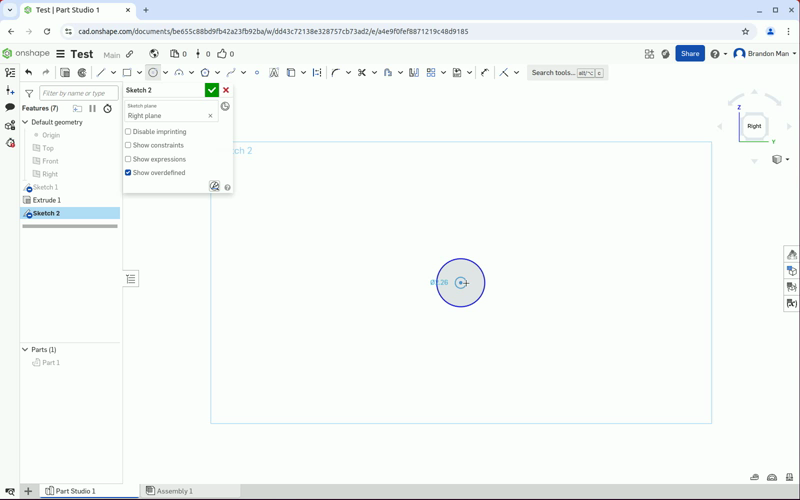
click(466, 282)
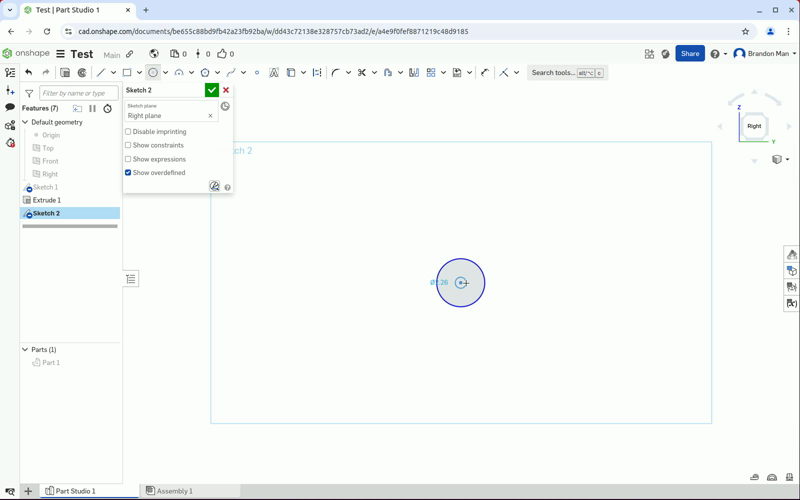
key(esc)
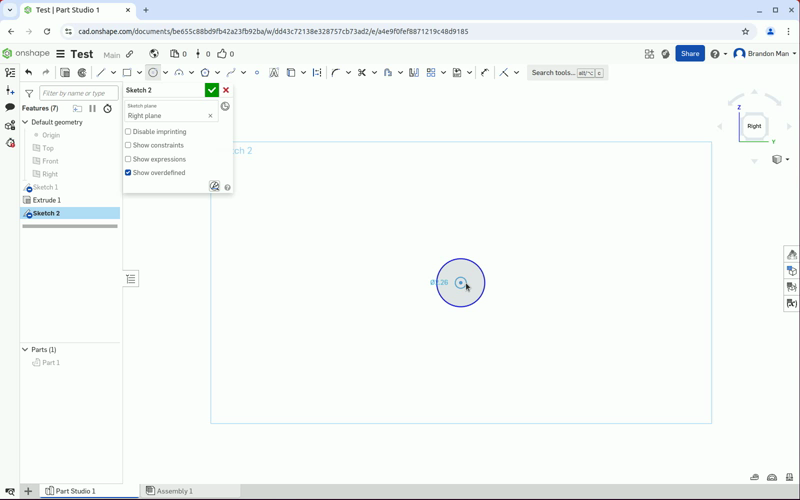
mouse_move(463, 262)
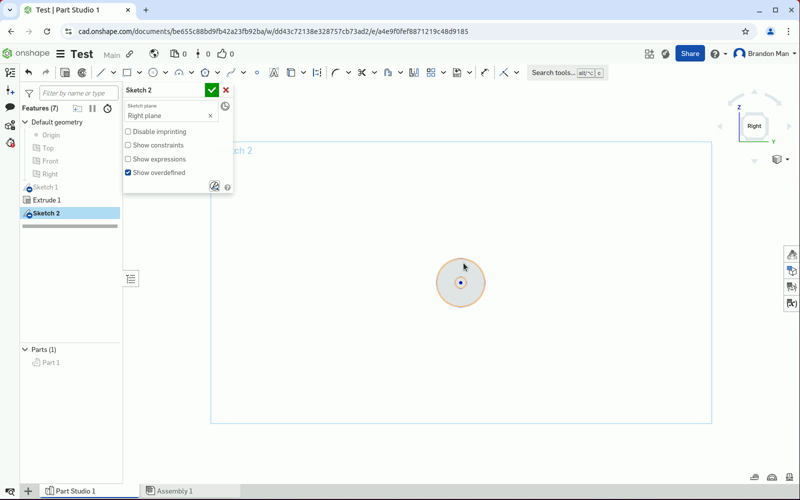
scroll(6)
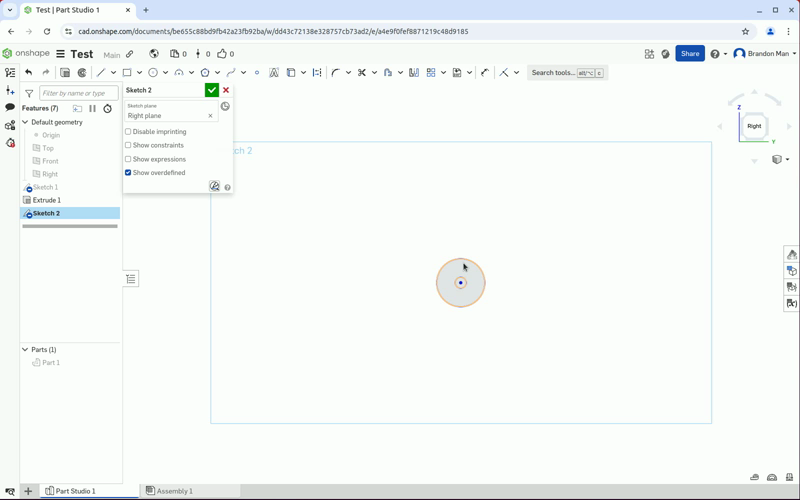
scroll(6)
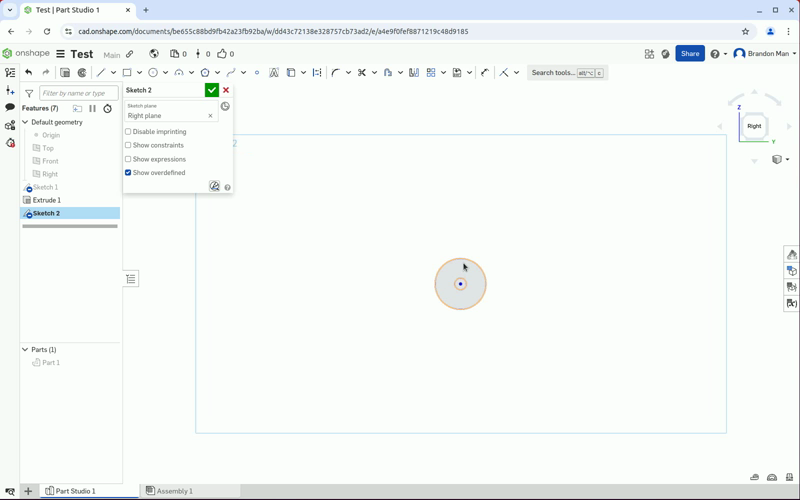
scroll(6)
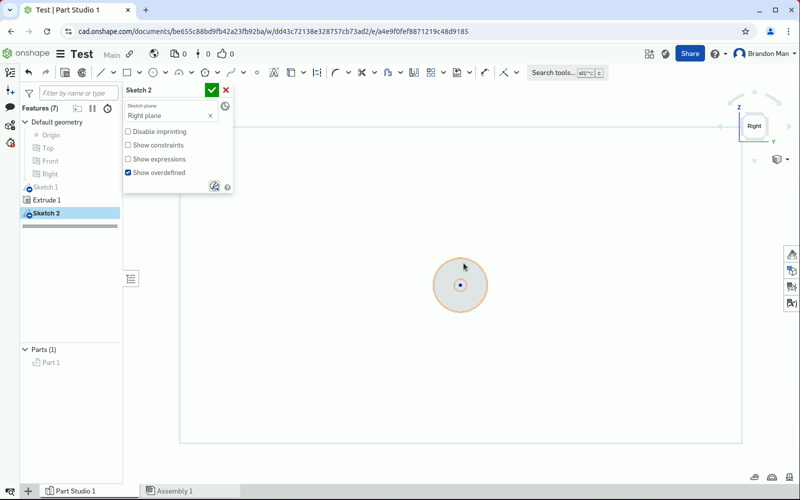
scroll(6)
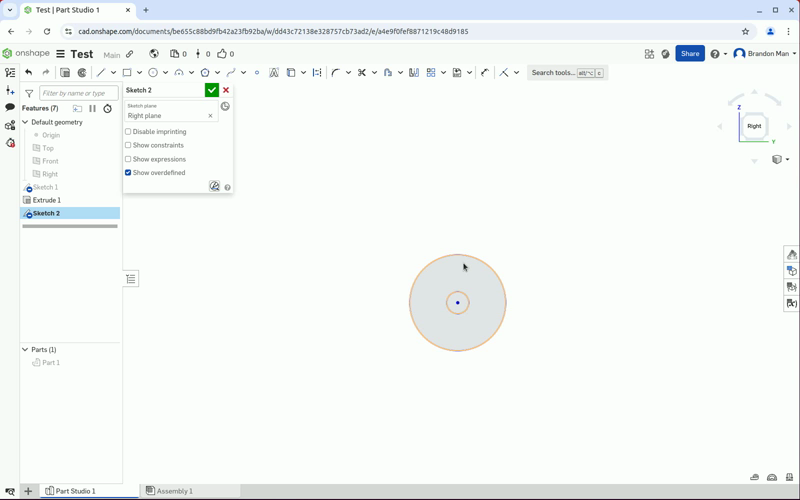
scroll(6)
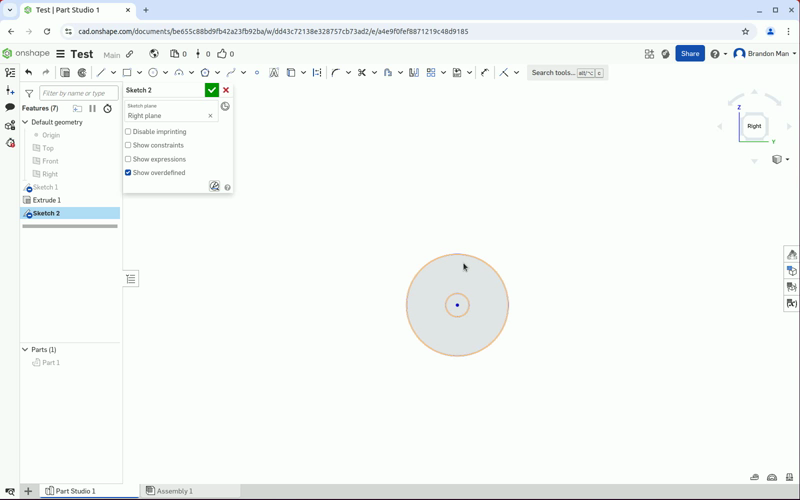
scroll(6)
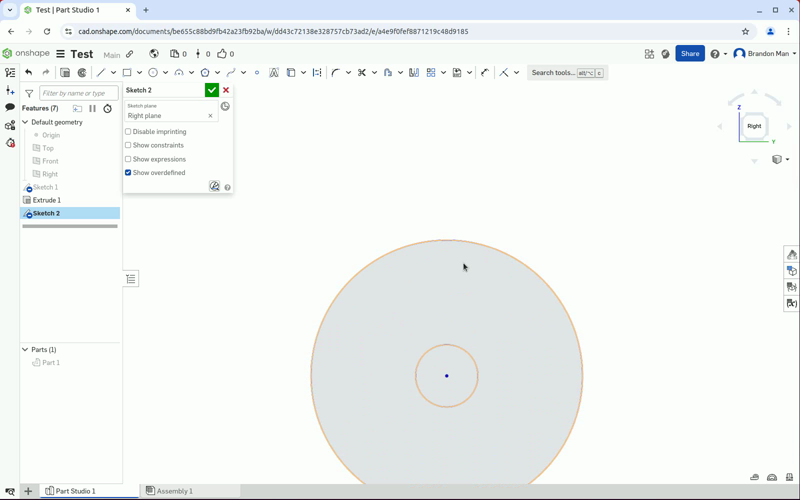
scroll(6)
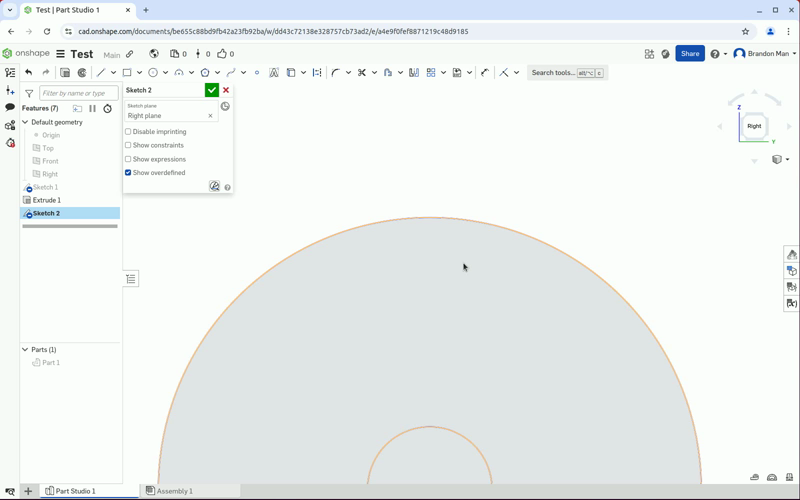
click(463, 262)
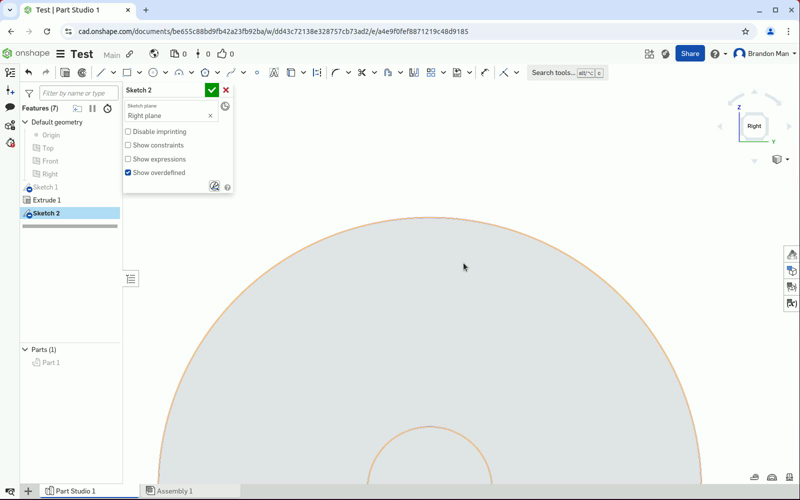
scroll(-6)
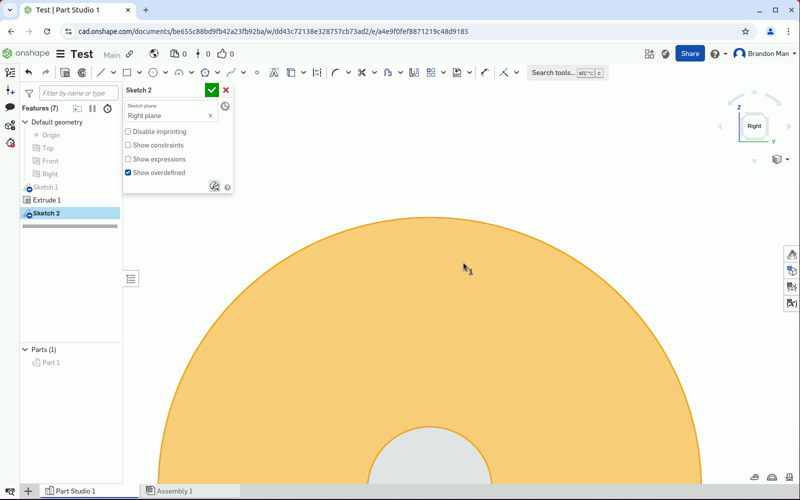
scroll(-6)
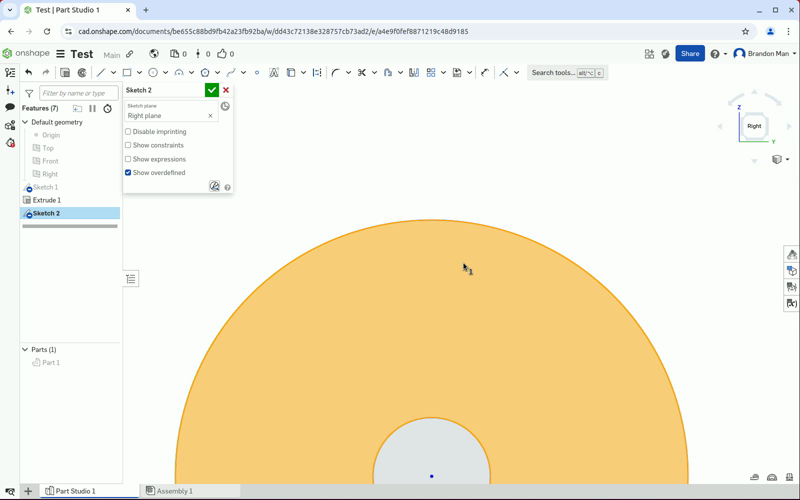
scroll(-6)
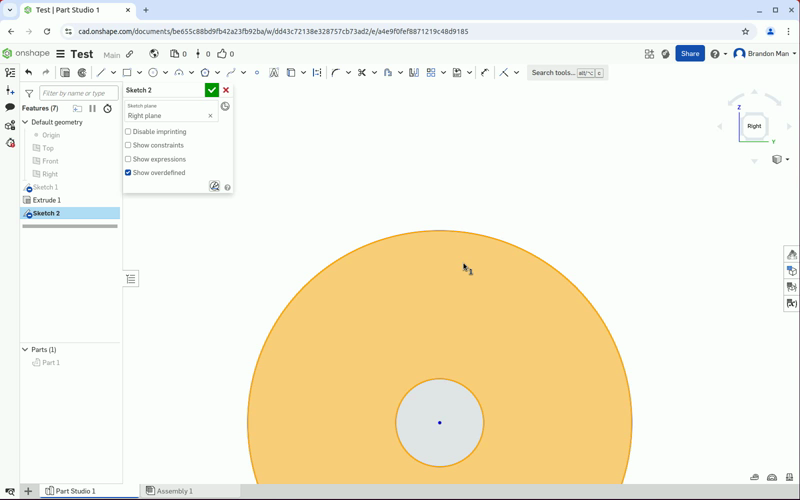
scroll(-6)
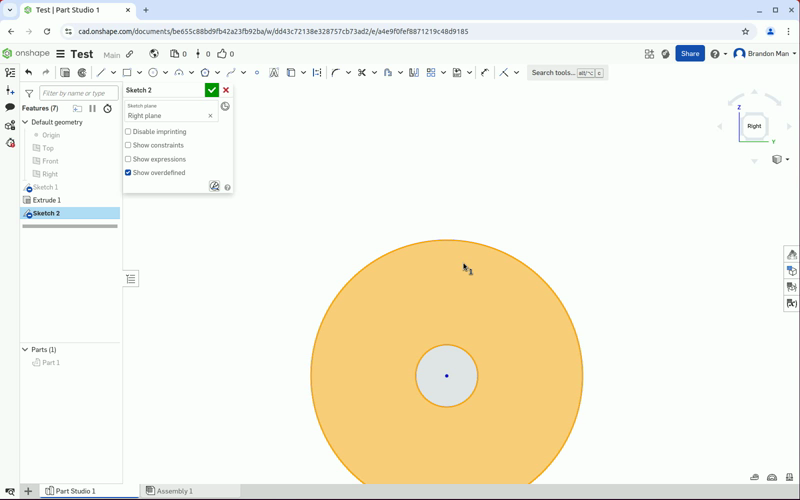
scroll(-6)
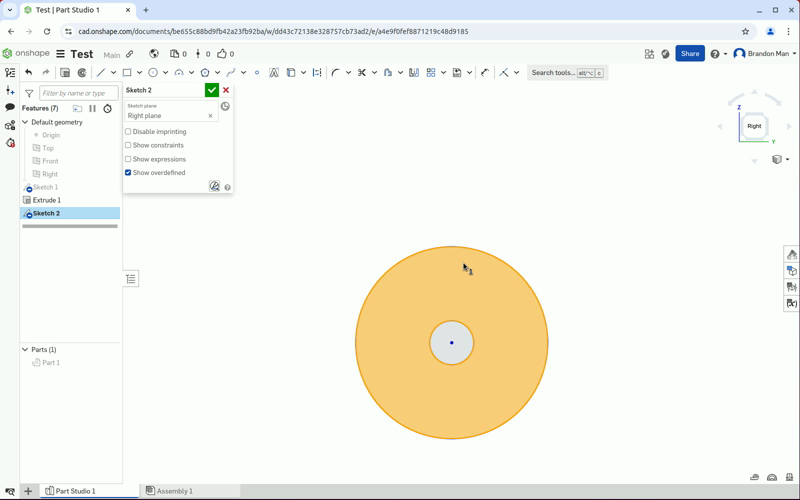
scroll(-6)
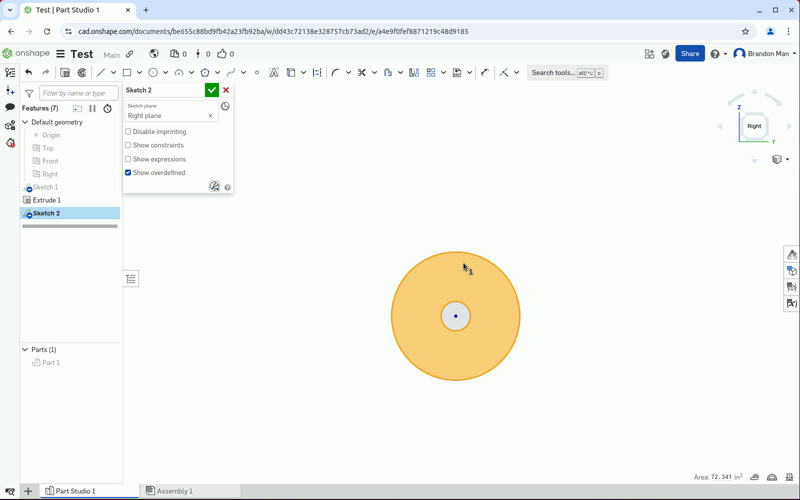
scroll(-6)
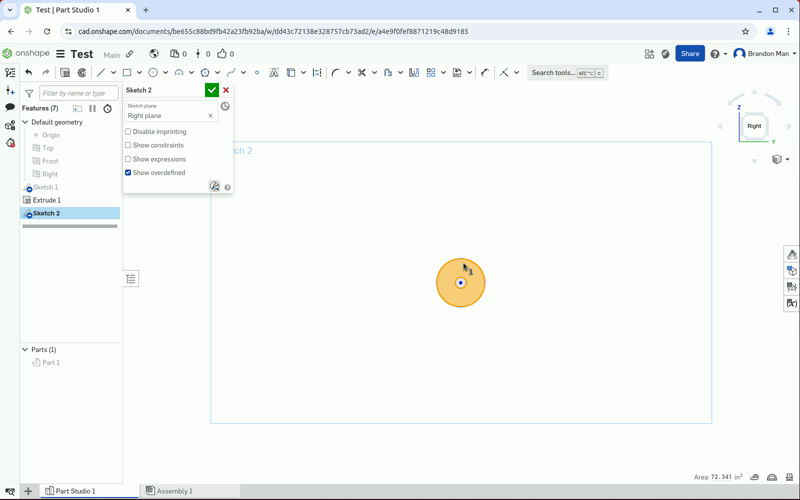
mouse_move(73, 352)
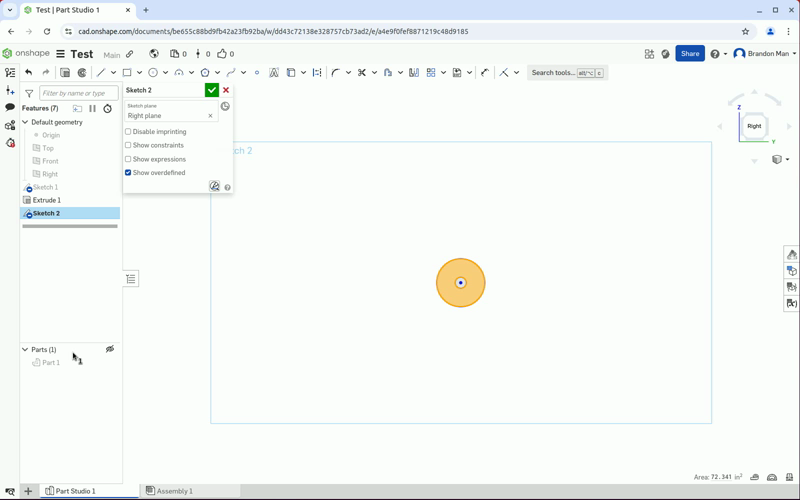
key(shift+y)
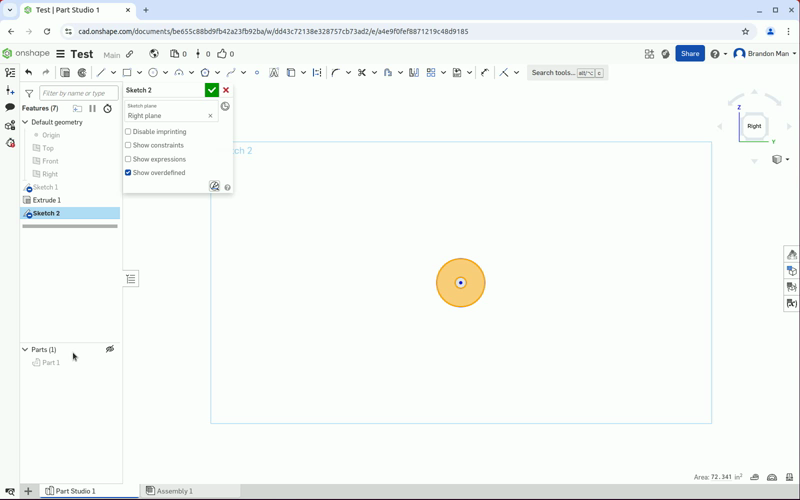
key(shift+e)
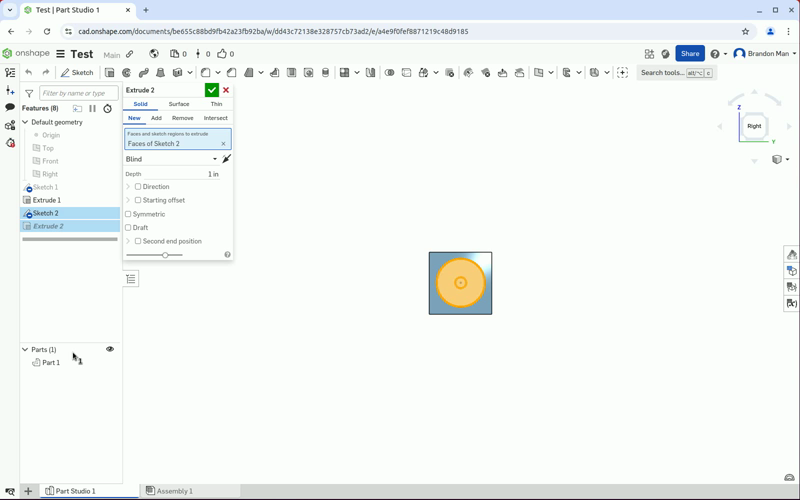
mouse_move(143, 106)
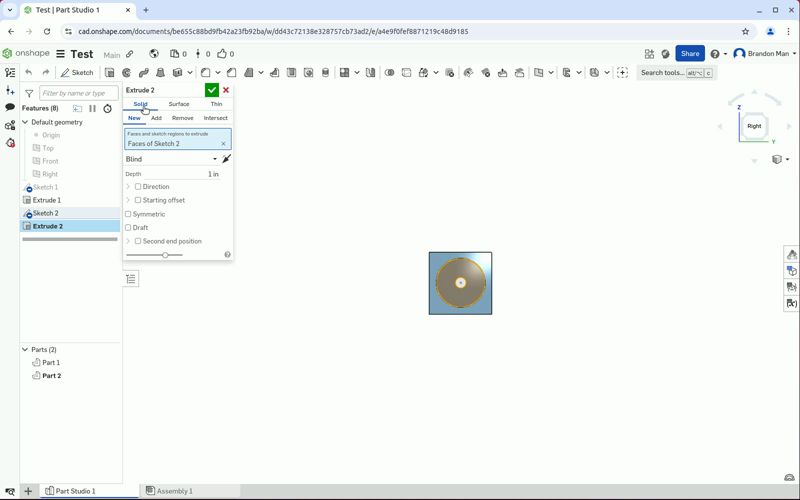
click(143, 106)
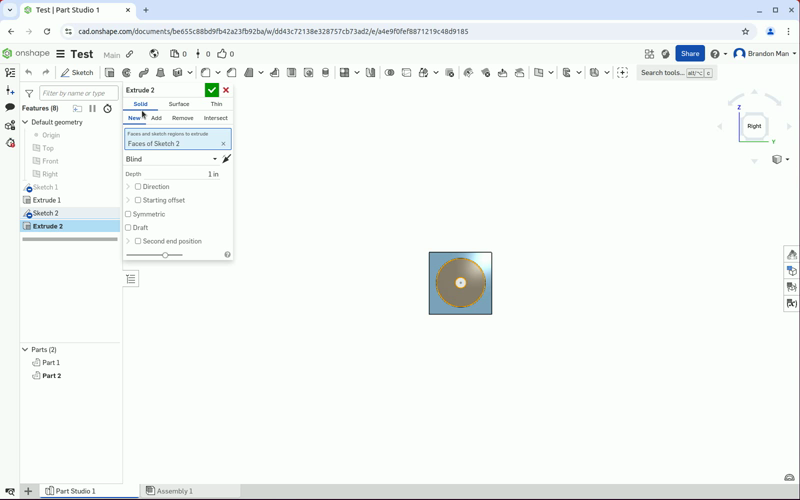
mouse_move(137, 120)
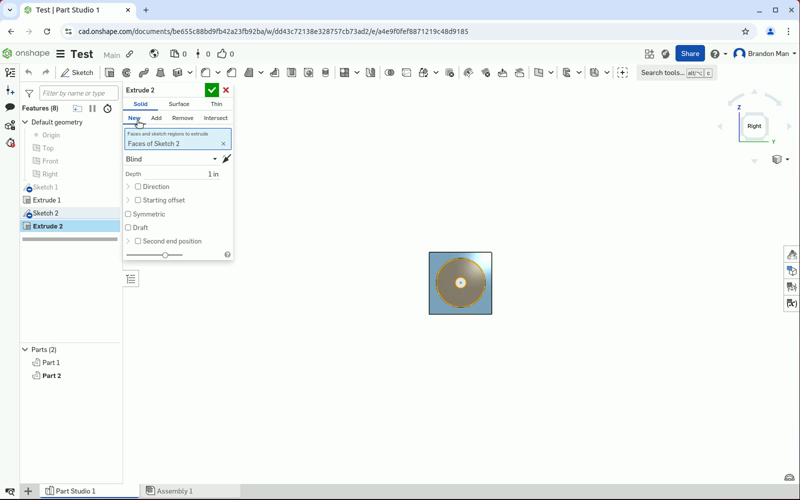
click(137, 120)
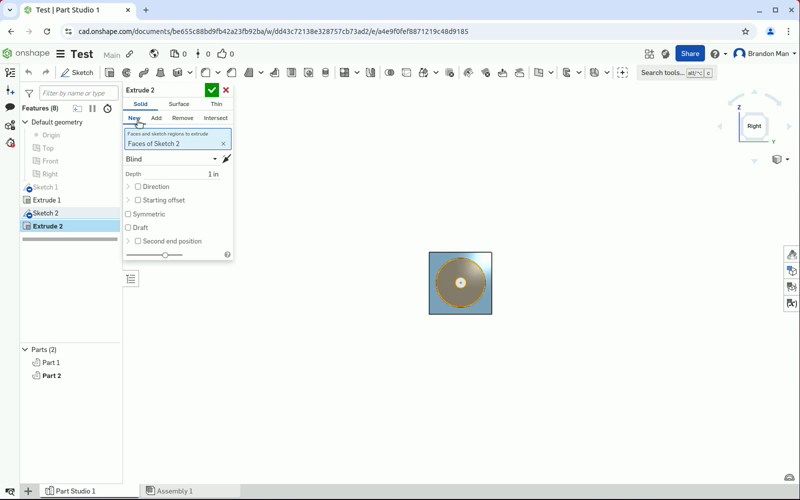
key(tab, 4)
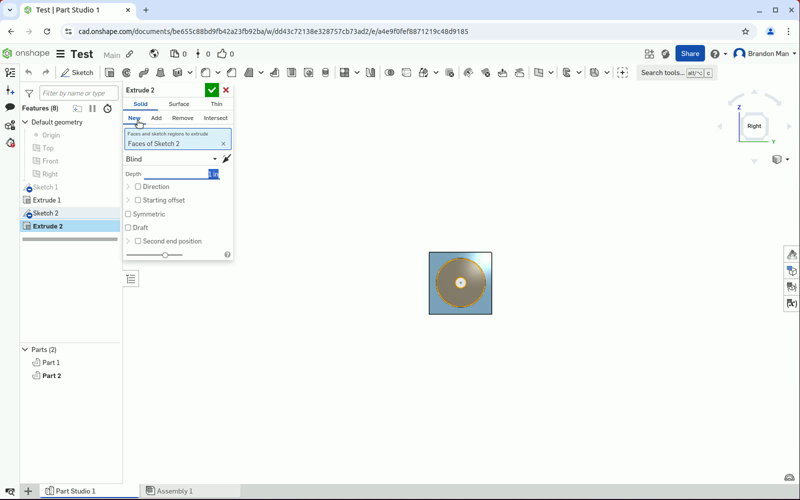
text(-23.108)
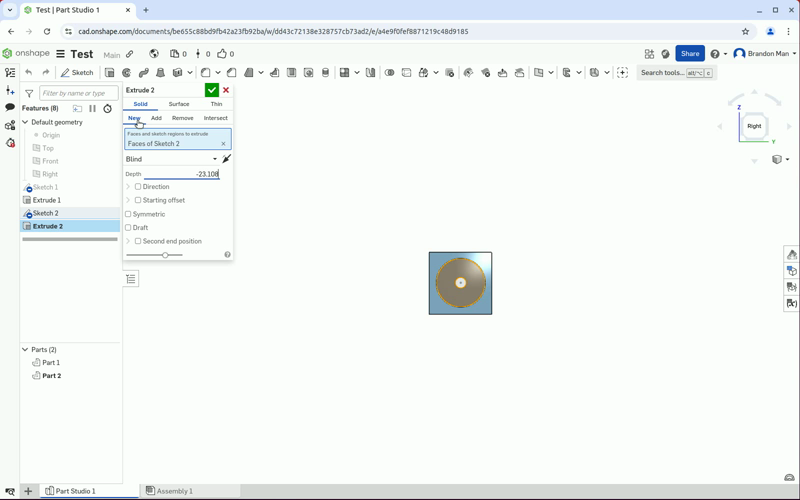
key(enter)
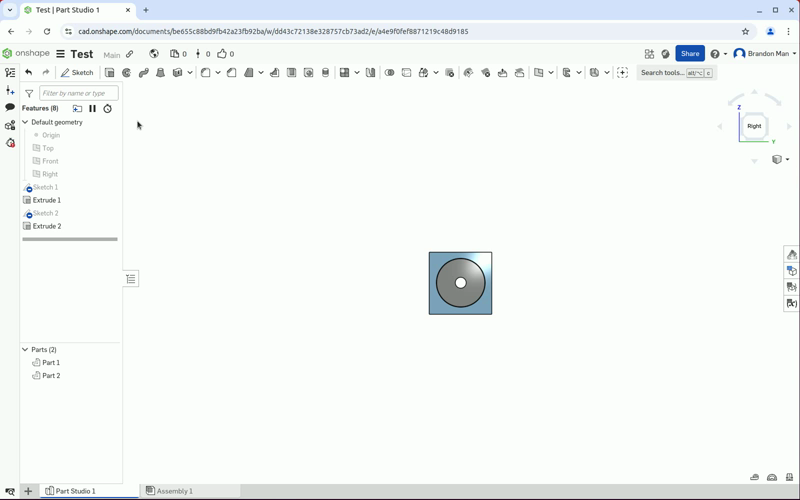
key(shift+h)
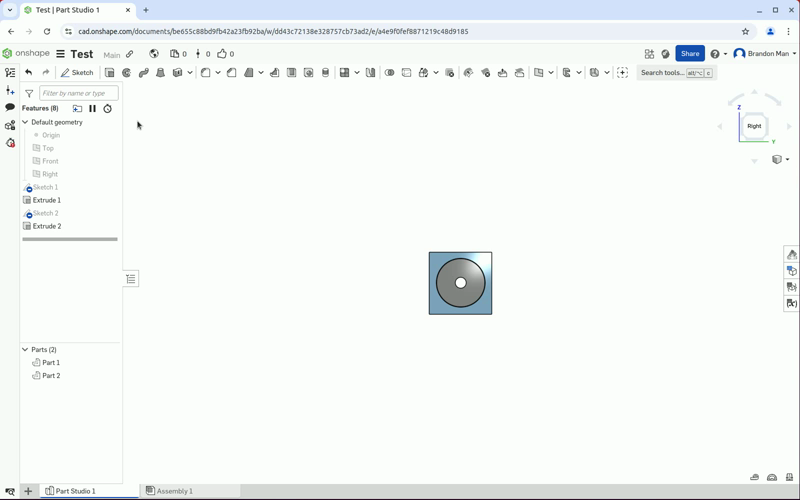
key(shift+h)
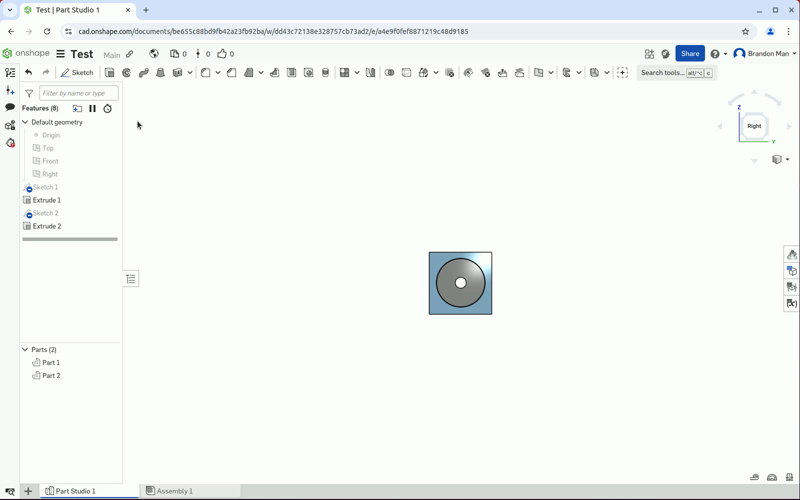
mouse_move(73, 189)
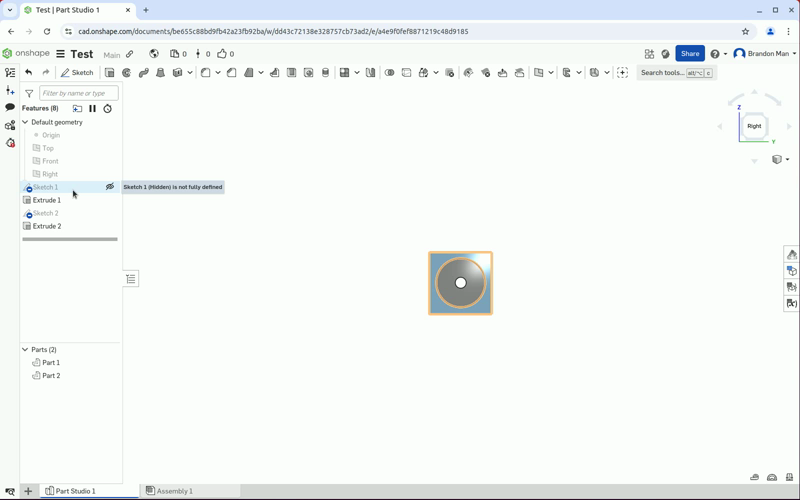
click(73, 189)
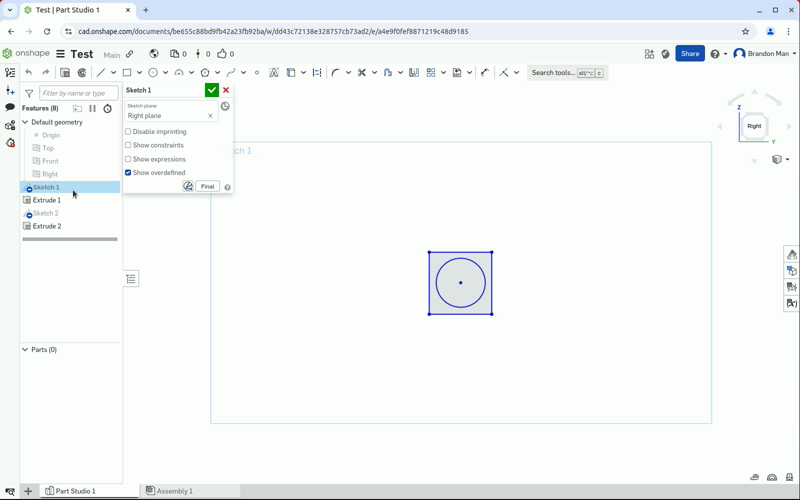
mouse_move(229, 92)
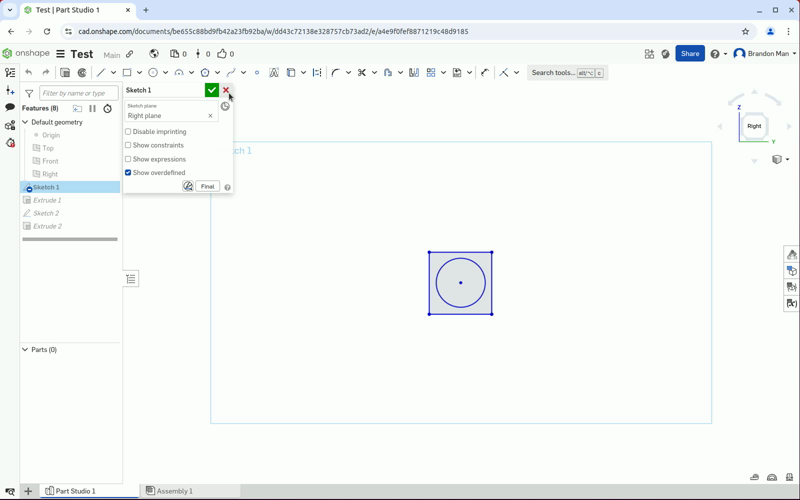
click(229, 92)
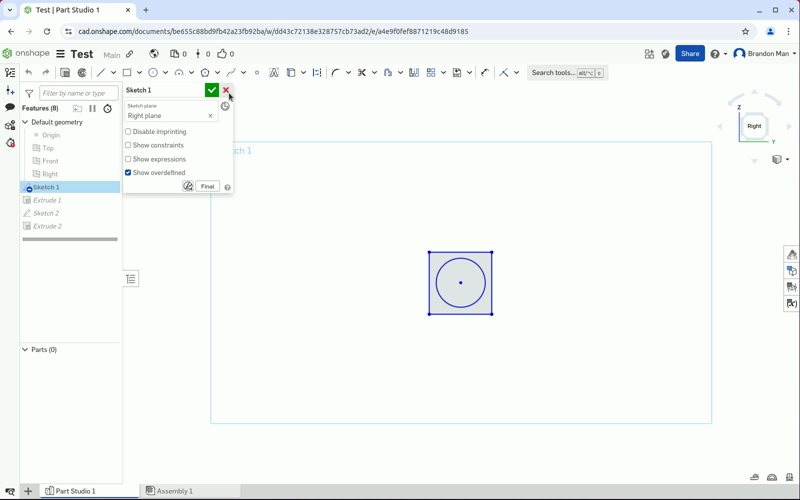
key(shift+s)
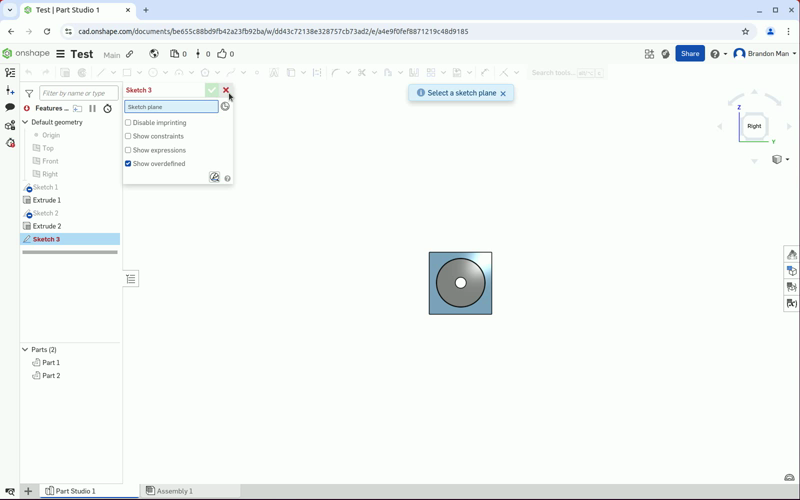
mouse_move(73, 176)
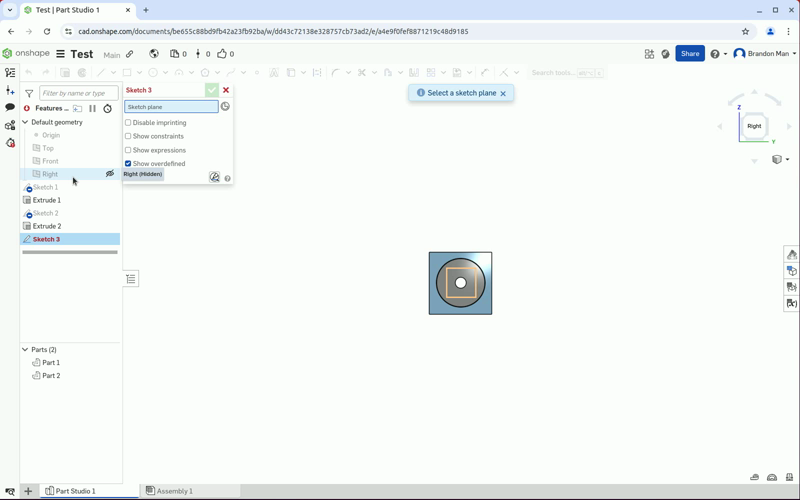
click(73, 176)
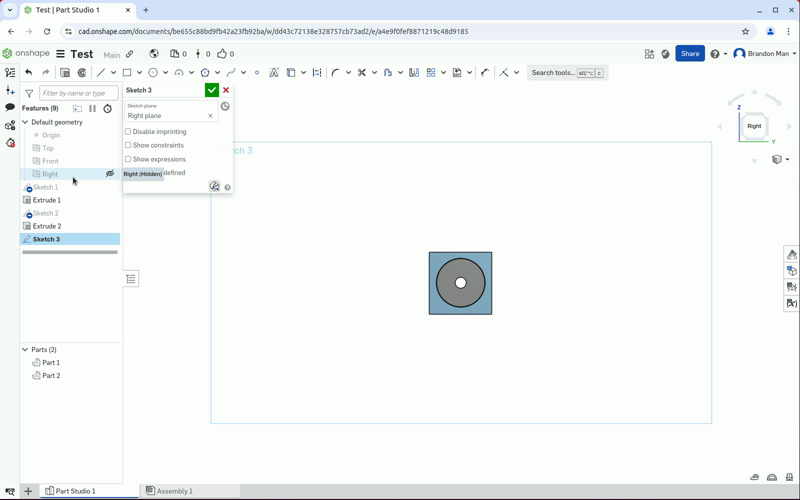
mouse_move(73, 352)
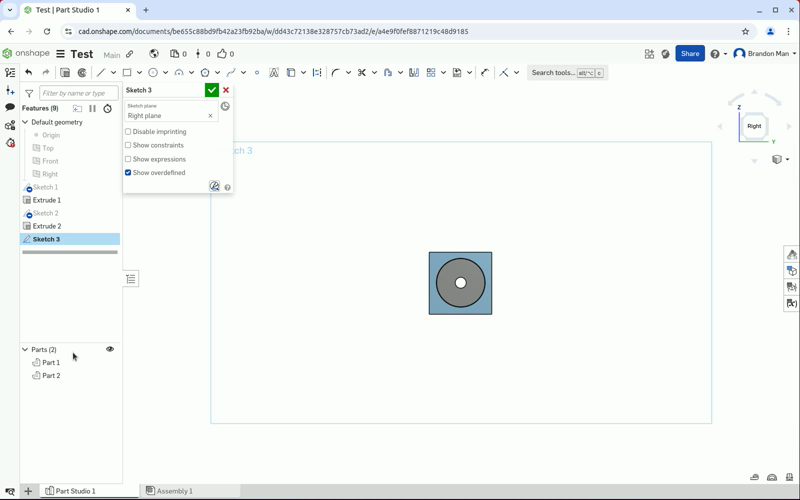
key(y)
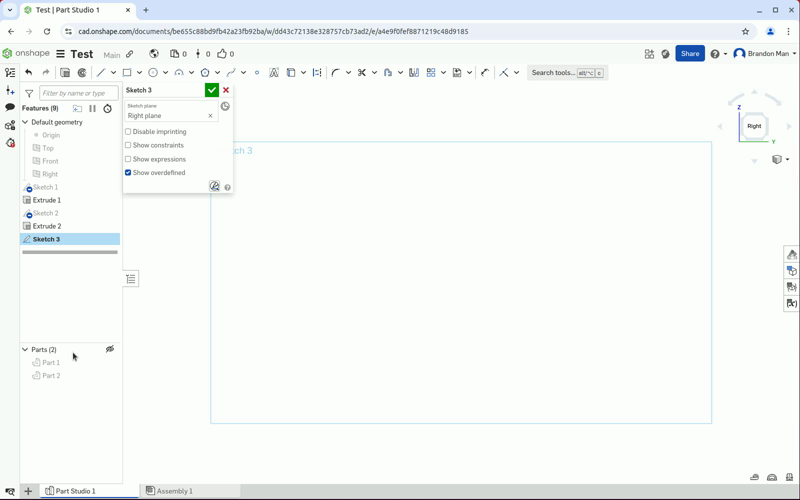
key(c)
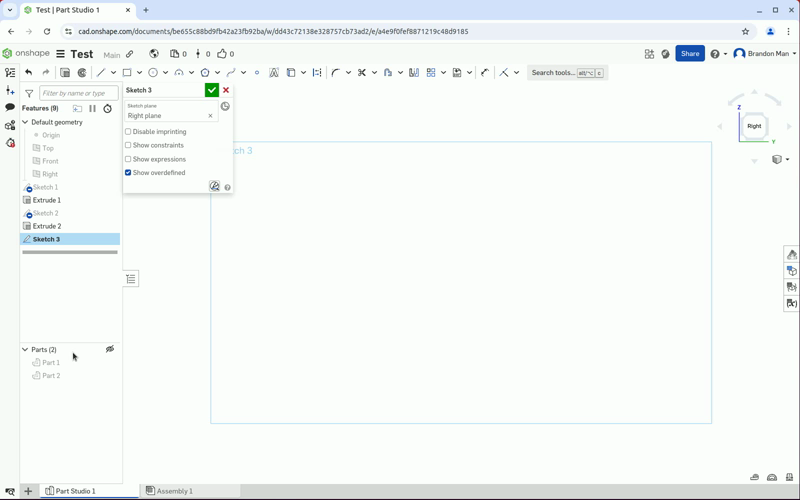
key_down(shift)
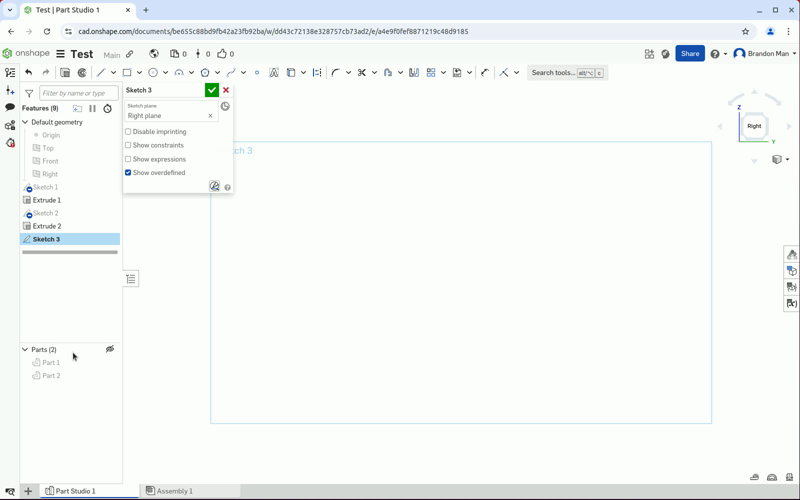
mouse_move(460, 282)
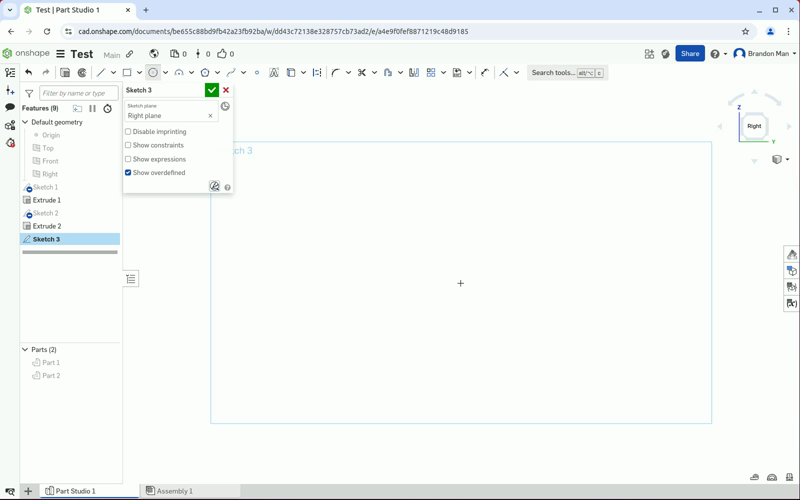
click(460, 282)
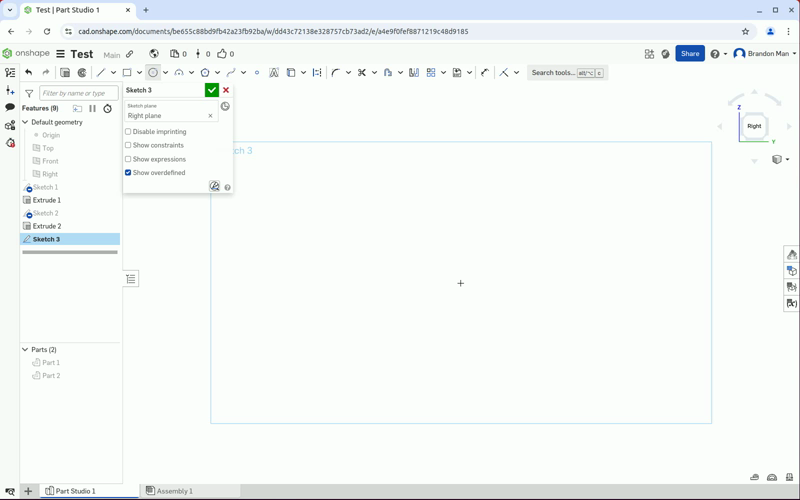
key_up(shift)
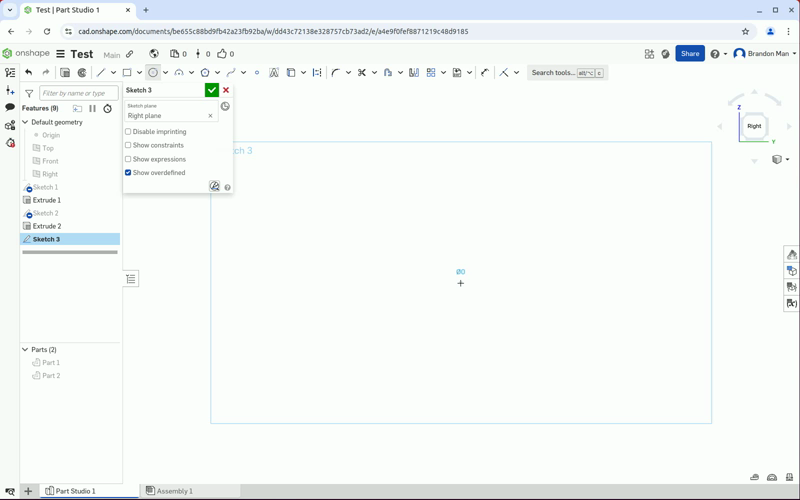
mouse_move(466, 282)
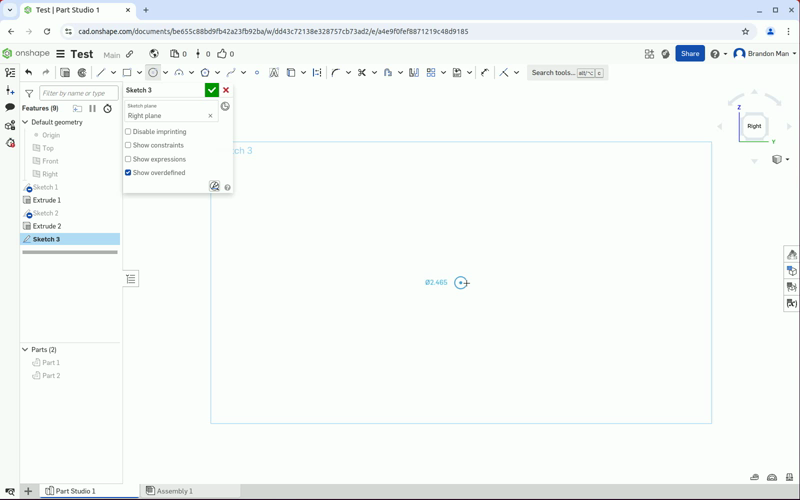
click(466, 282)
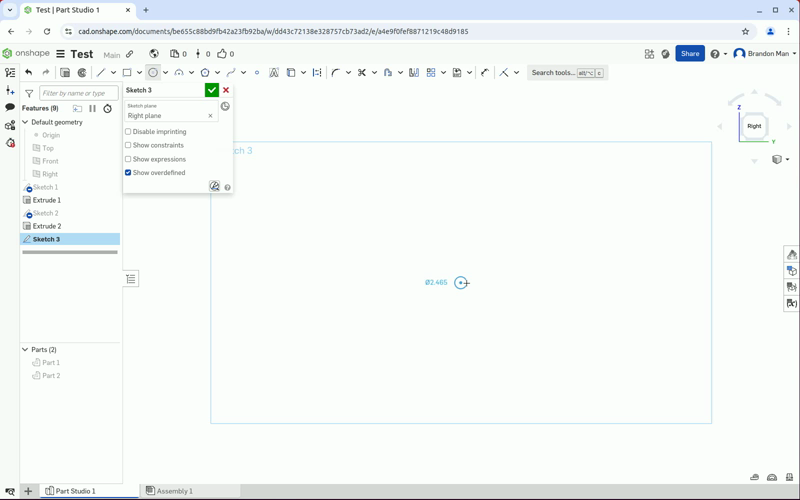
key(esc)
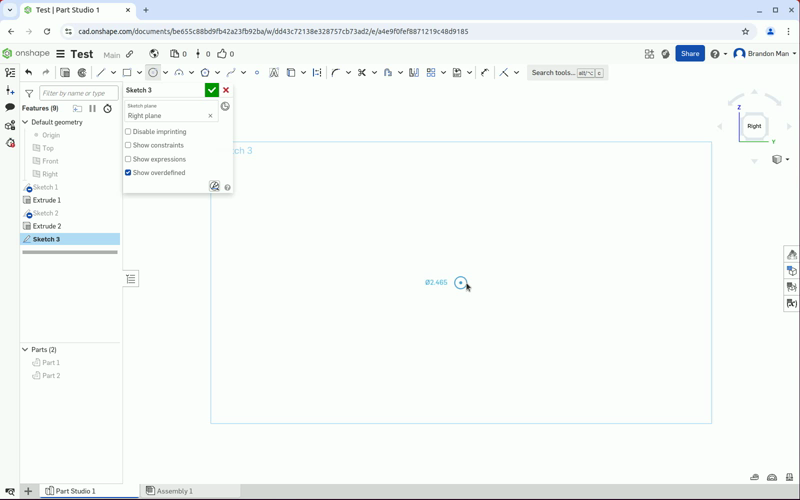
mouse_move(464, 285)
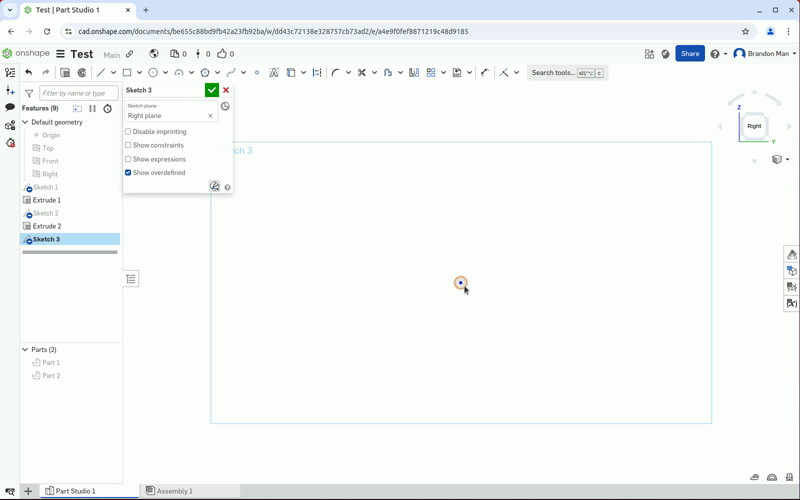
scroll(6)
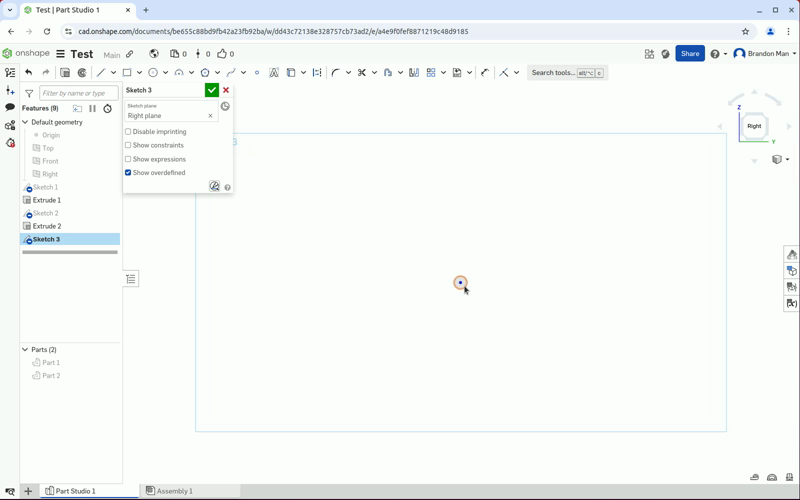
scroll(6)
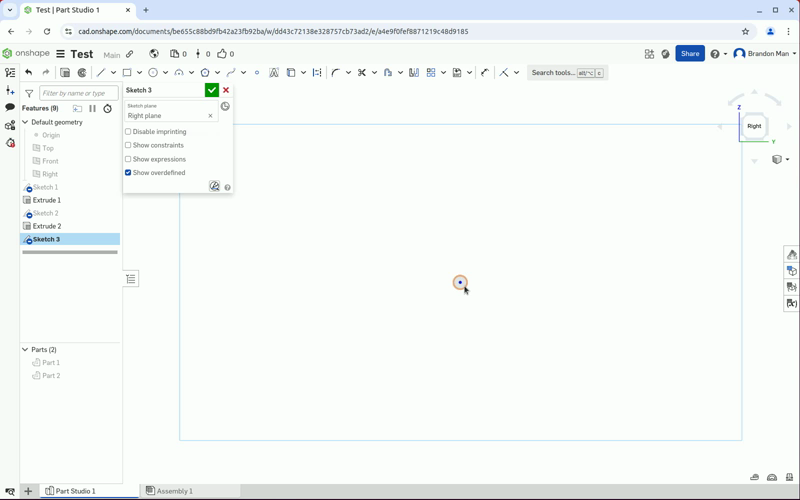
scroll(6)
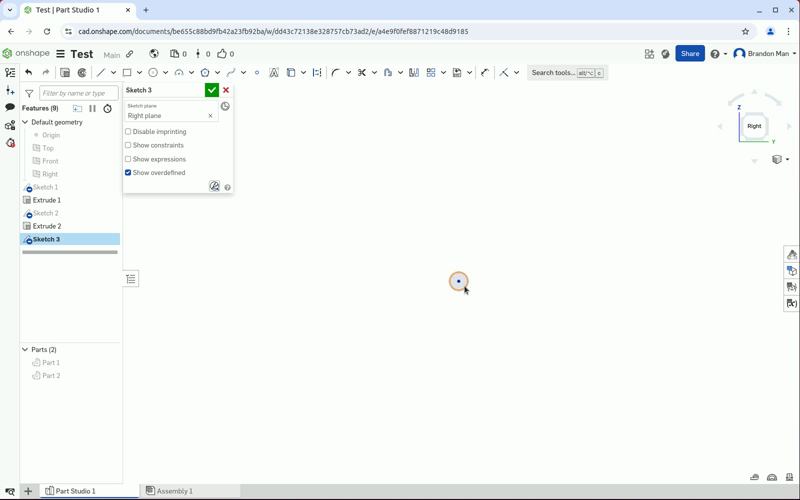
scroll(6)
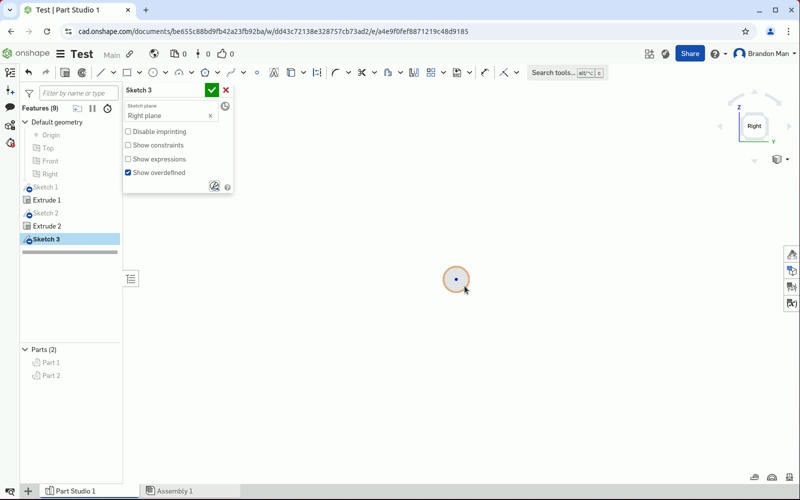
scroll(6)
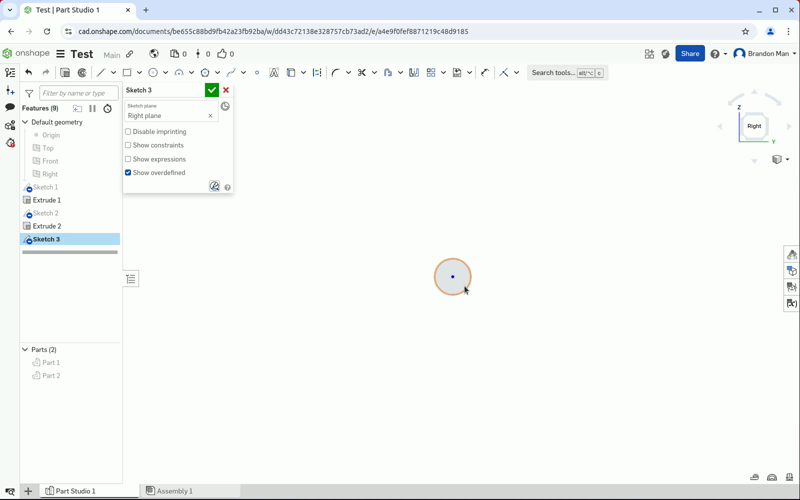
scroll(6)
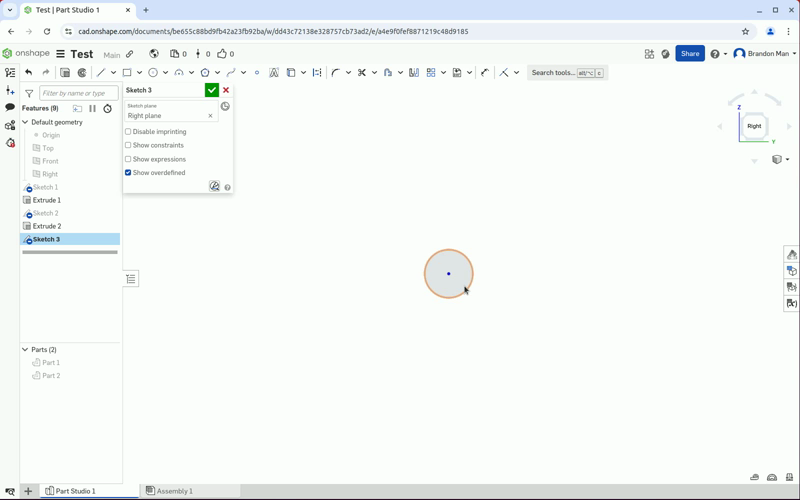
scroll(6)
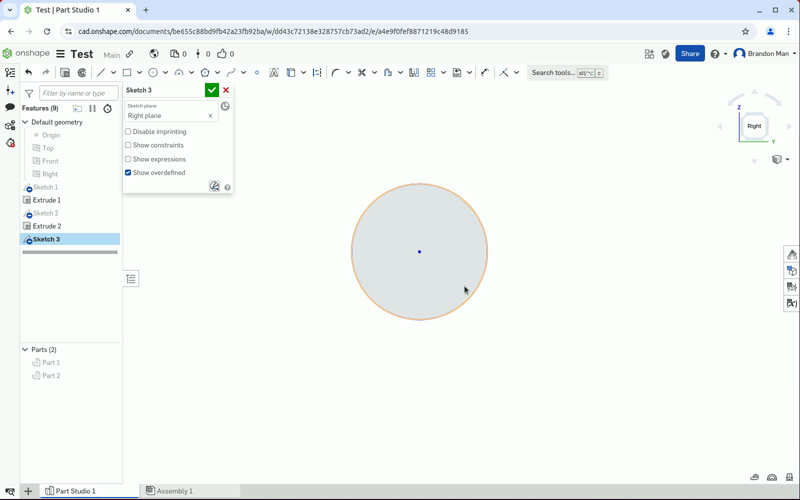
click(464, 285)
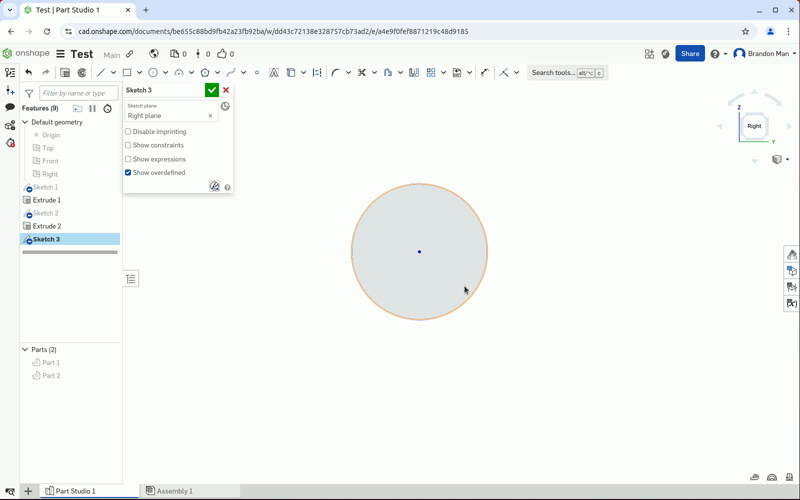
scroll(-6)
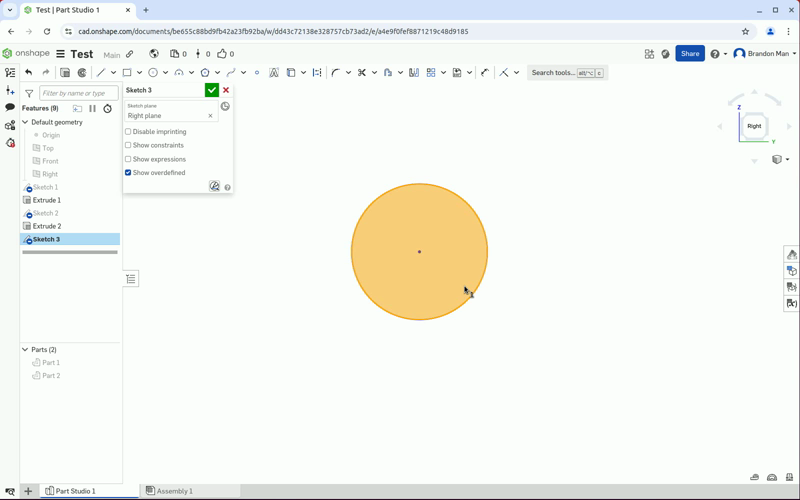
scroll(-6)
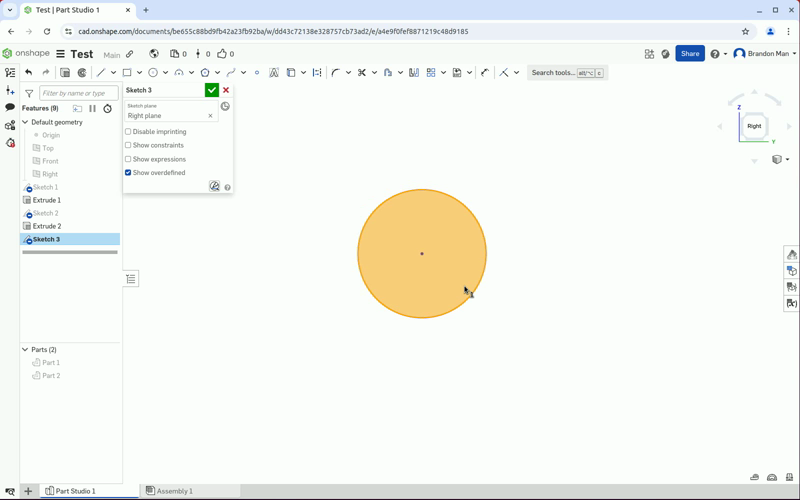
scroll(-6)
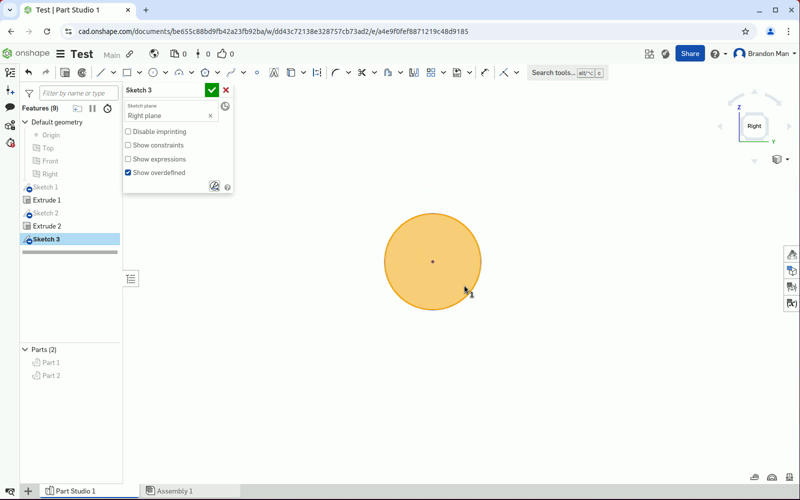
scroll(-6)
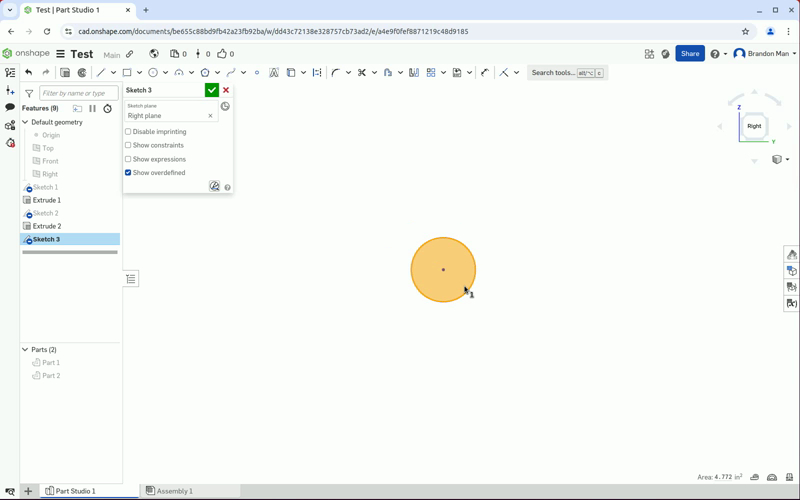
scroll(-6)
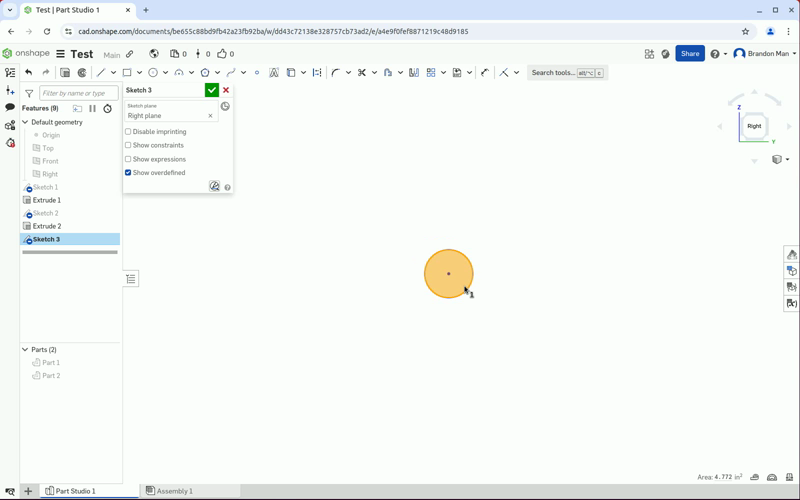
scroll(-6)
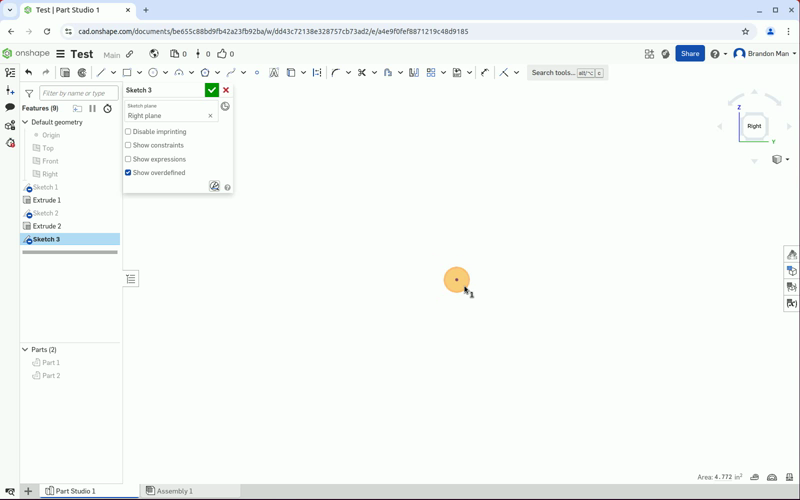
scroll(-6)
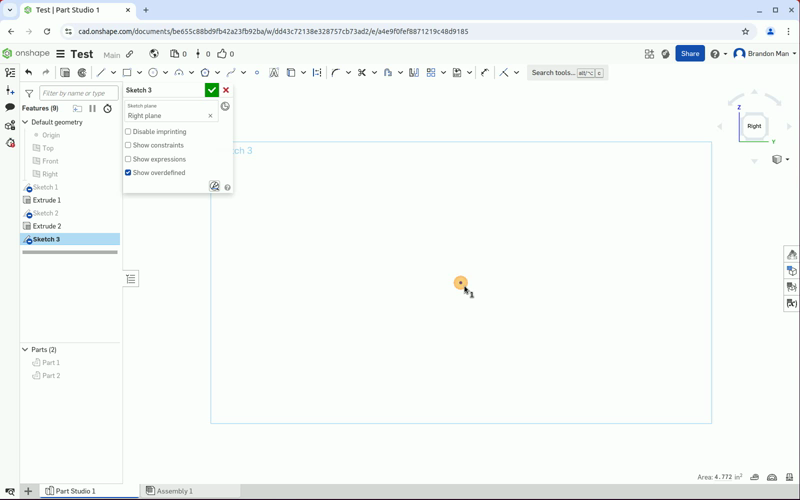
mouse_move(73, 352)
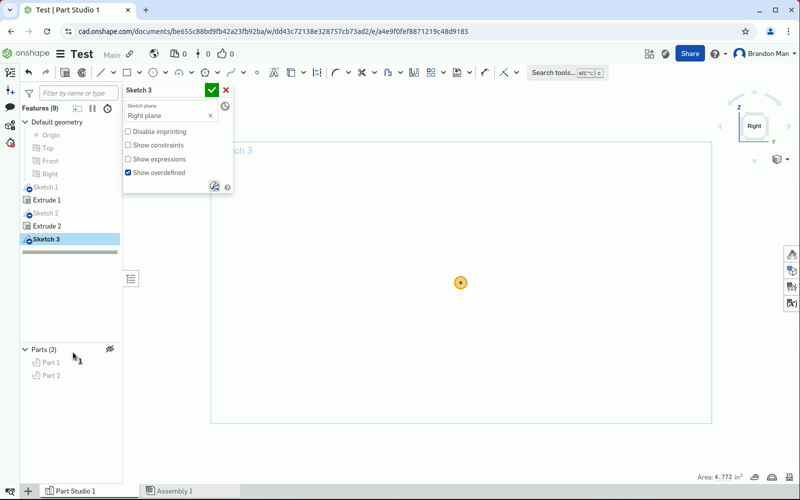
key(shift+y)
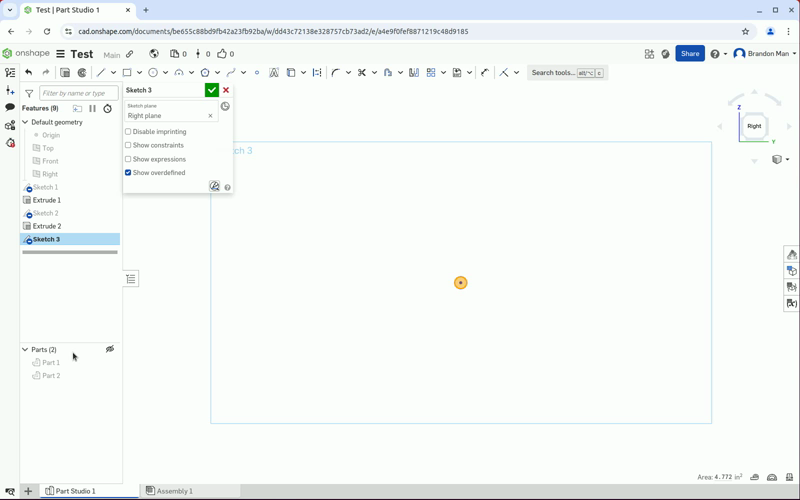
key(shift+e)
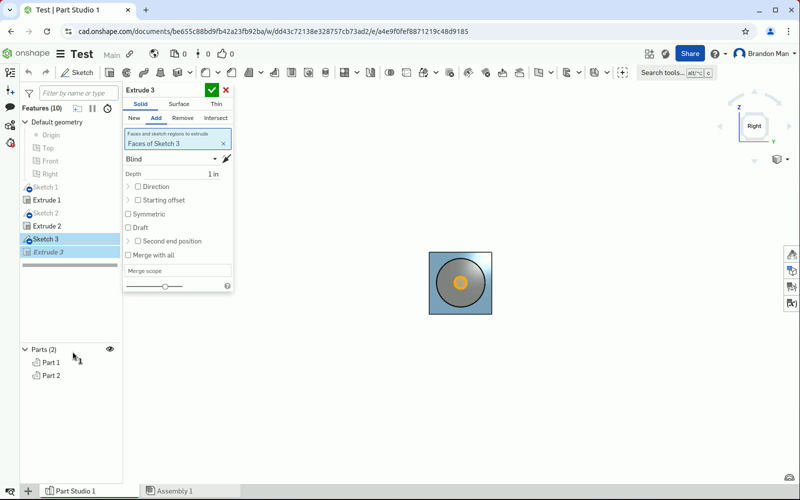
mouse_move(143, 106)
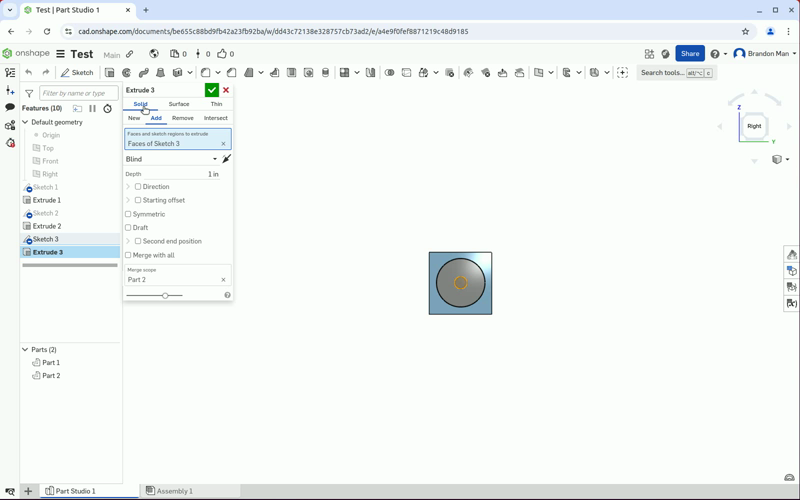
click(143, 106)
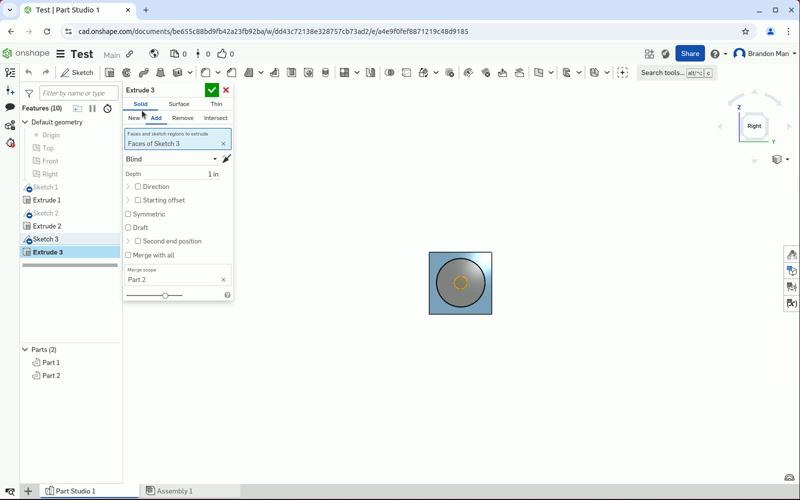
mouse_move(137, 120)
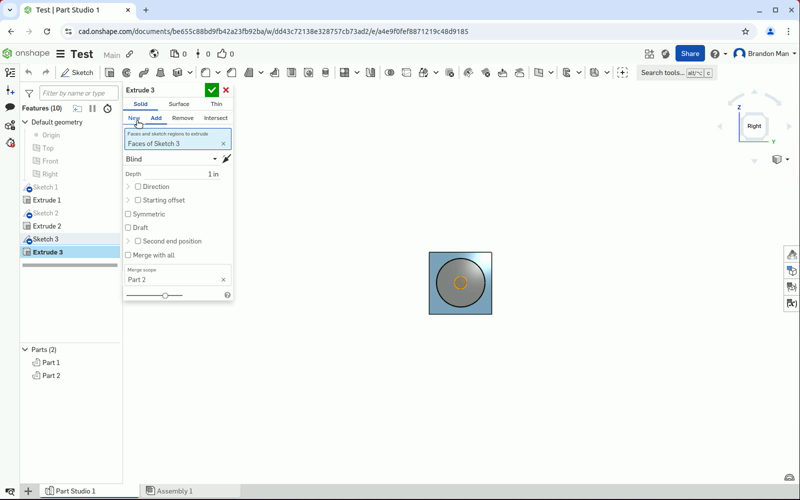
click(137, 120)
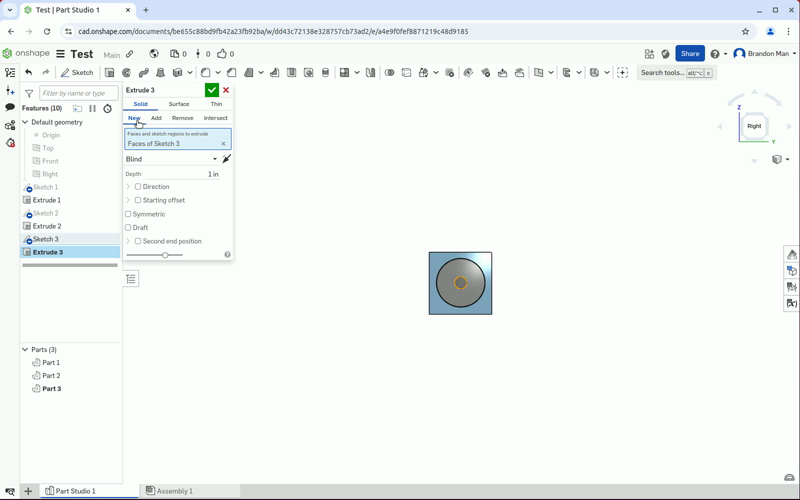
key(tab, 4)
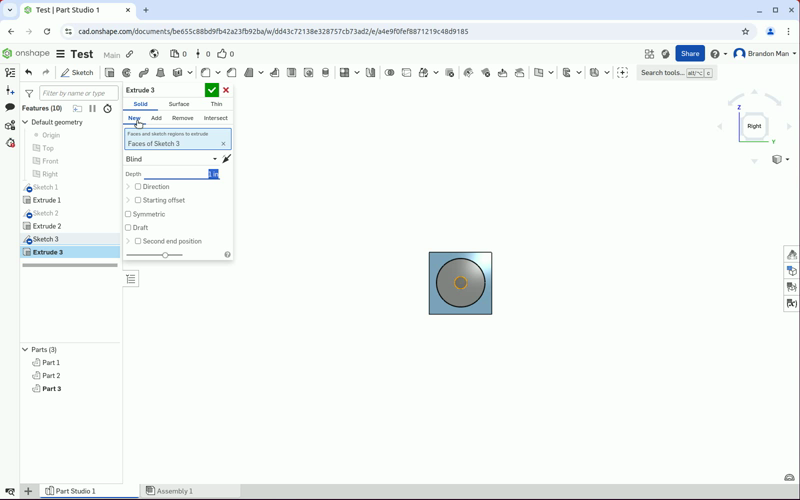
text(-23.108)
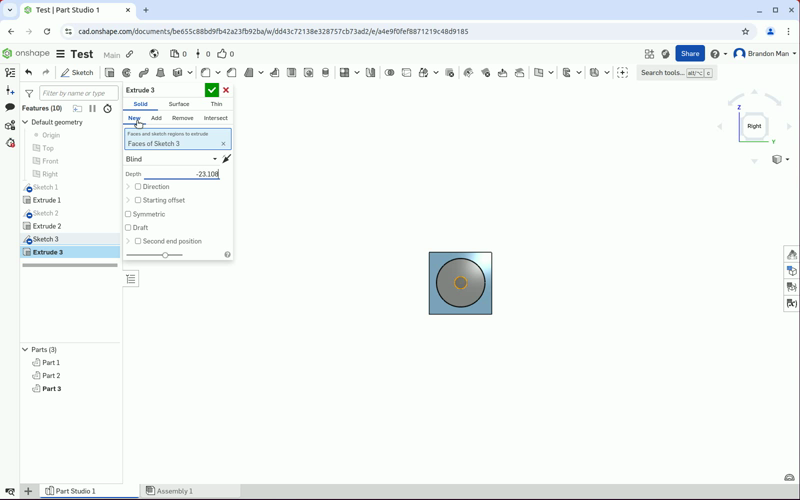
key(enter)
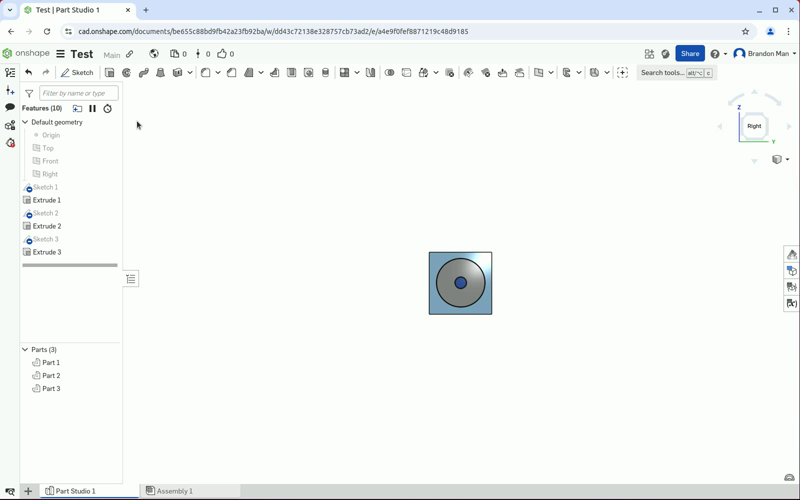
key(shift+h)
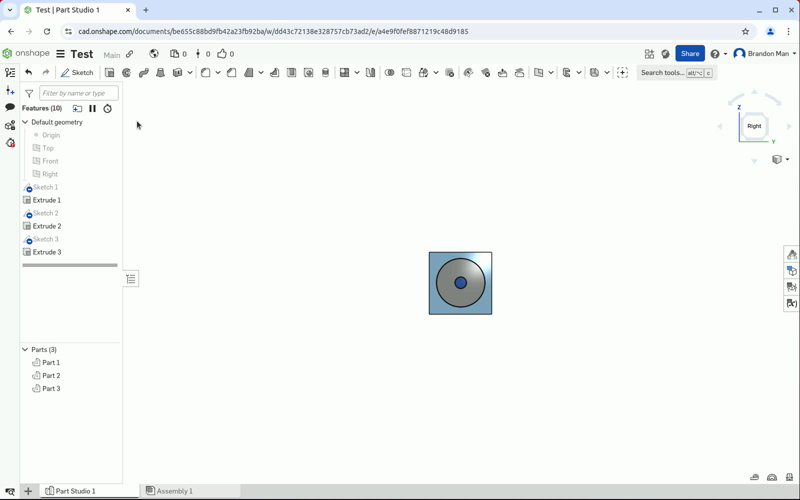
key(shift+h)
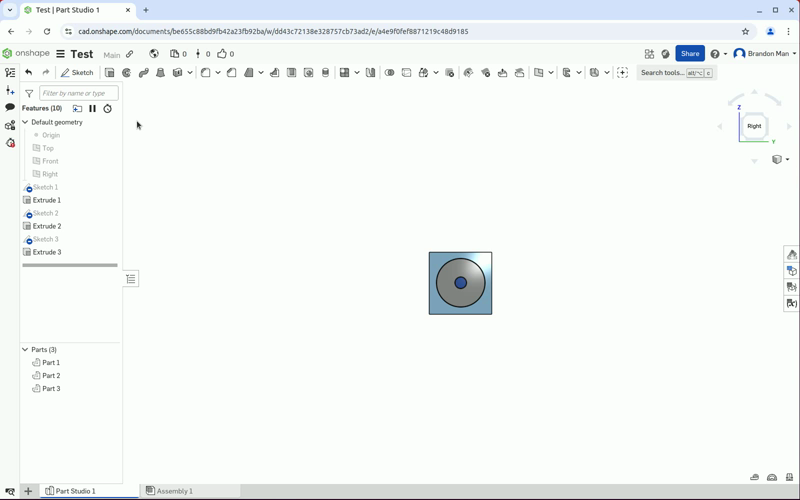
mouse_move(73, 189)
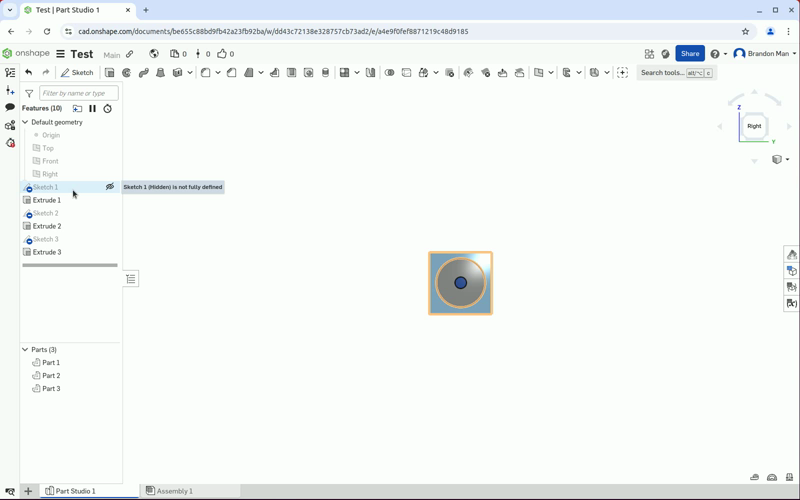
click(73, 189)
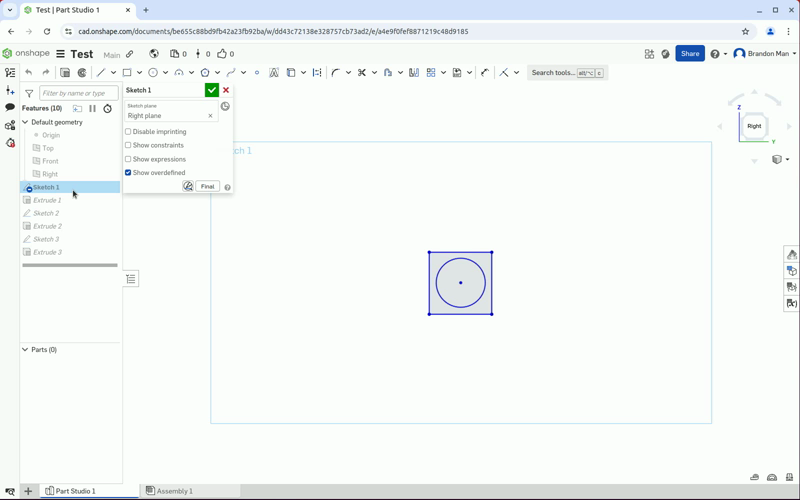
mouse_move(229, 92)
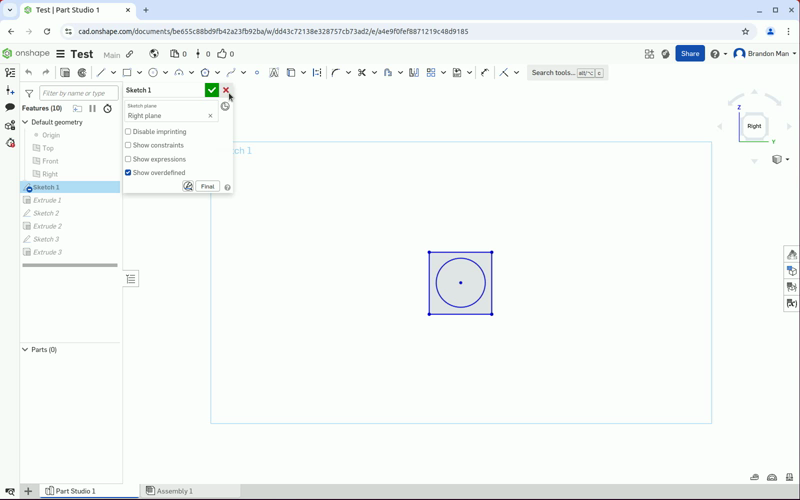
click(229, 92)
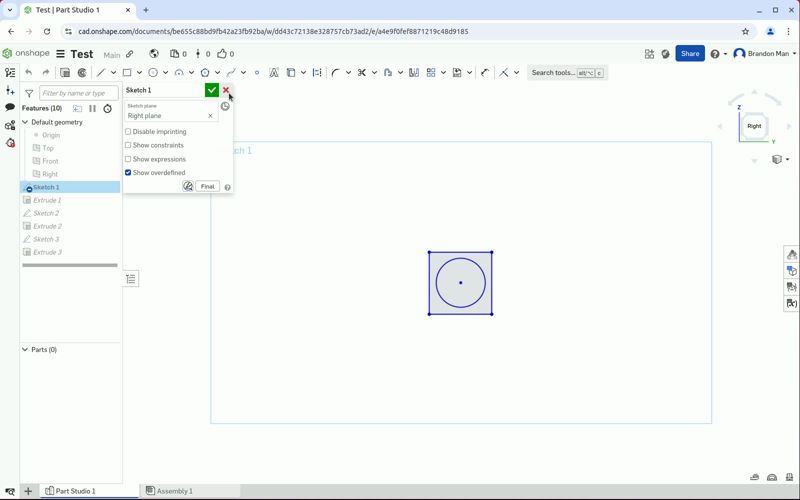
key(shift+s)
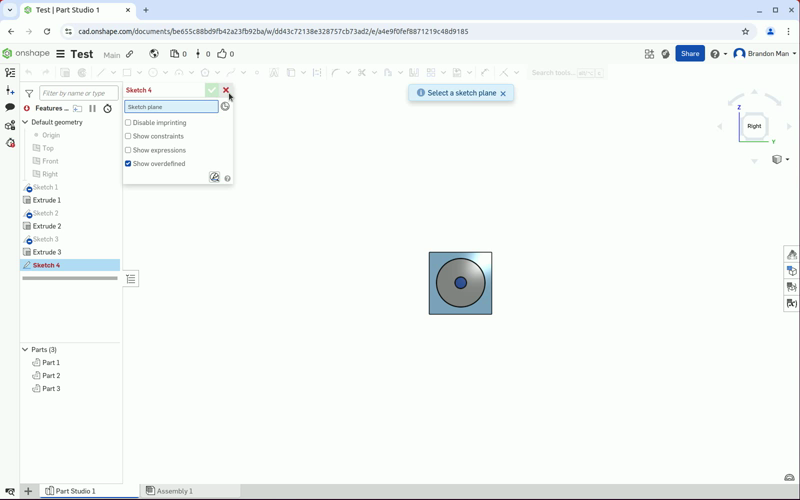
mouse_move(73, 176)
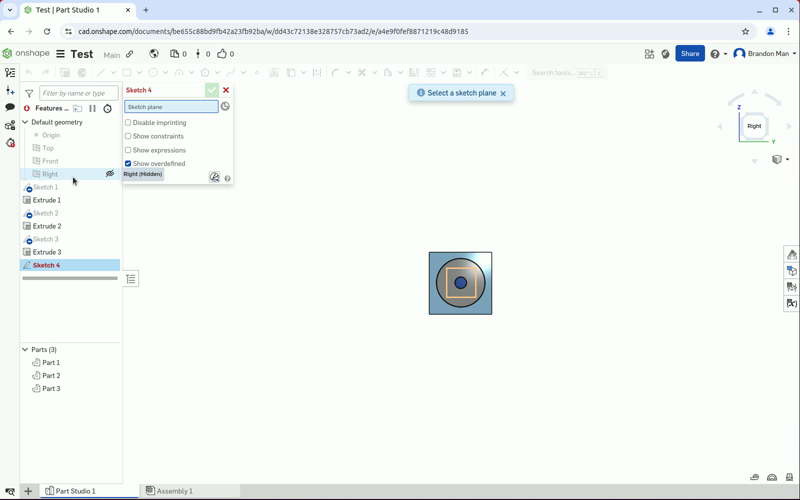
click(73, 176)
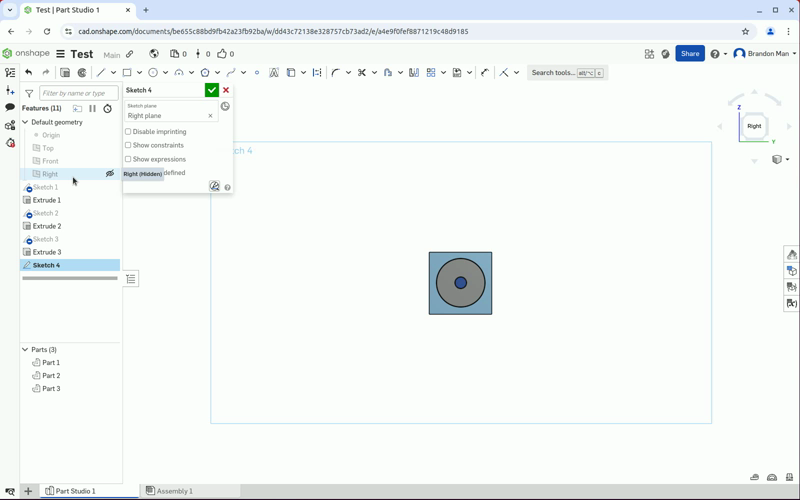
mouse_move(73, 352)
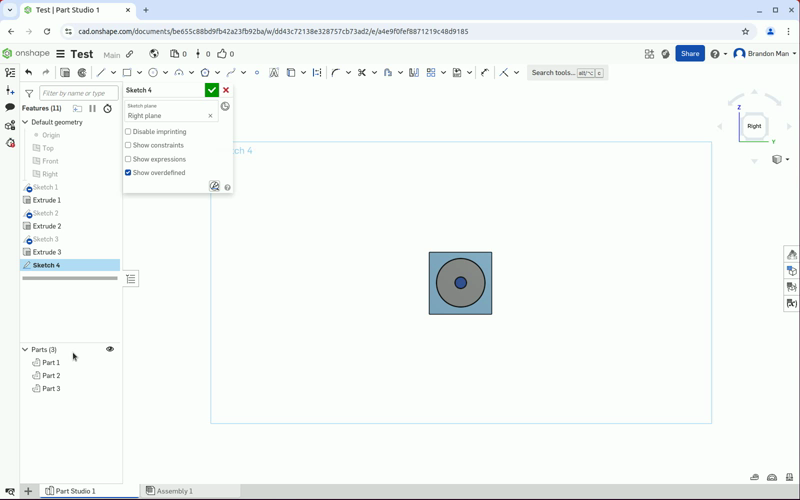
key(y)
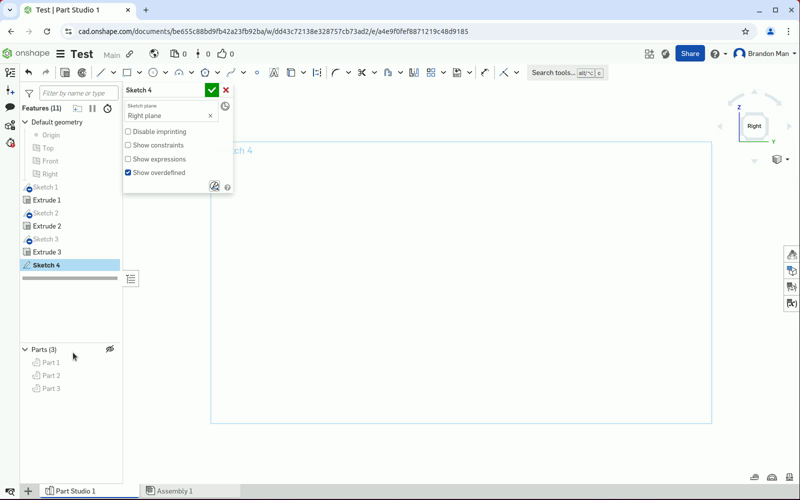
key(c)
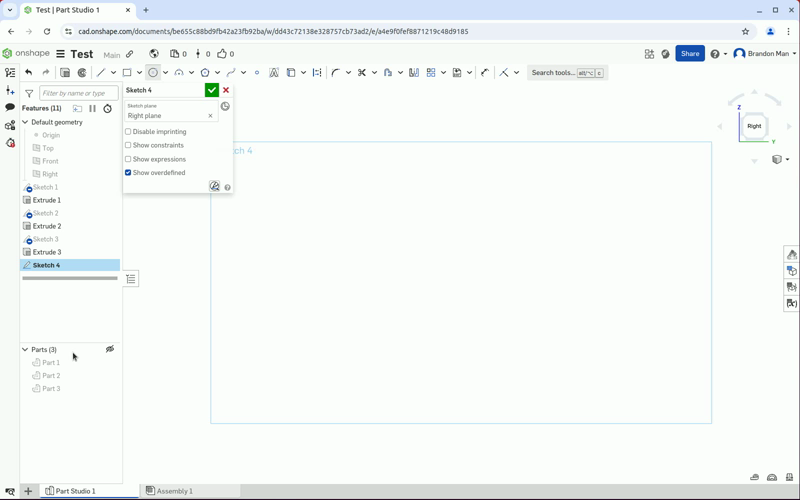
key_down(shift)
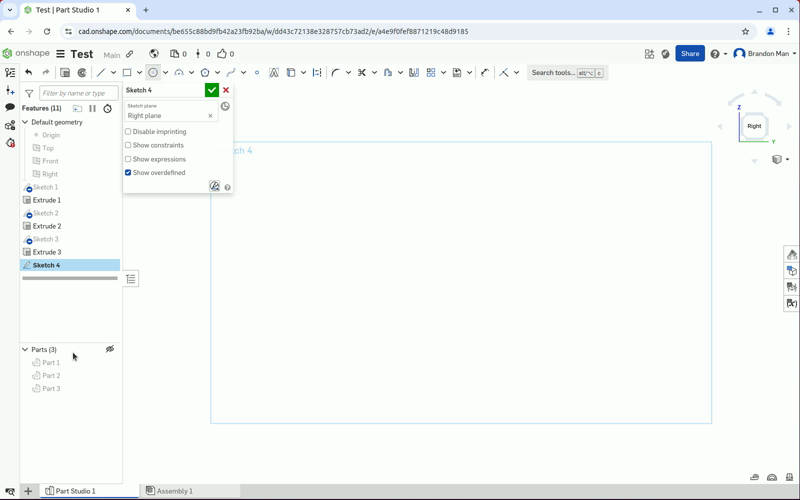
mouse_move(460, 282)
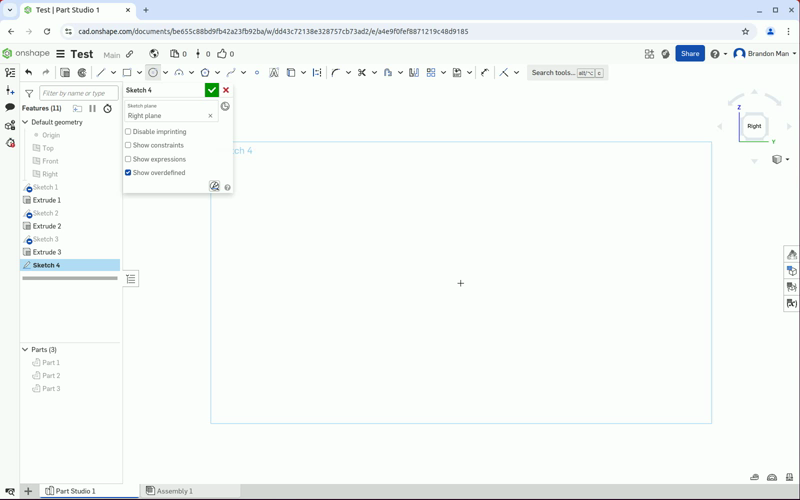
click(460, 282)
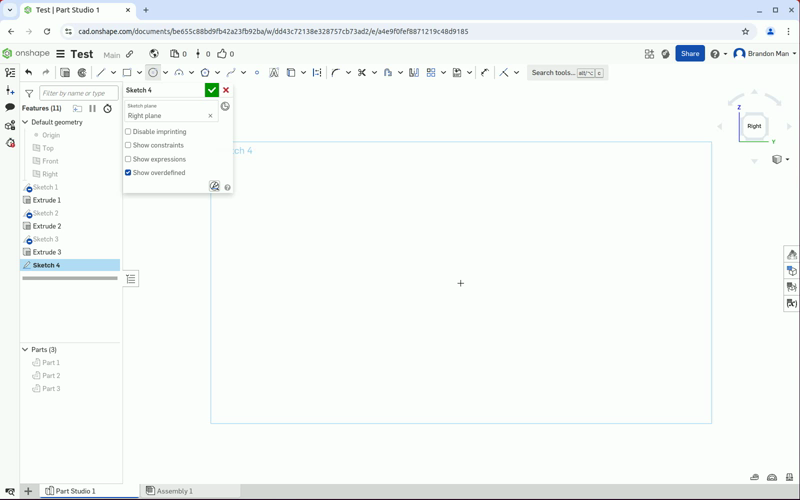
key_up(shift)
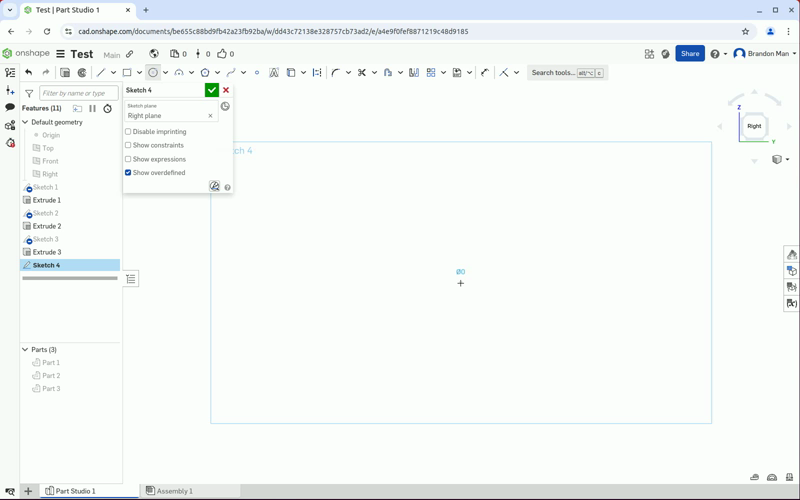
mouse_move(484, 282)
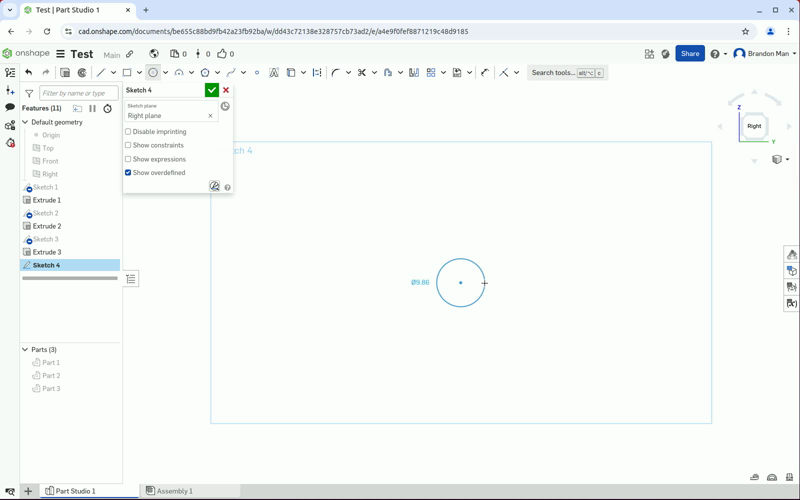
click(484, 282)
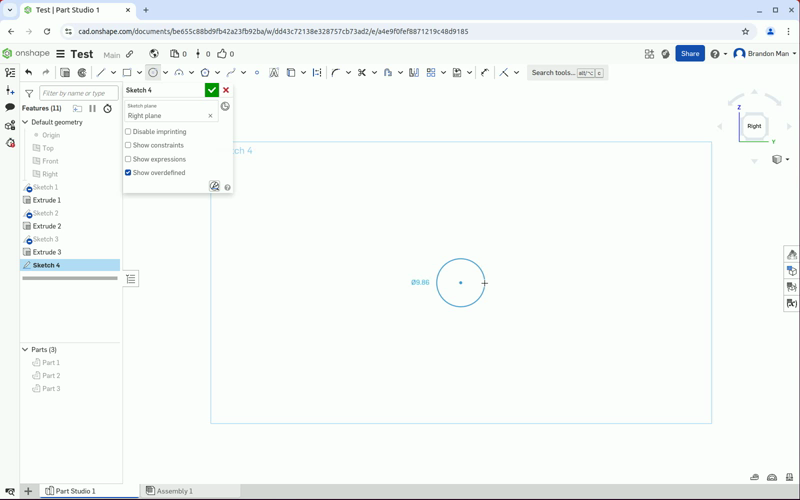
key(esc)
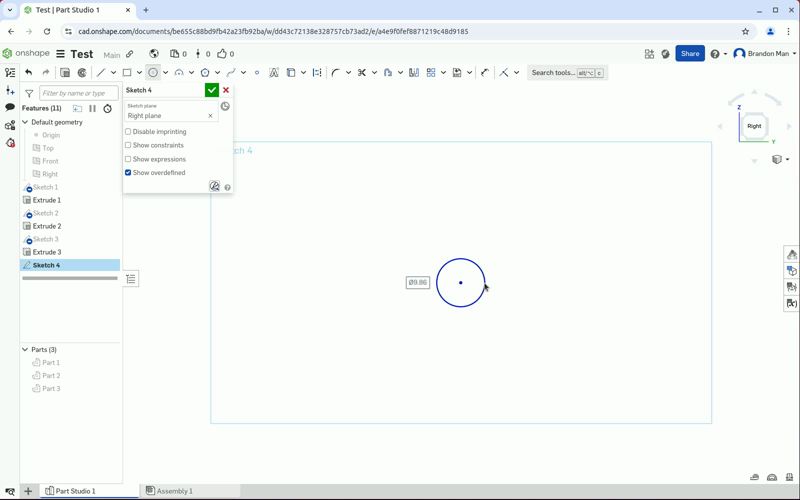
key(c)
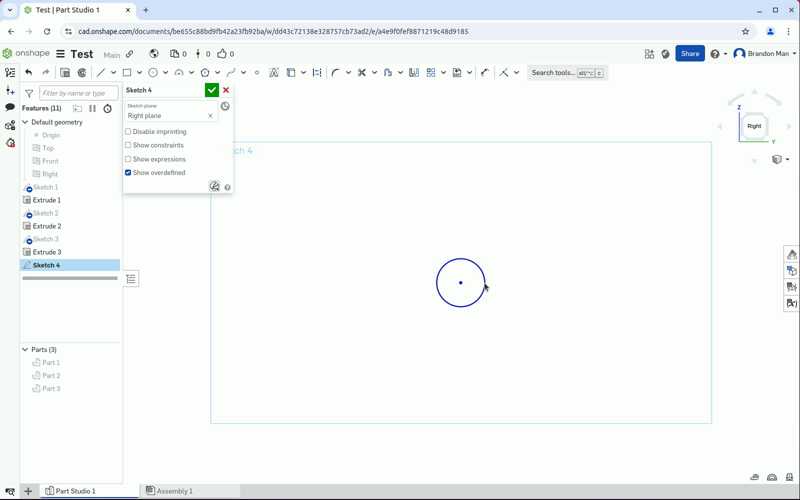
key_down(shift)
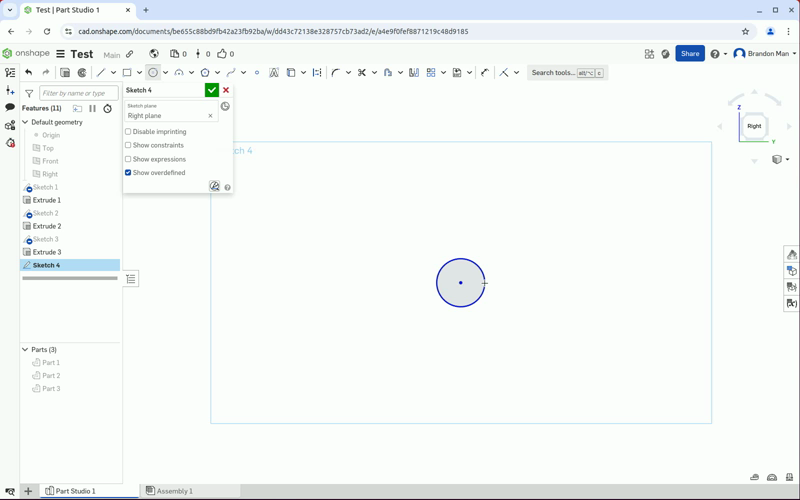
mouse_move(460, 282)
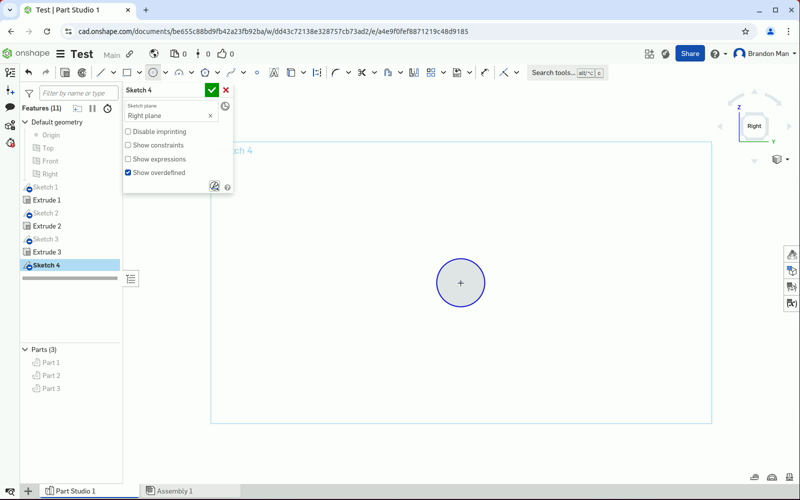
click(460, 282)
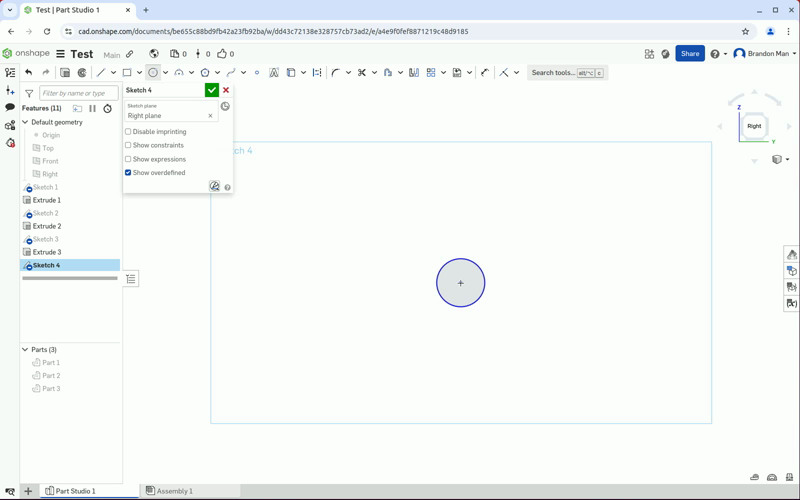
key_up(shift)
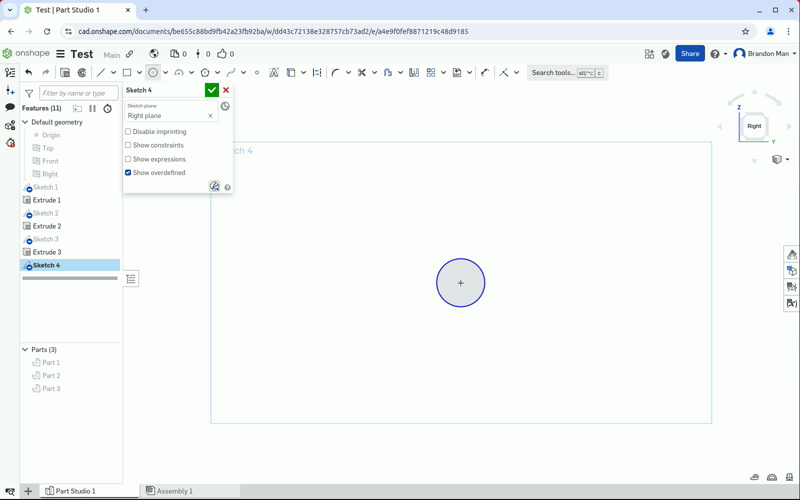
mouse_move(466, 282)
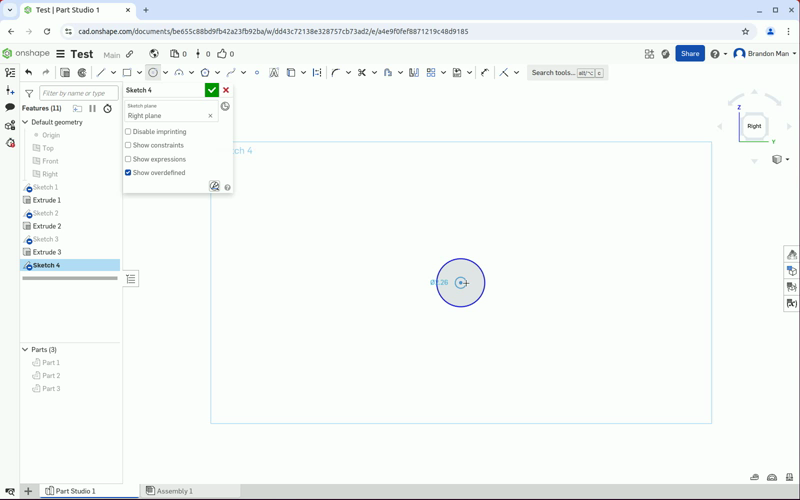
click(466, 282)
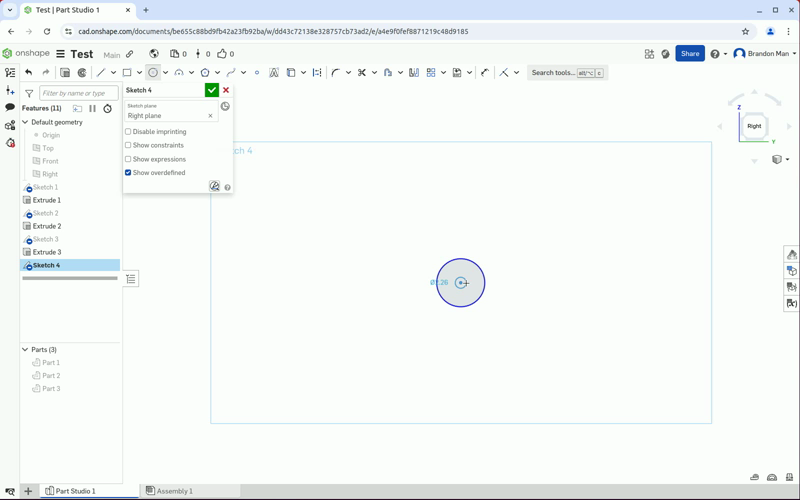
key(esc)
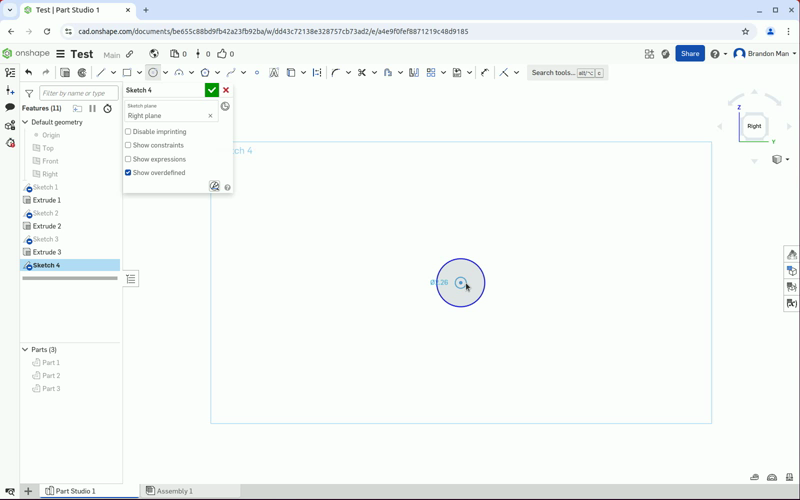
mouse_move(453, 263)
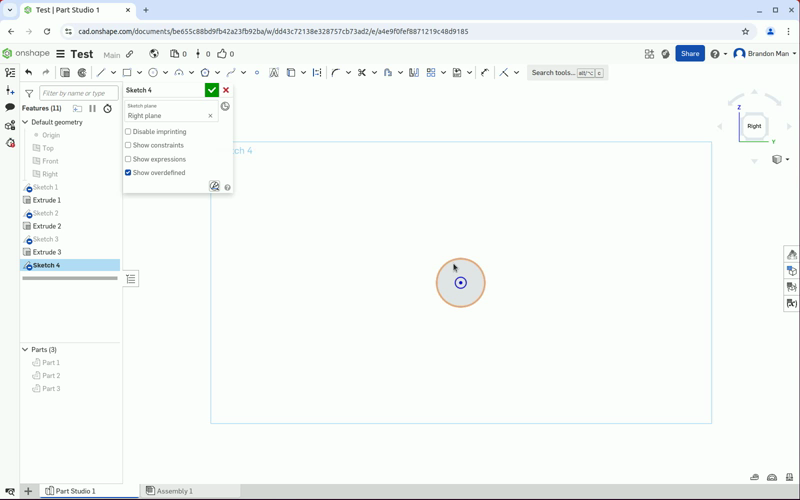
scroll(6)
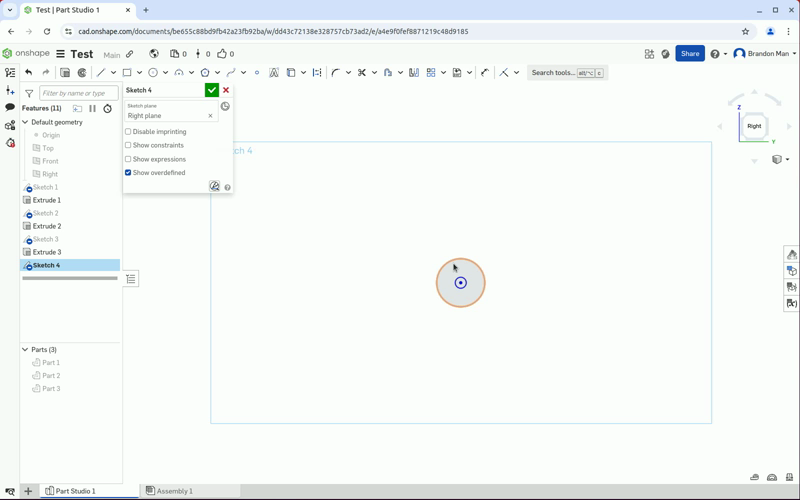
scroll(6)
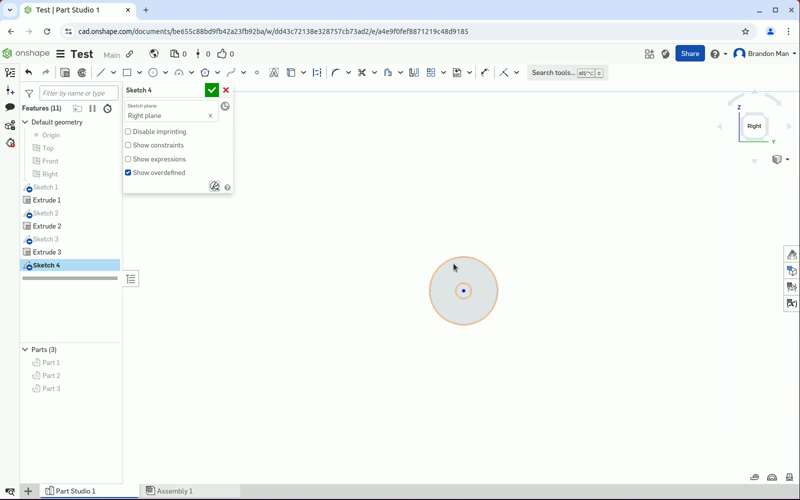
scroll(6)
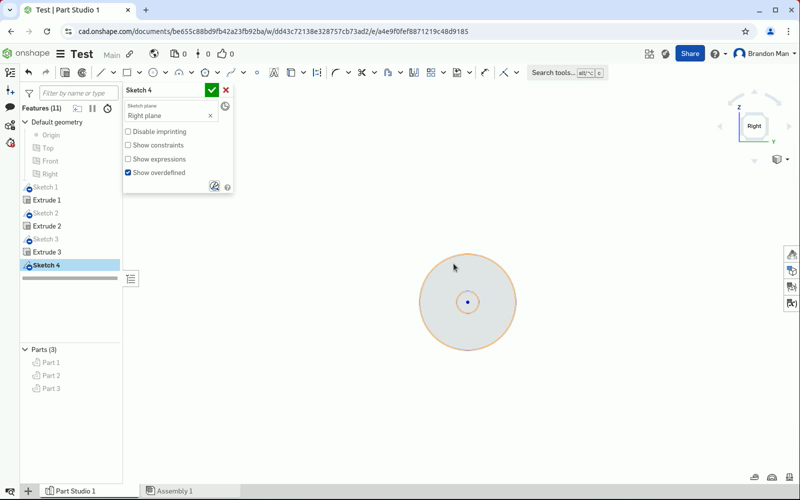
scroll(6)
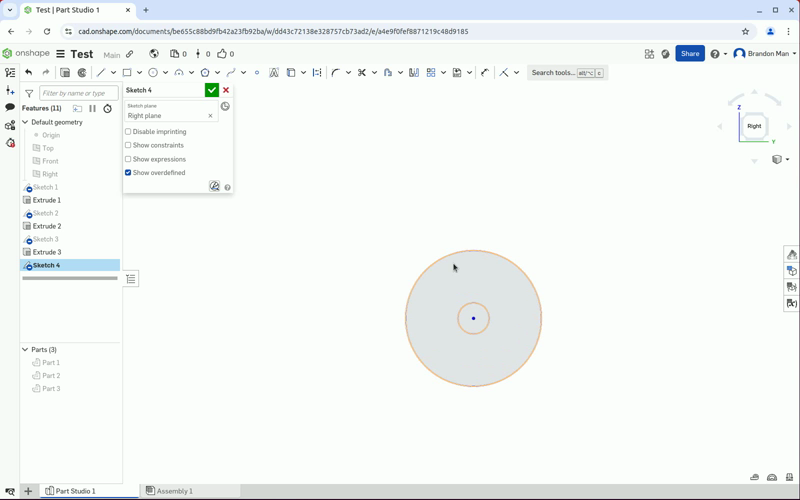
scroll(6)
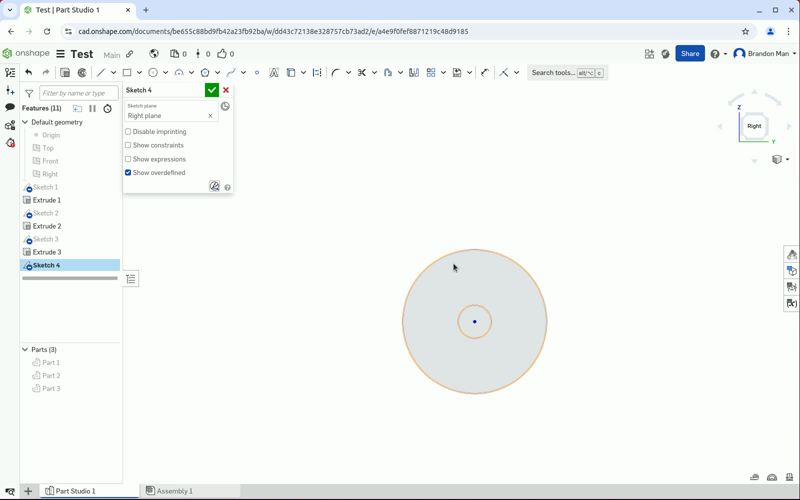
scroll(6)
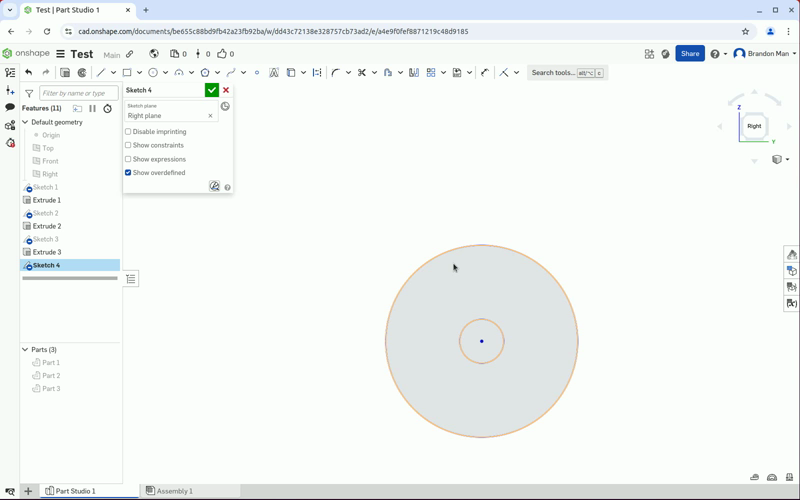
scroll(6)
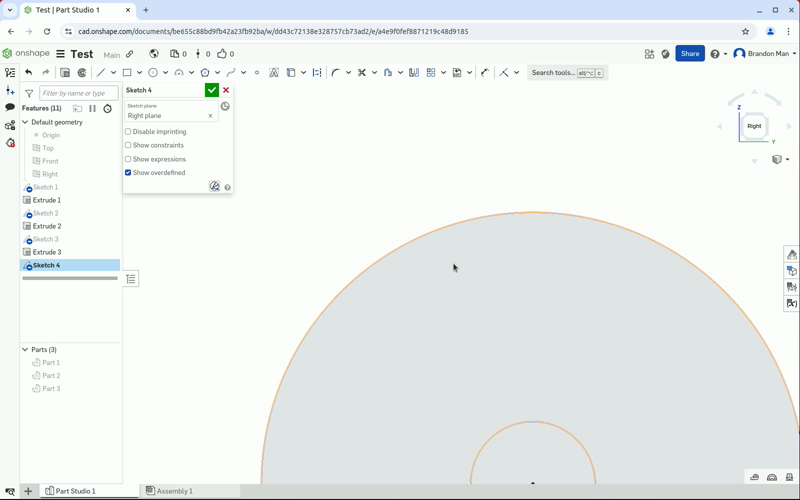
click(453, 263)
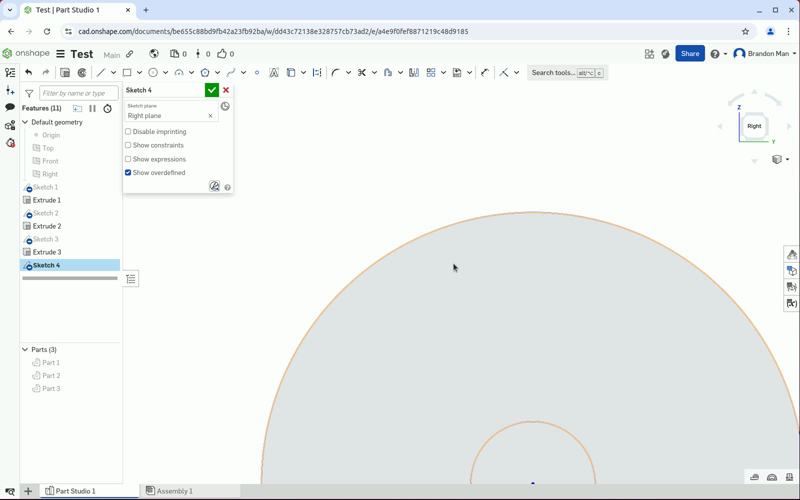
scroll(-6)
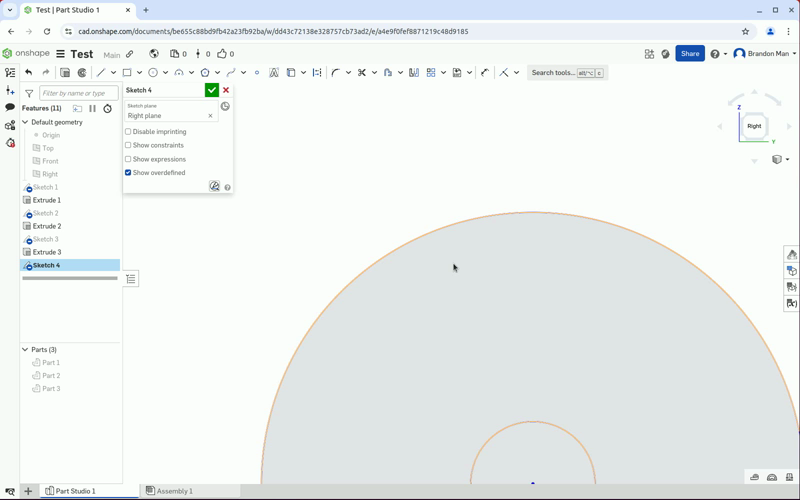
scroll(-6)
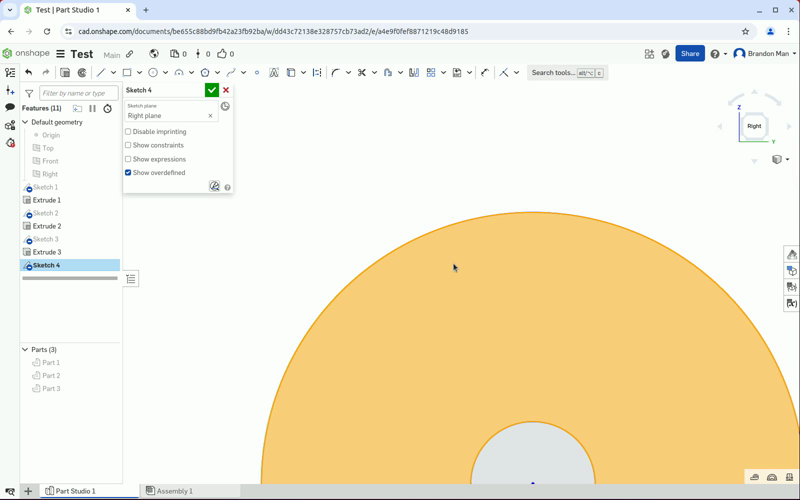
scroll(-6)
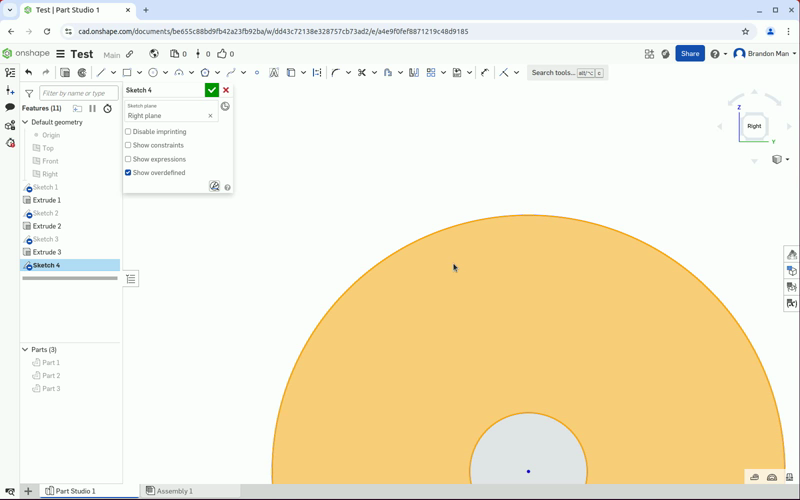
scroll(-6)
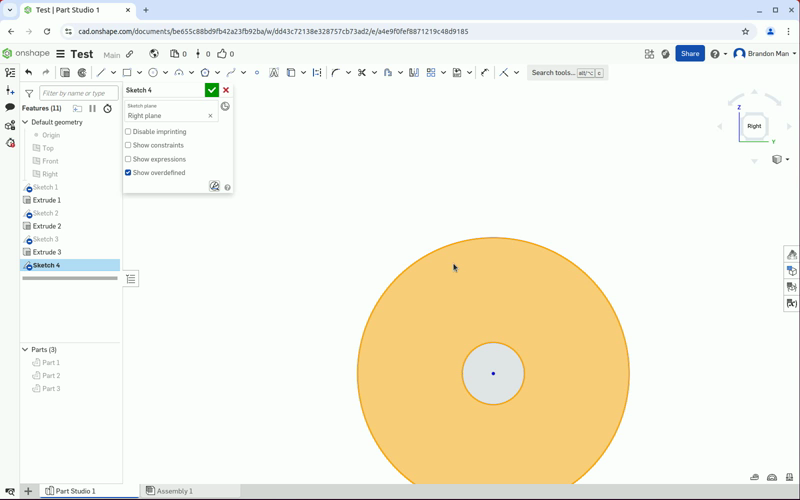
scroll(-6)
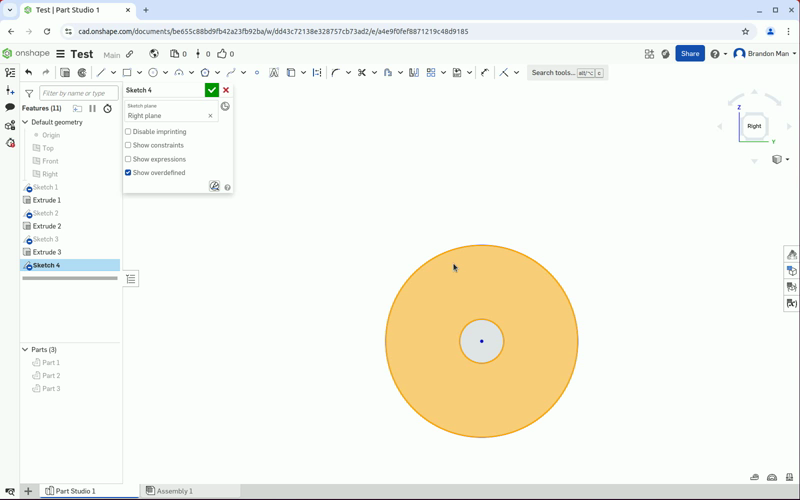
scroll(-6)
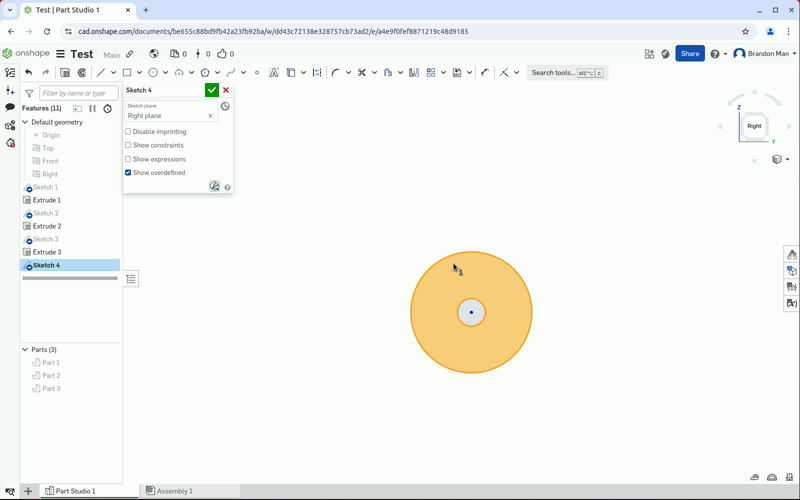
scroll(-6)
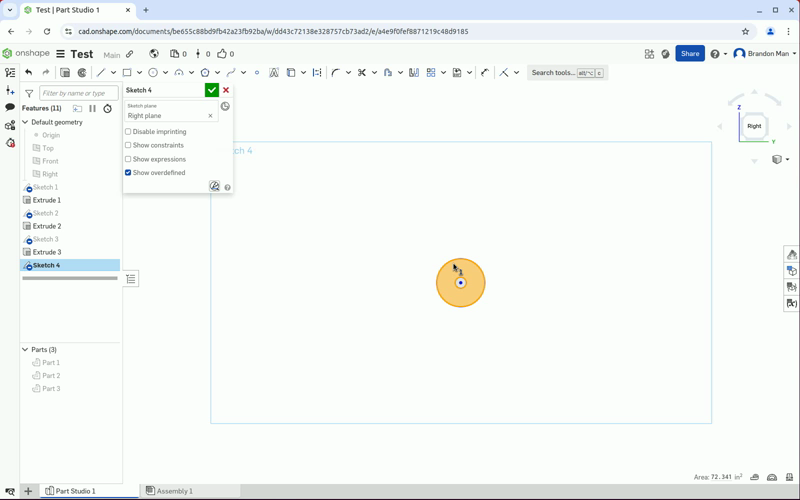
mouse_move(73, 352)
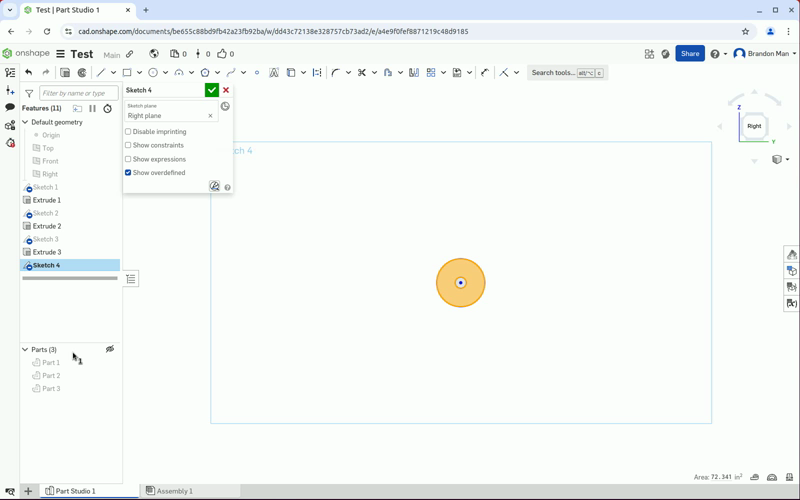
key(shift+y)
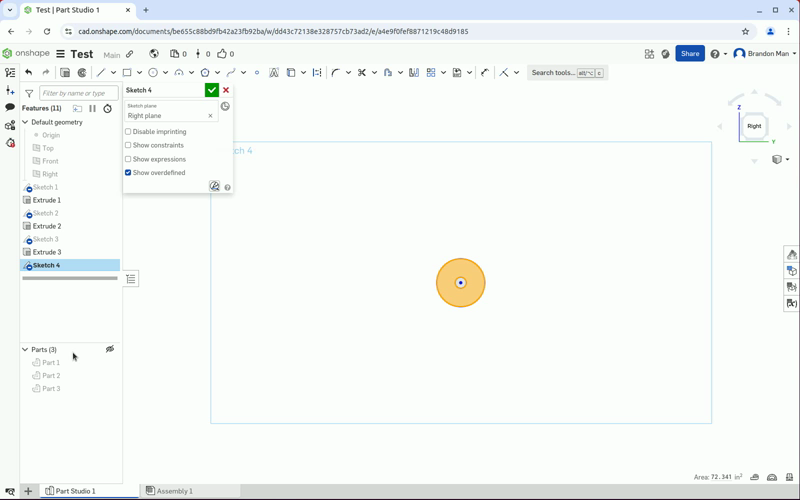
key(shift+e)
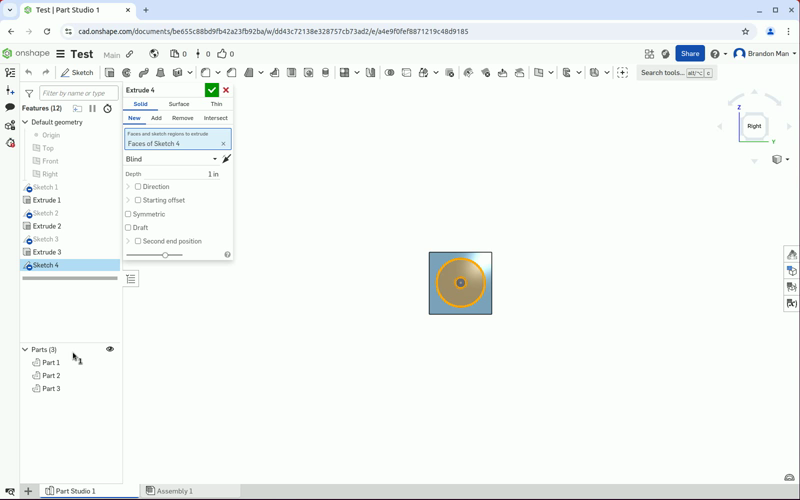
mouse_move(143, 106)
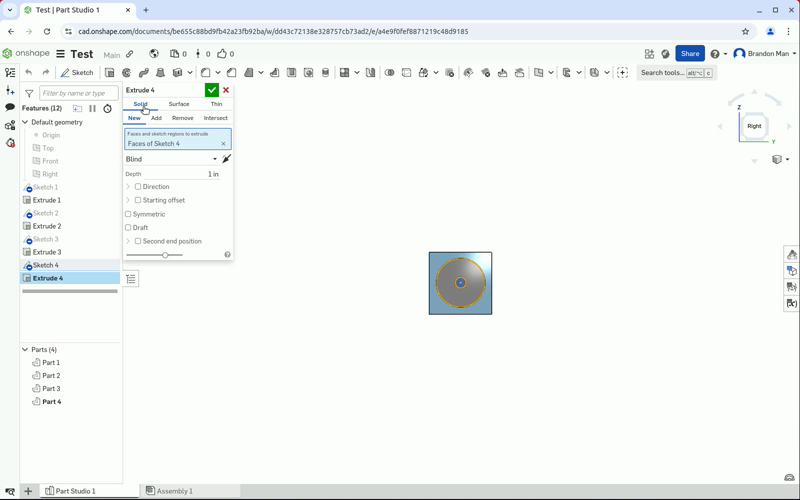
click(143, 106)
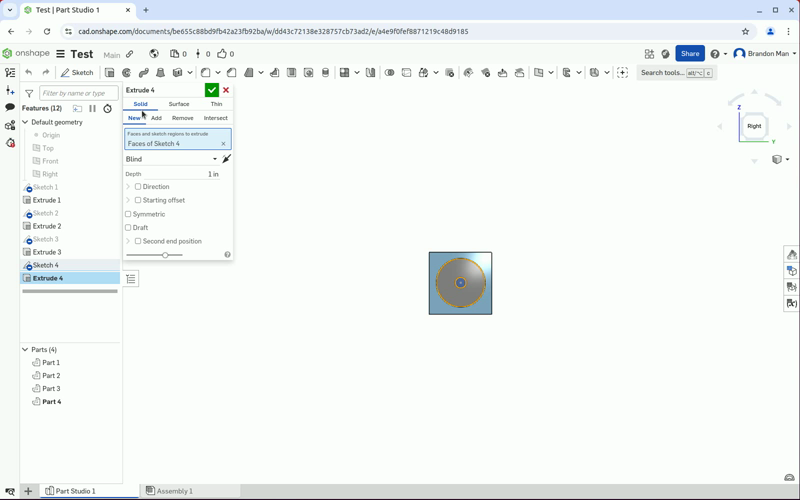
mouse_move(137, 120)
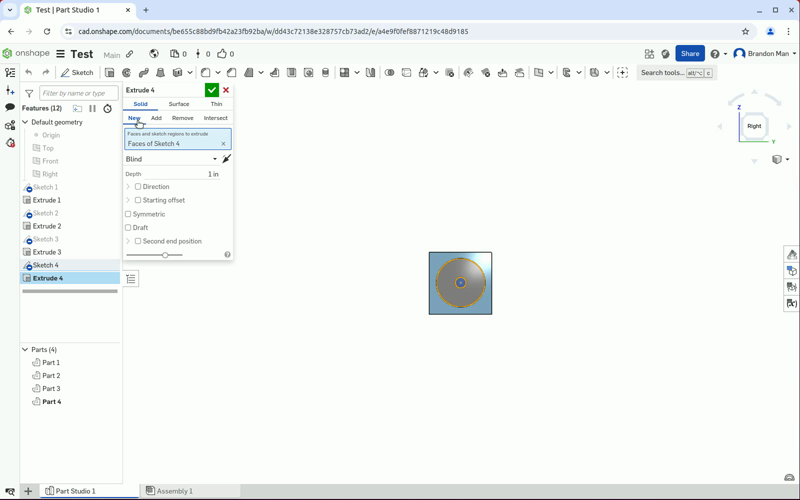
click(137, 120)
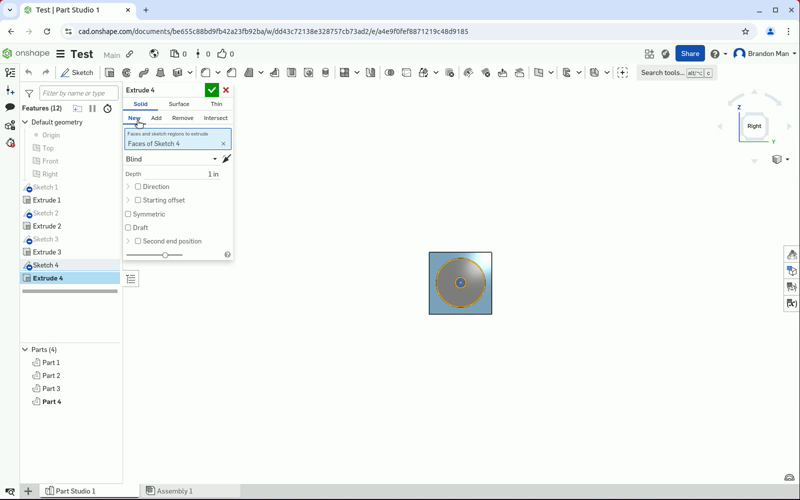
key(tab, 4)
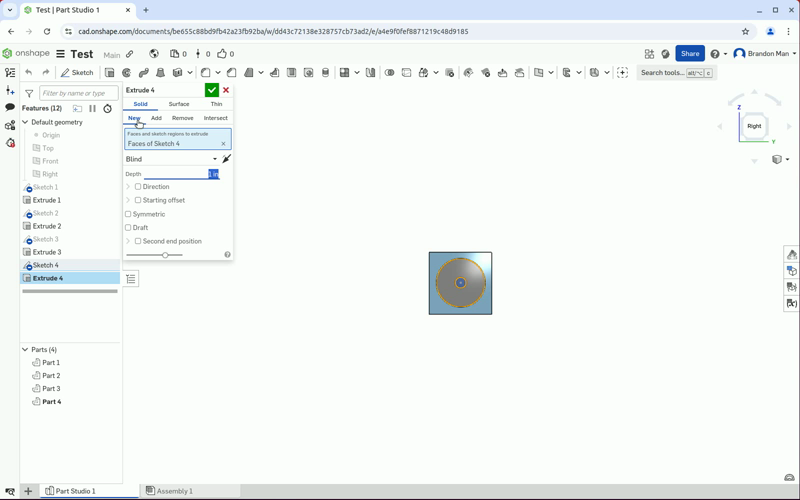
text(0.963)
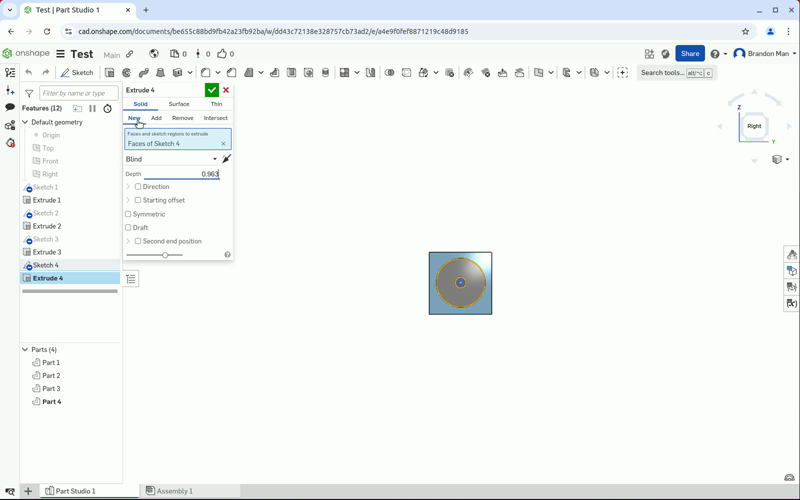
key(enter)
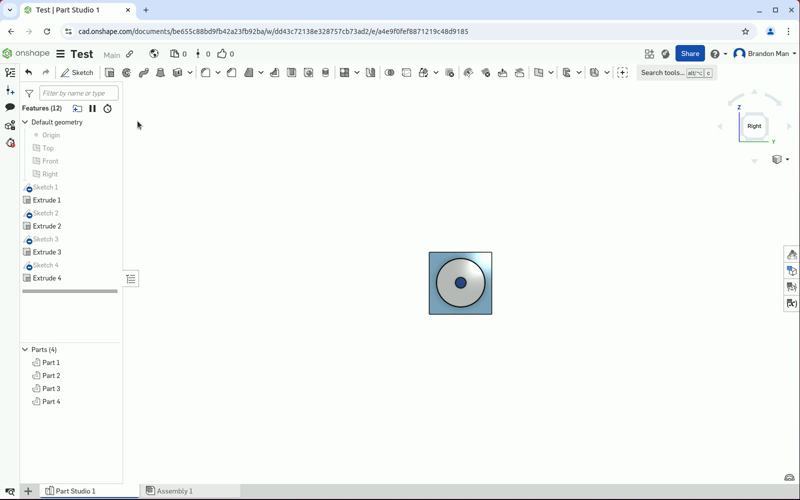
key(shift+h)
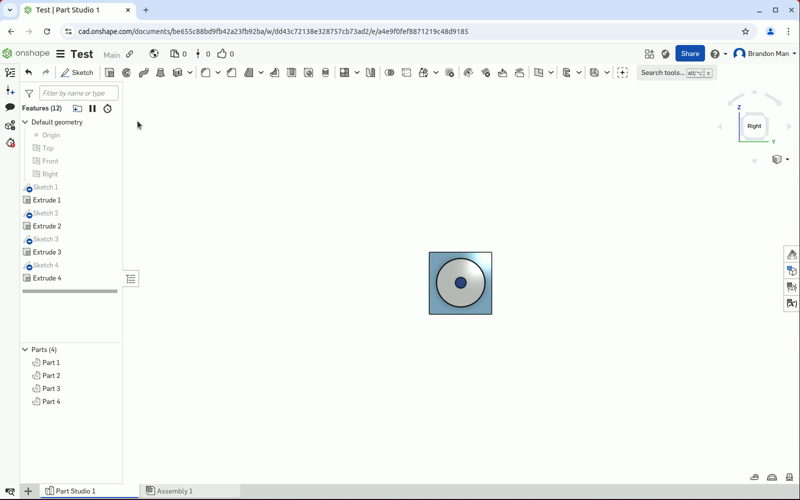
key(shift+h)
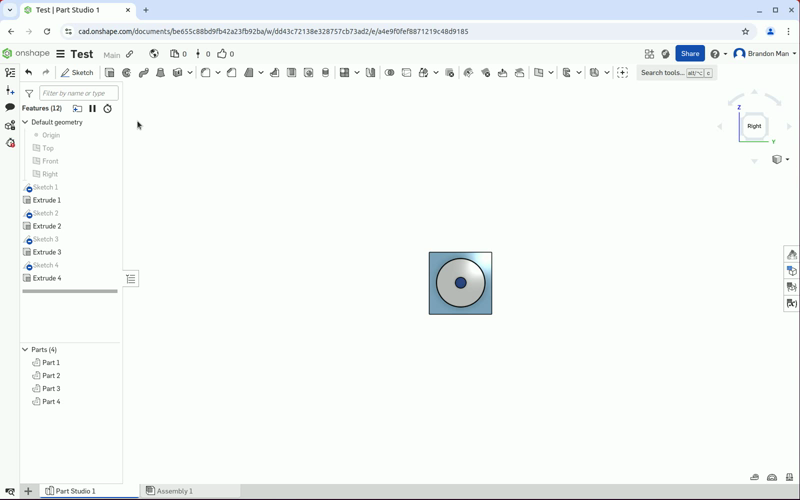
mouse_move(73, 189)
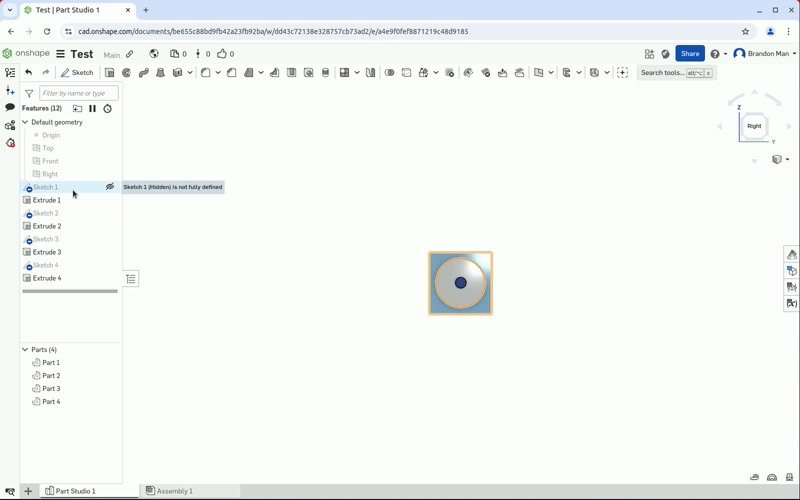
click(73, 189)
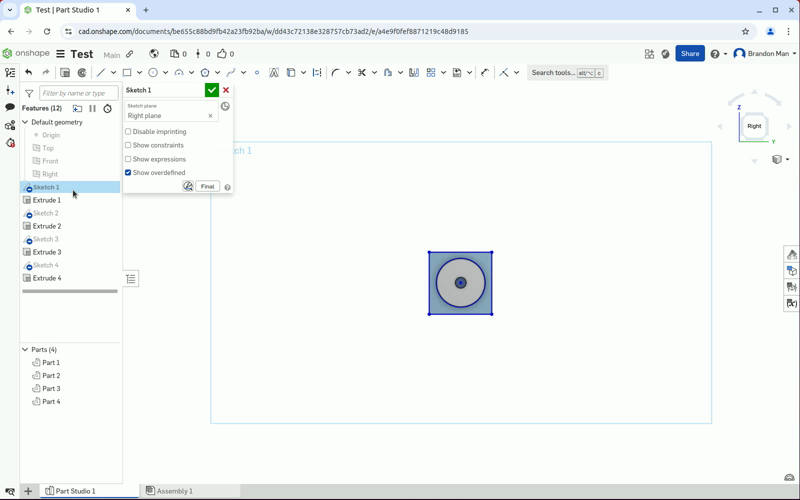
mouse_move(229, 92)
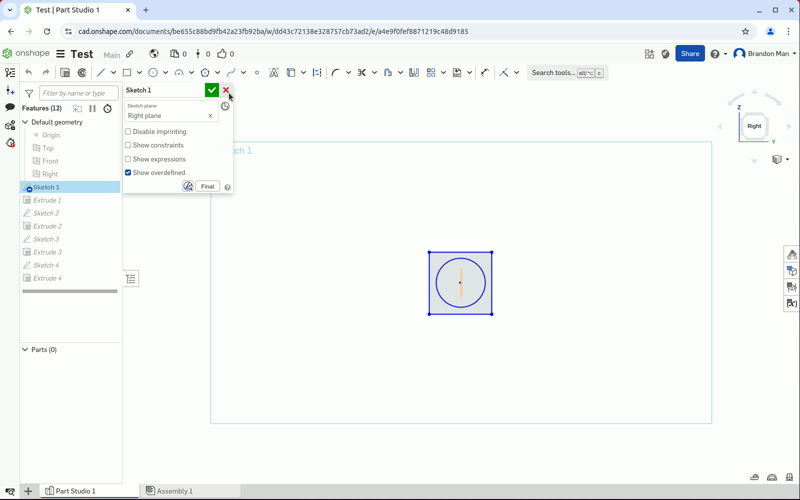
click(229, 92)
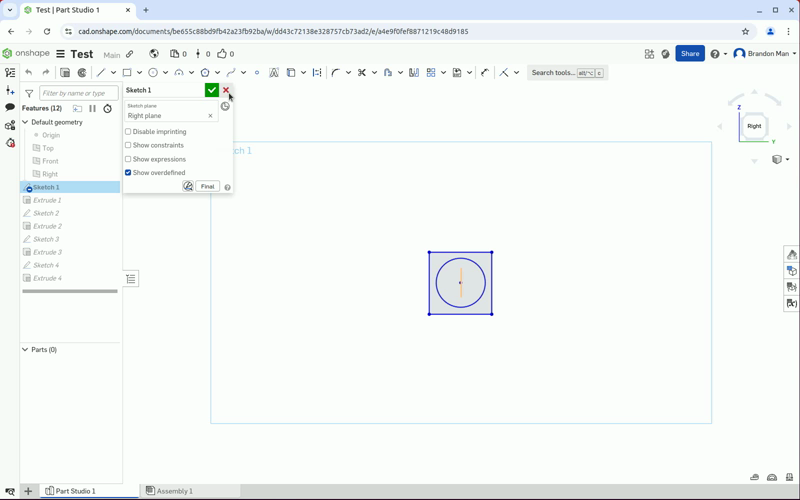
key(shift+s)
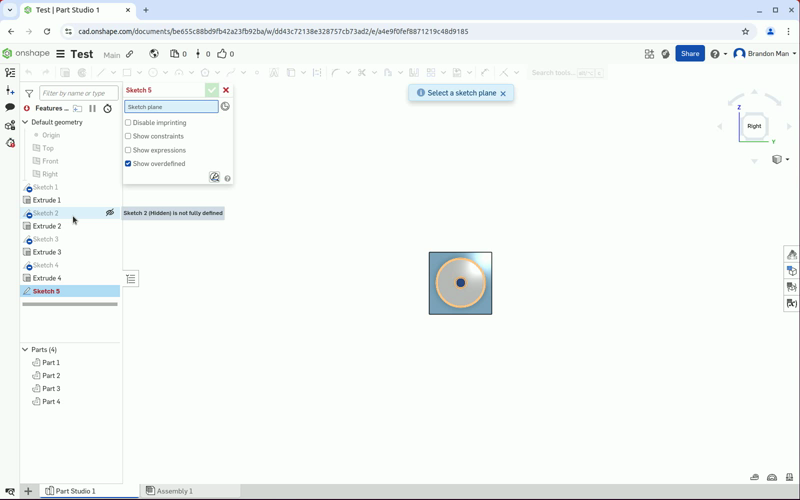
scroll(3)
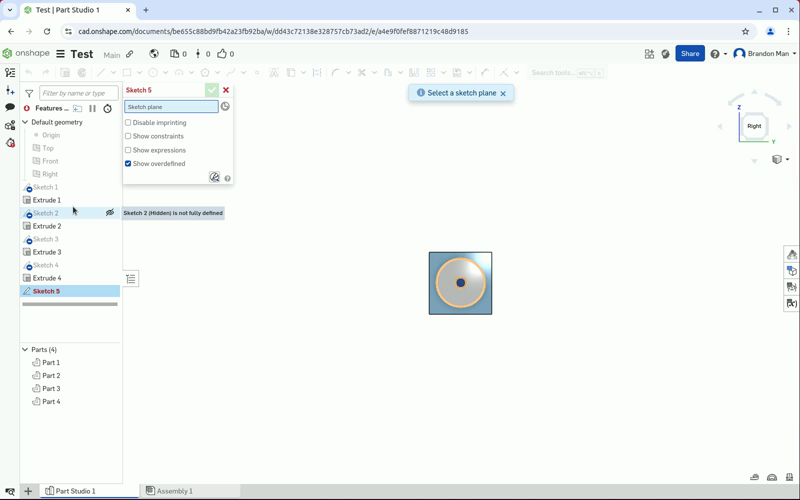
mouse_move(73, 176)
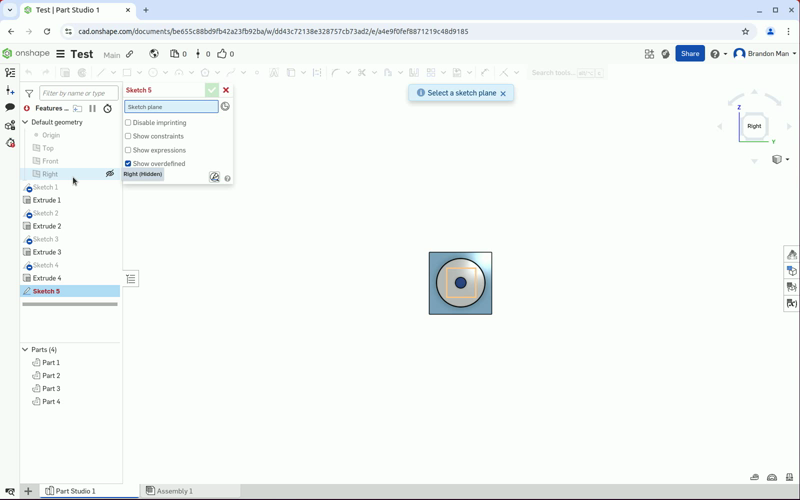
click(73, 176)
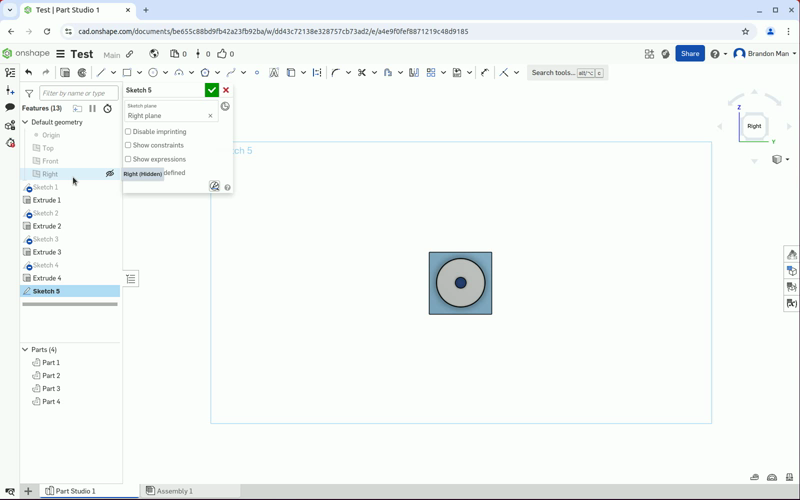
mouse_move(73, 352)
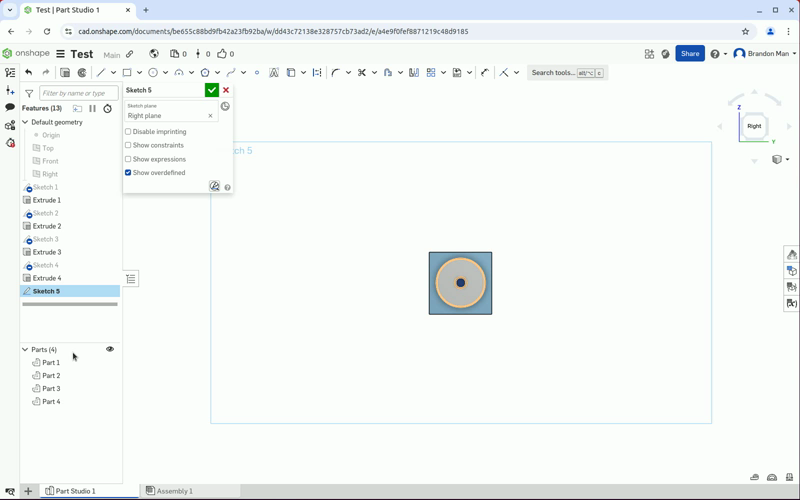
key(y)
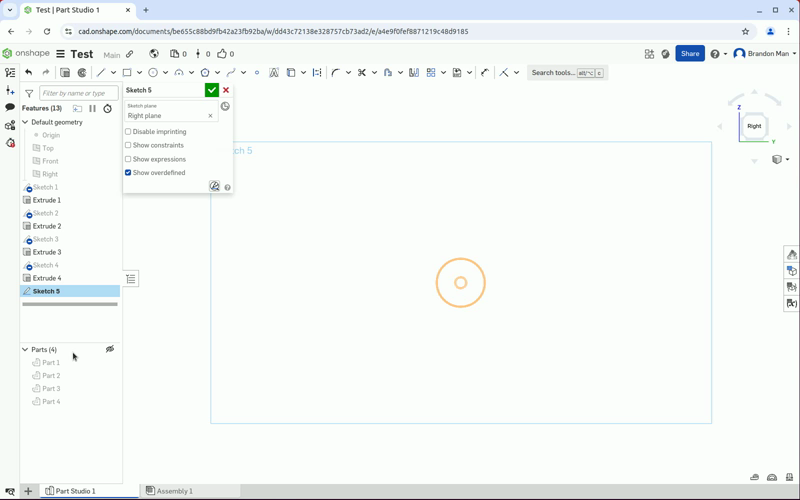
key(c)
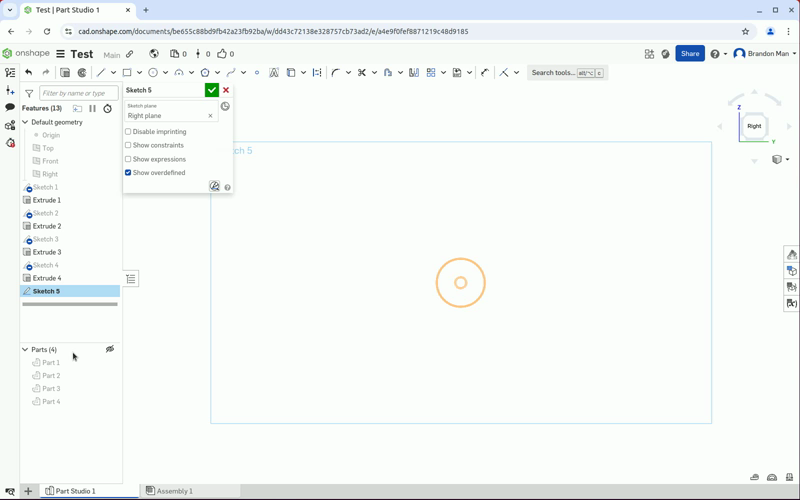
key_down(shift)
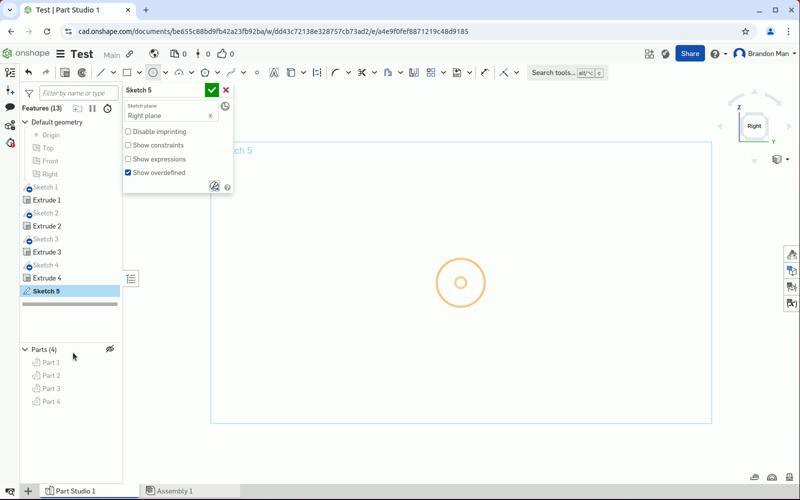
mouse_move(460, 282)
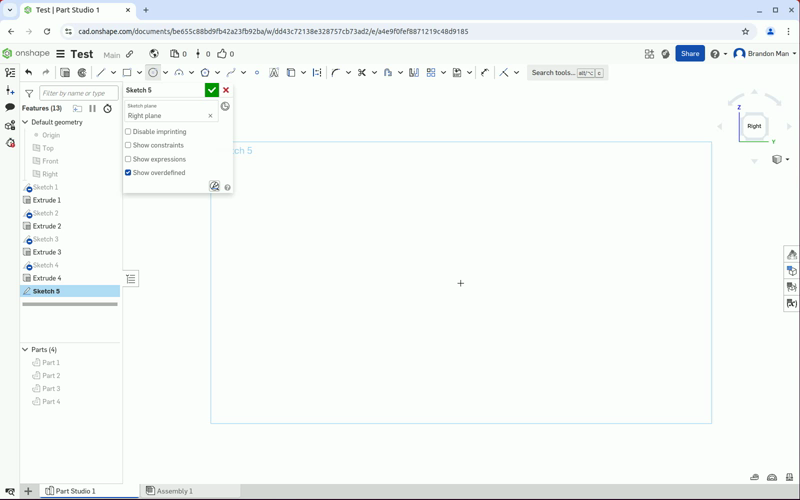
click(460, 282)
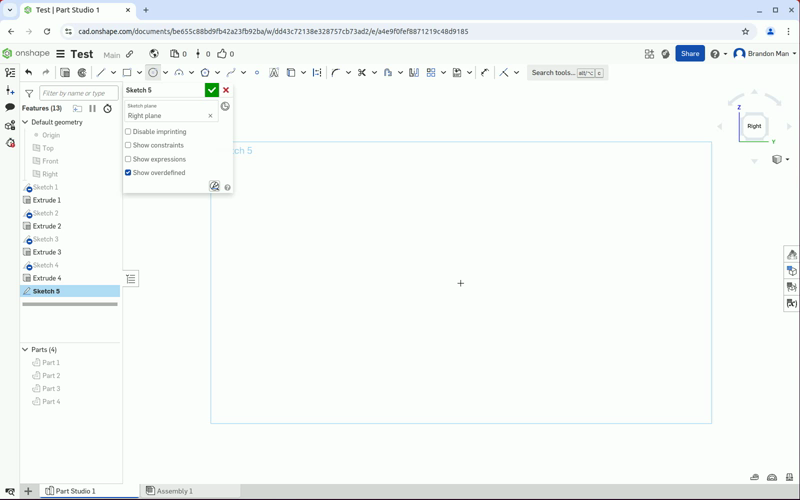
key_up(shift)
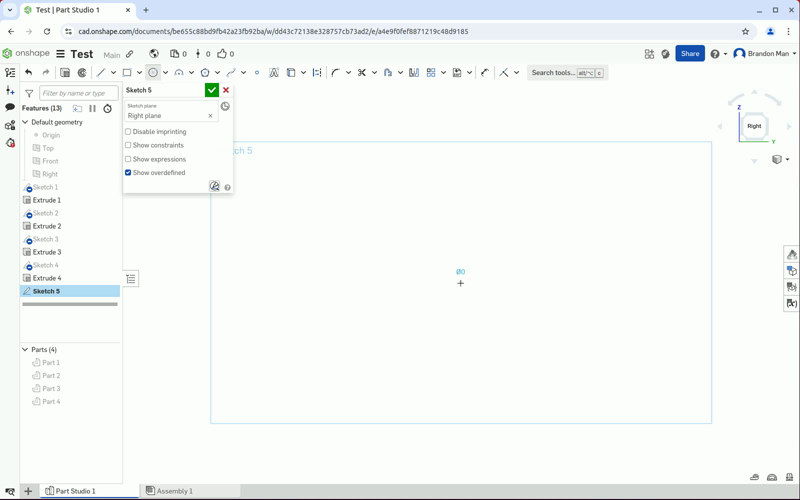
mouse_move(466, 282)
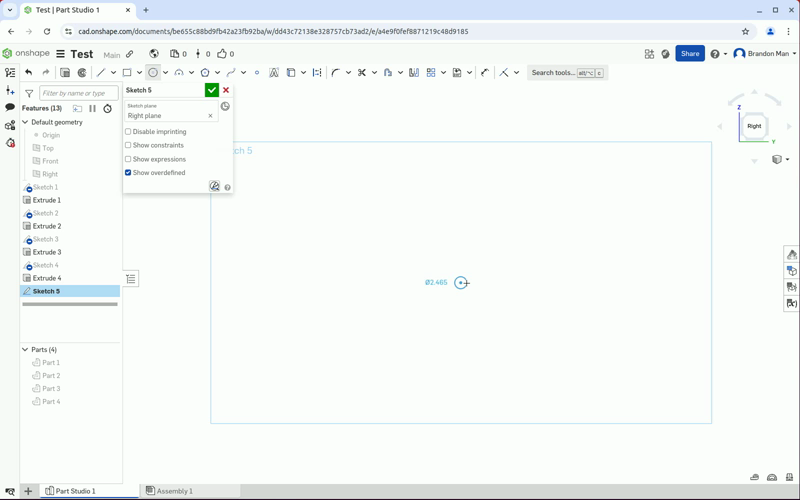
click(466, 282)
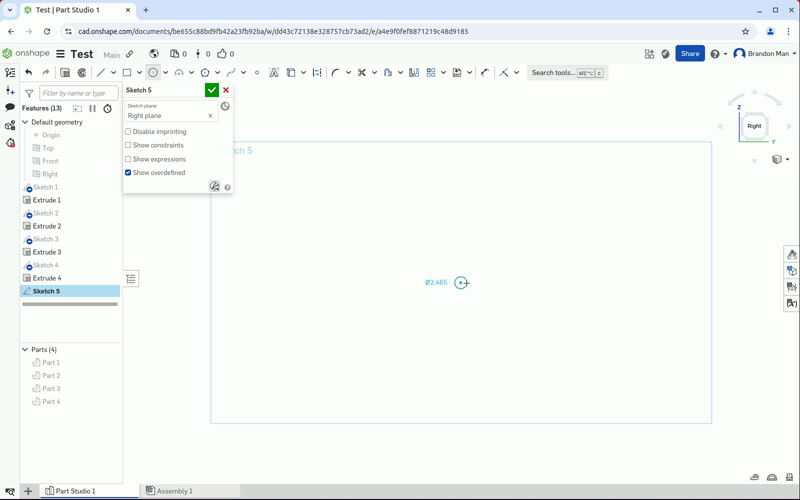
key(esc)
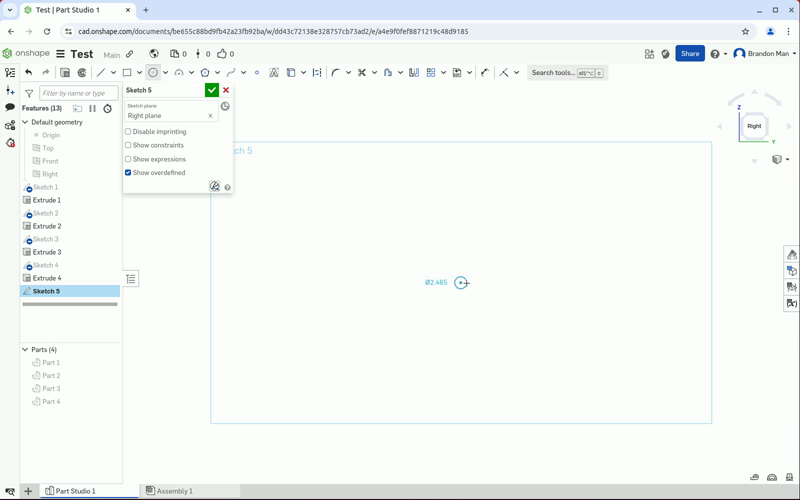
mouse_move(459, 287)
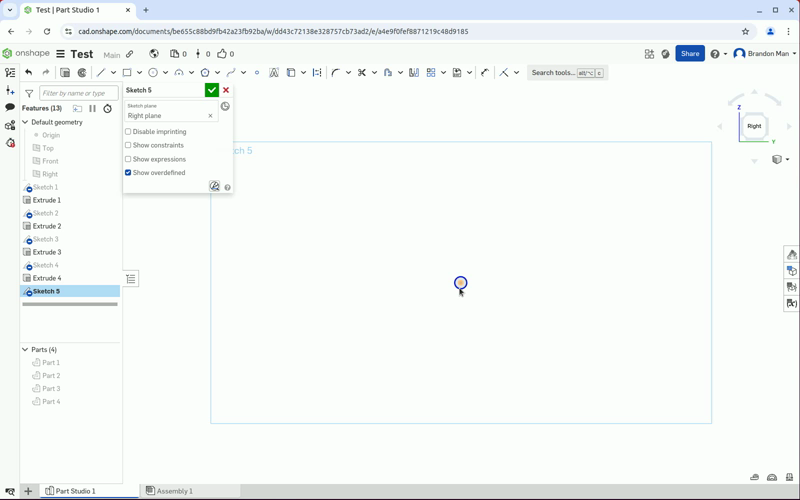
scroll(6)
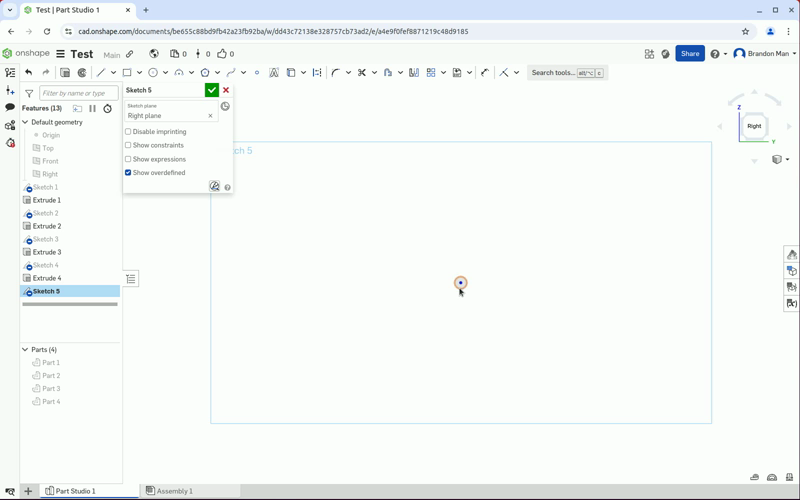
scroll(6)
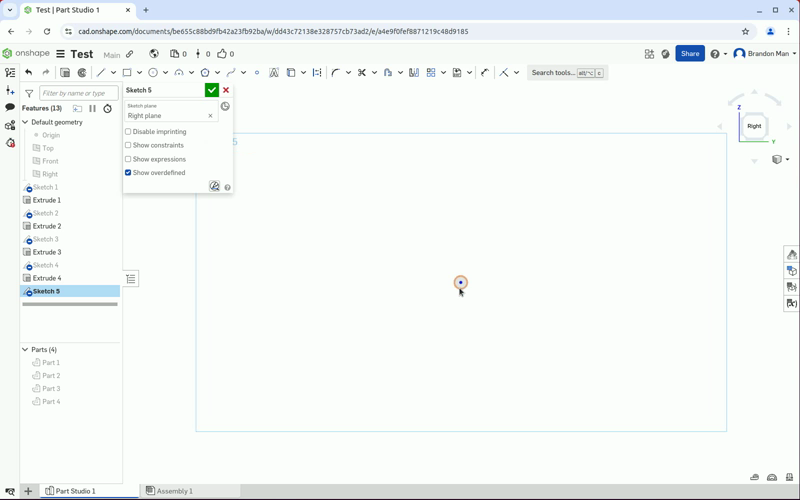
scroll(6)
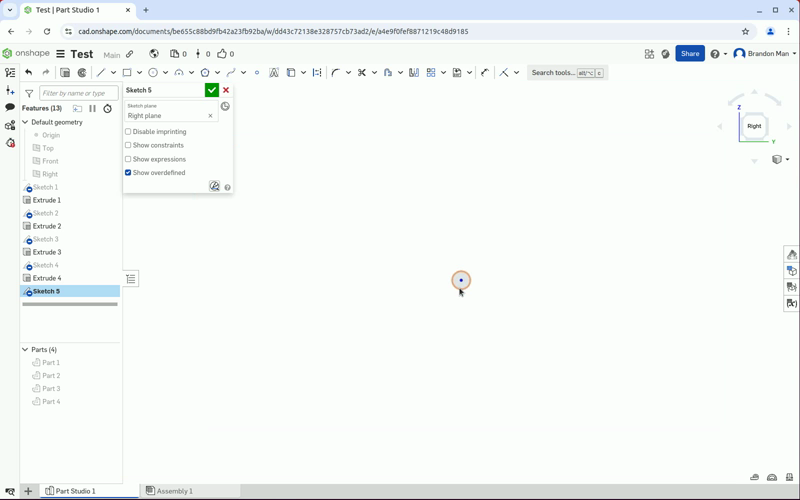
scroll(6)
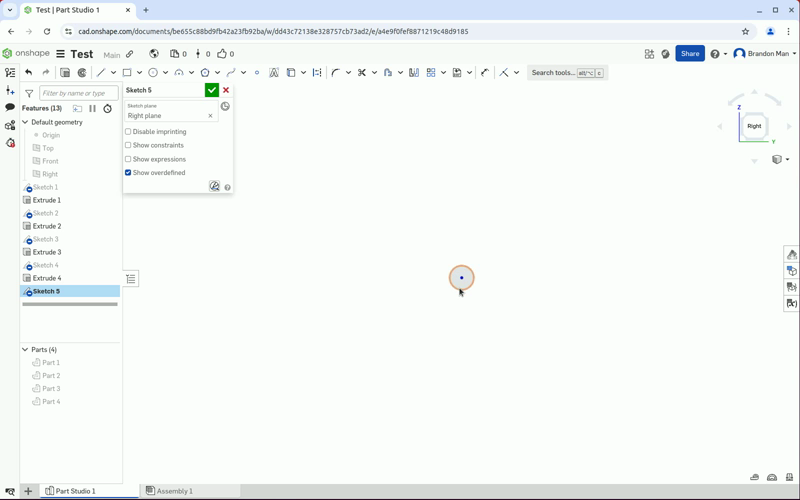
scroll(6)
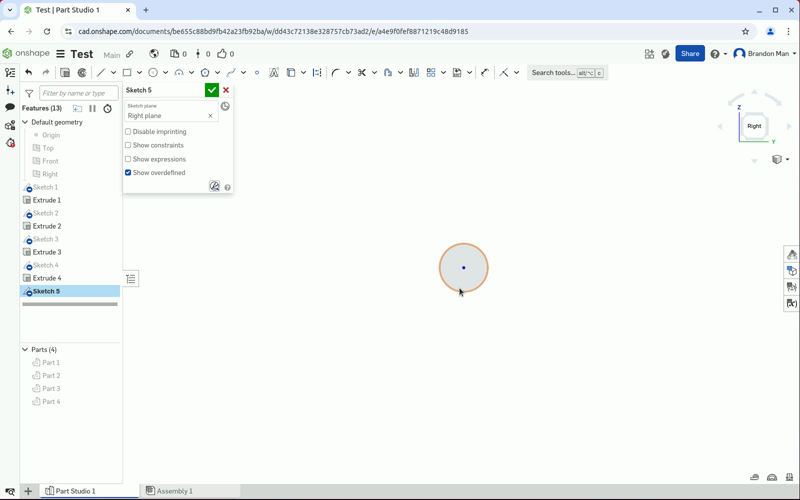
scroll(6)
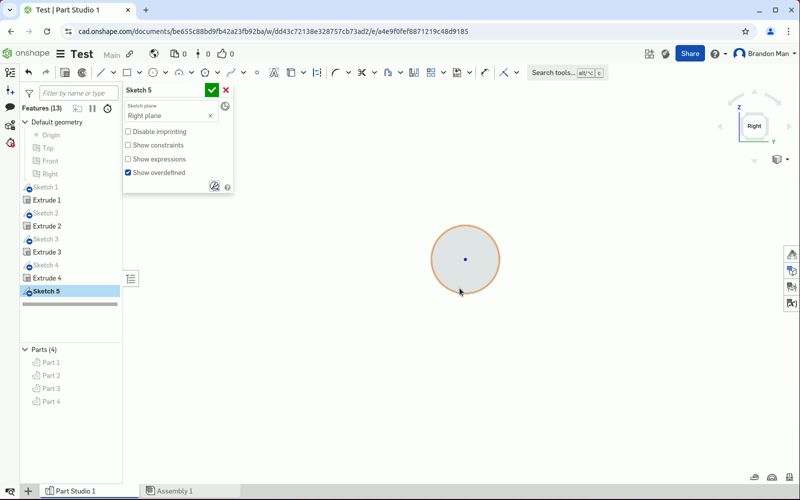
scroll(6)
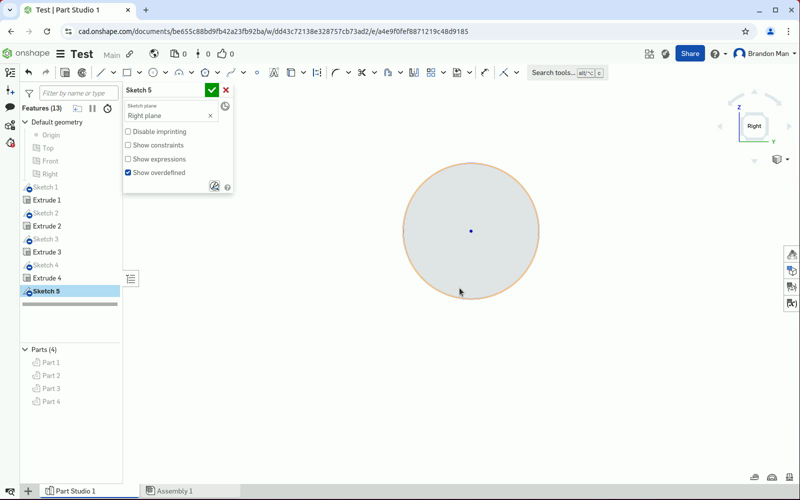
click(459, 287)
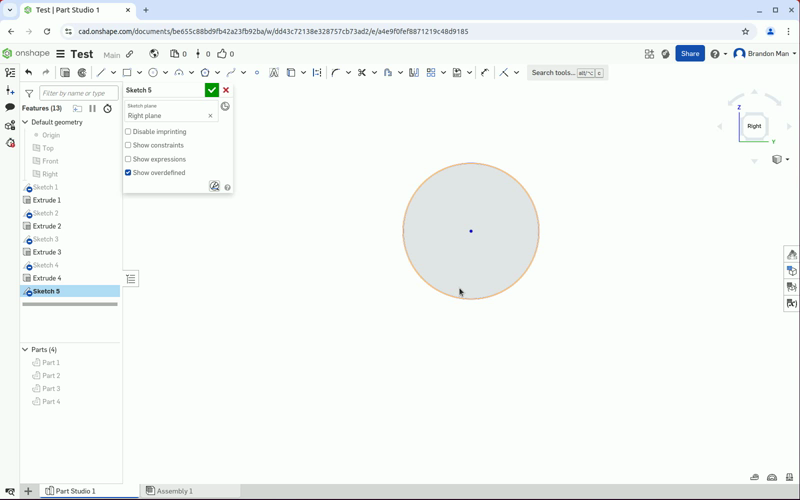
scroll(-6)
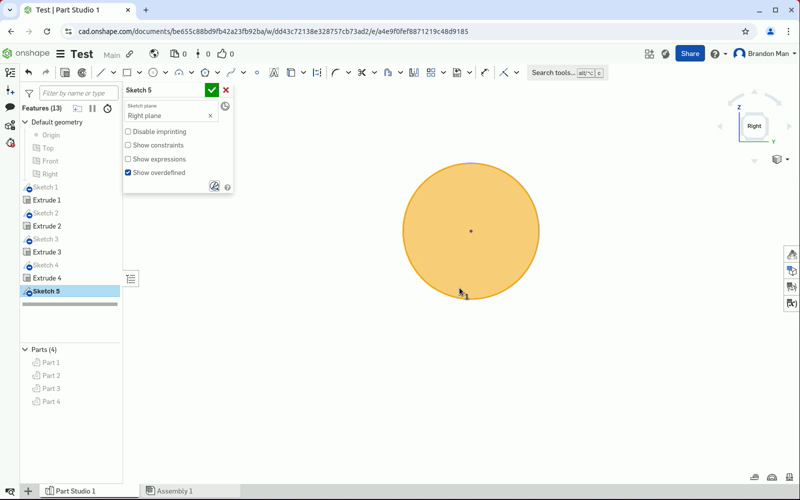
scroll(-6)
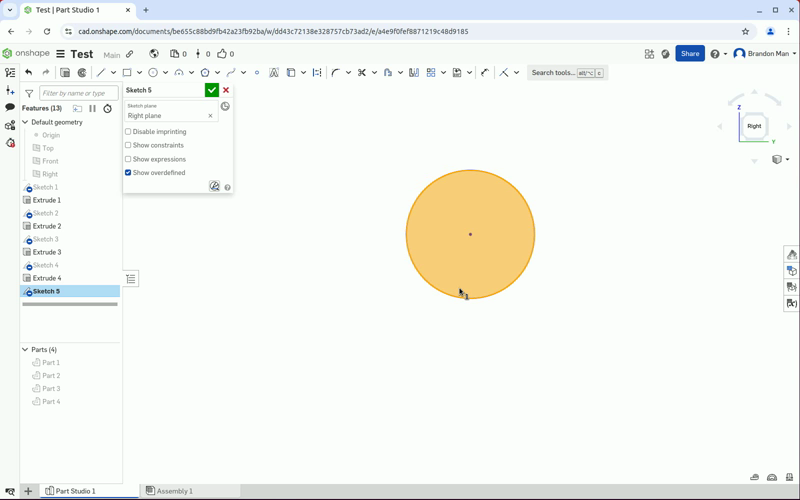
scroll(-6)
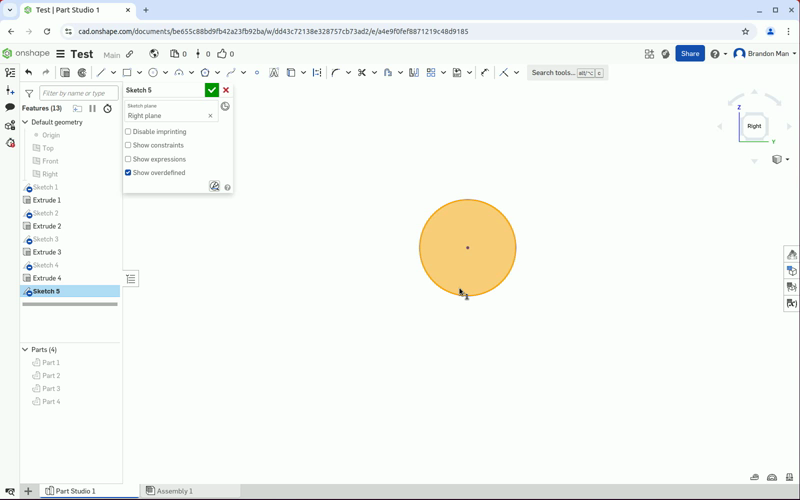
scroll(-6)
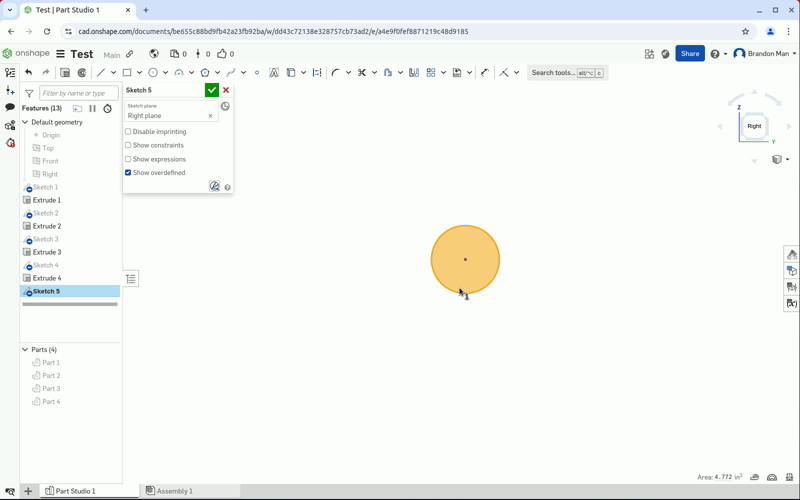
scroll(-6)
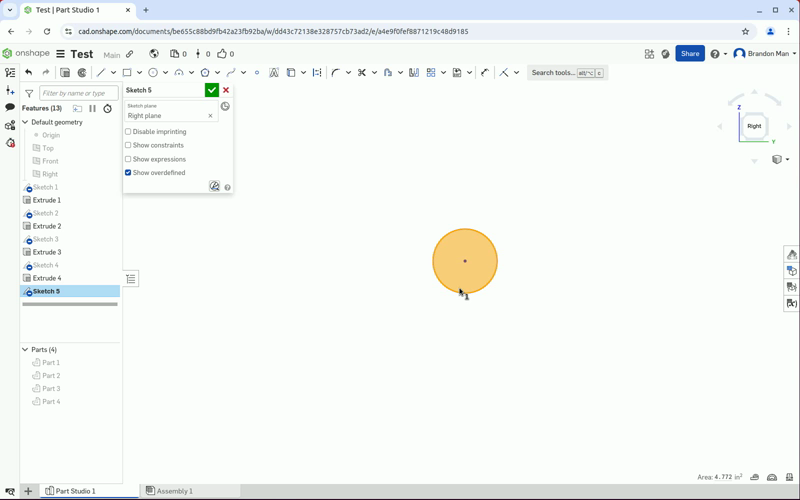
scroll(-6)
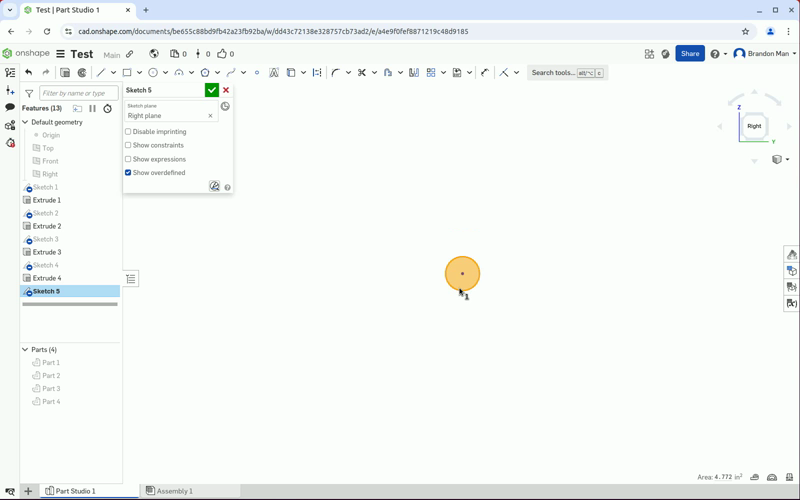
scroll(-6)
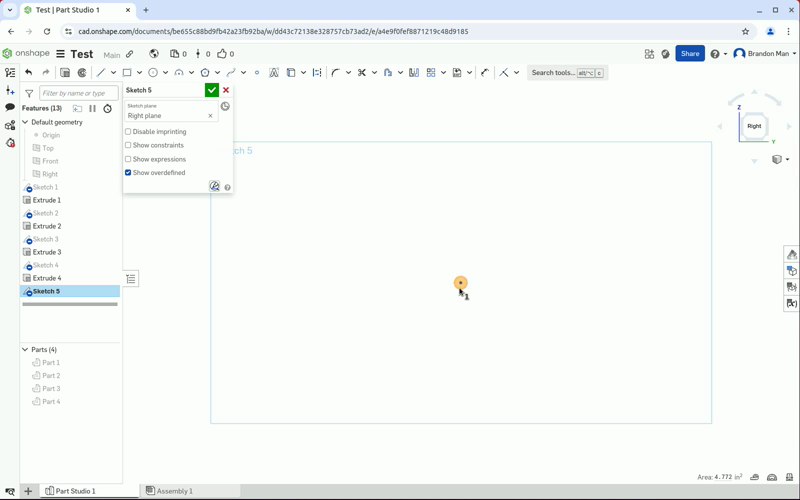
mouse_move(73, 352)
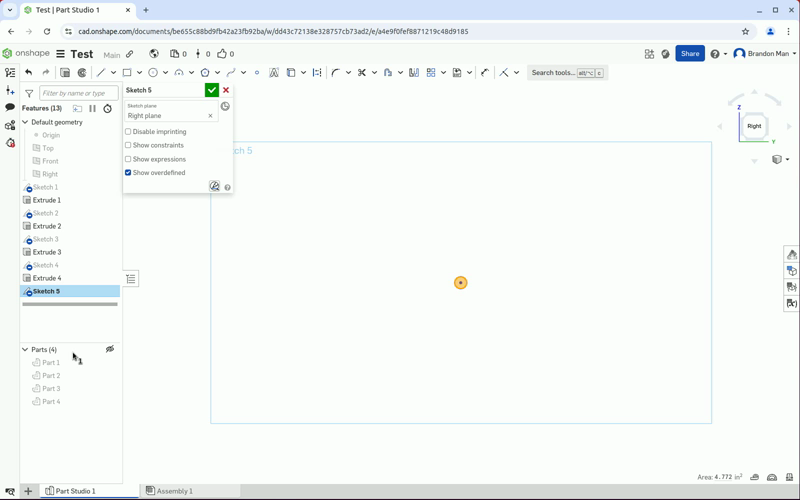
key(shift+y)
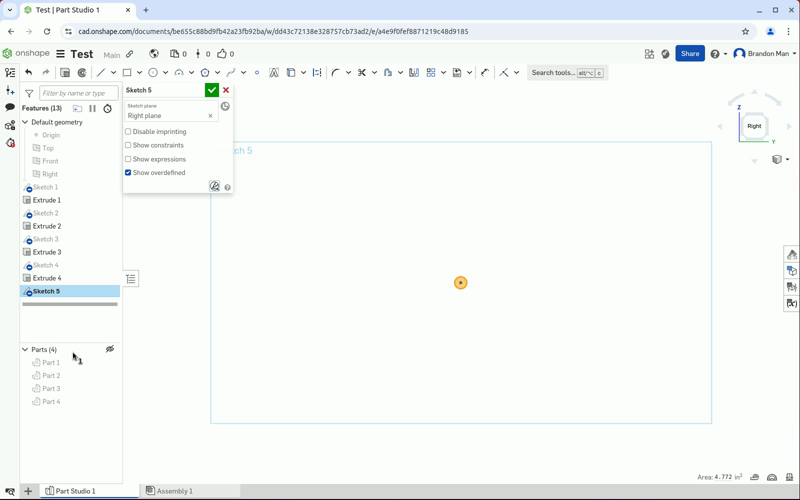
key(shift+e)
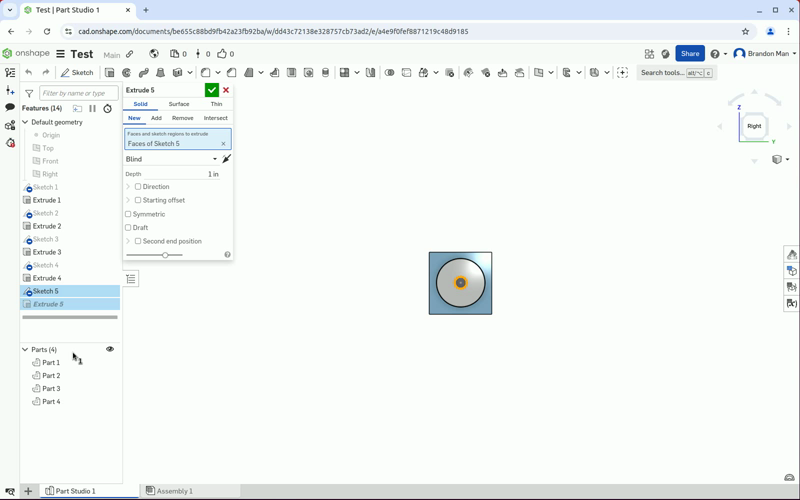
mouse_move(143, 106)
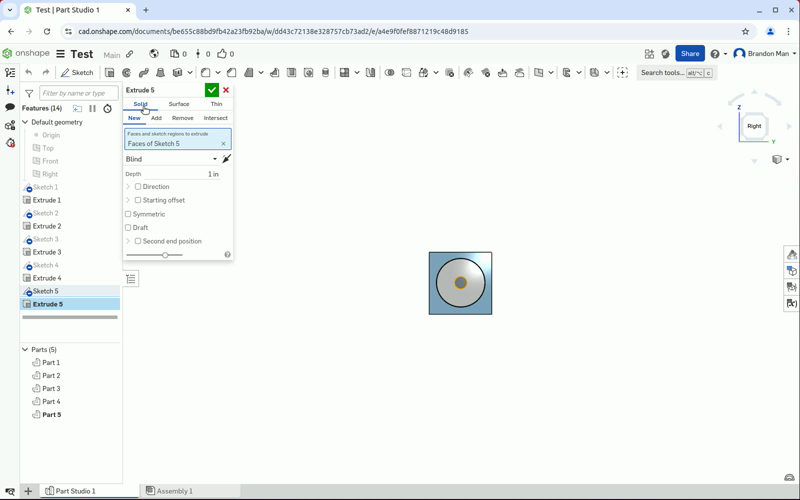
click(143, 106)
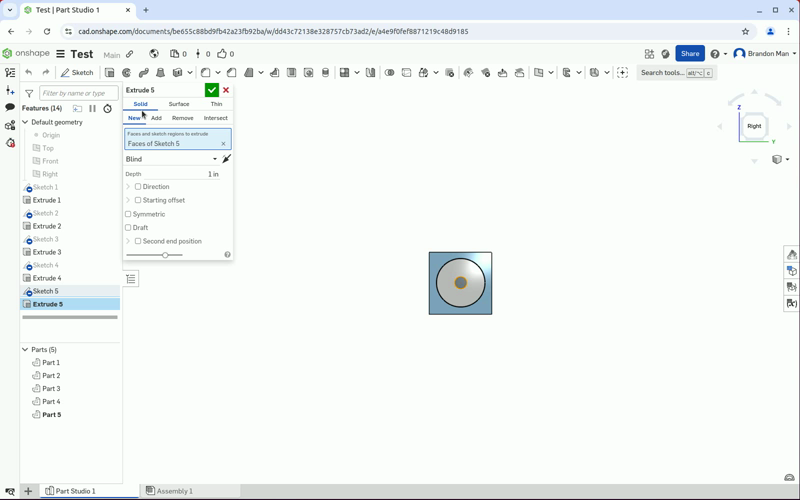
mouse_move(137, 120)
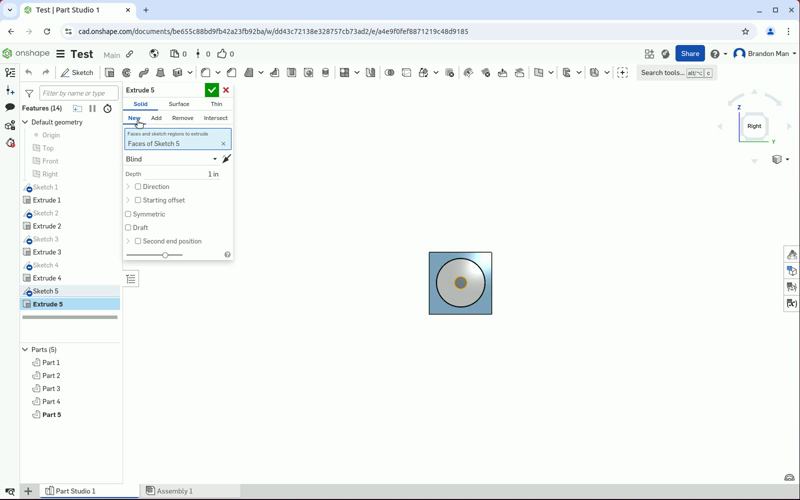
click(137, 120)
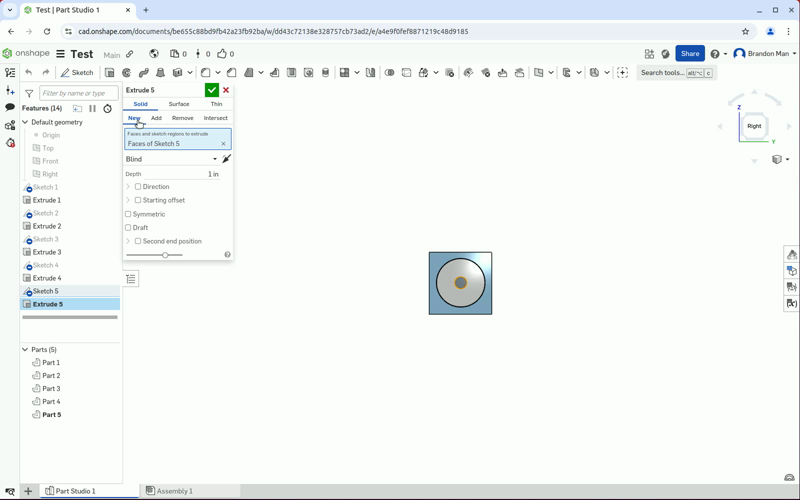
key(tab, 4)
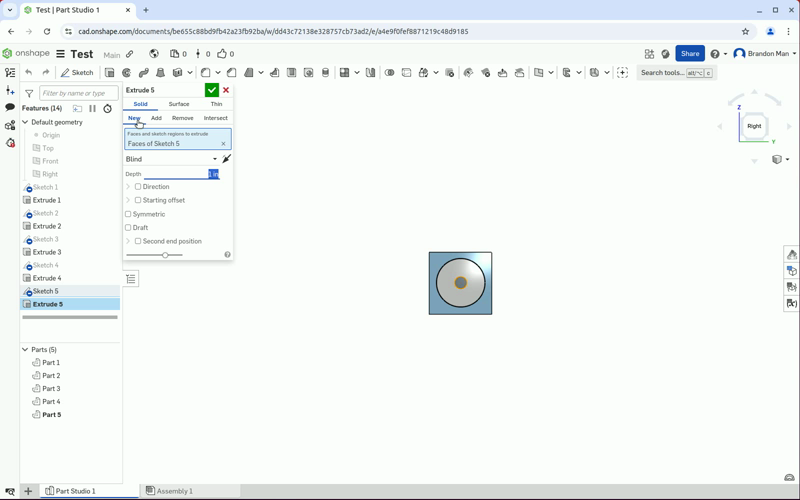
text(9.147)
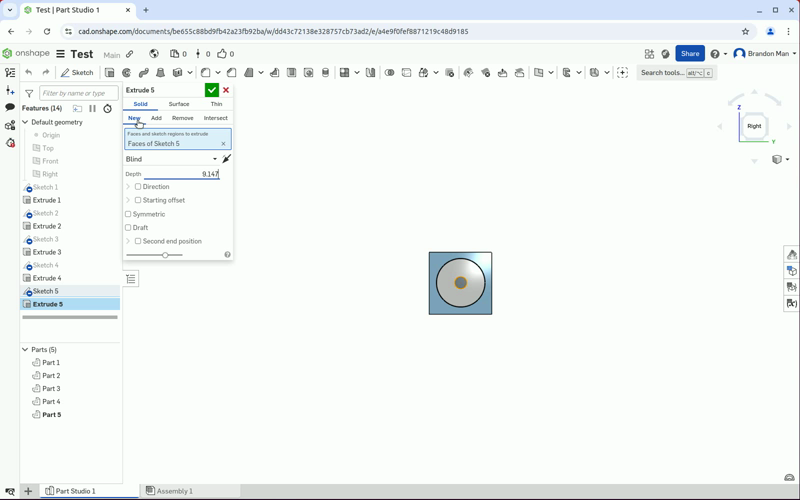
key(enter)
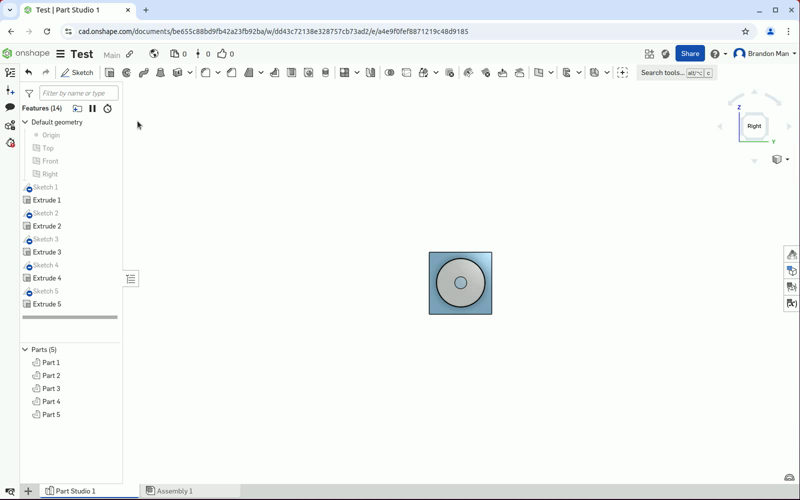
key(shift+h)
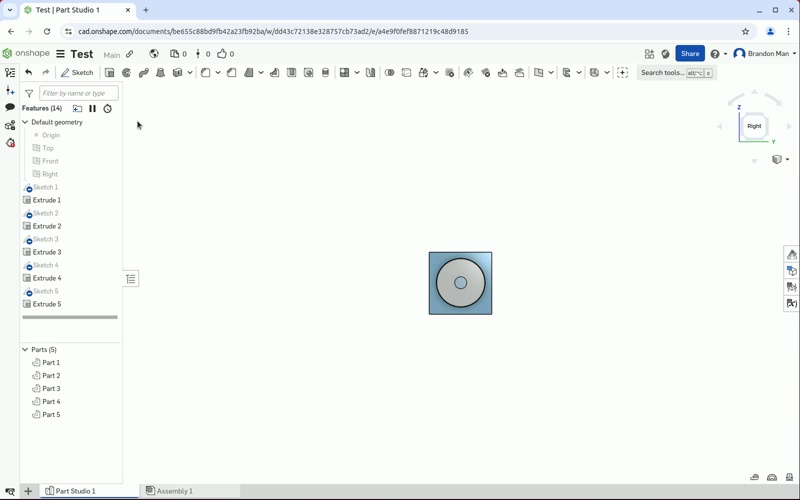
key(shift+h)
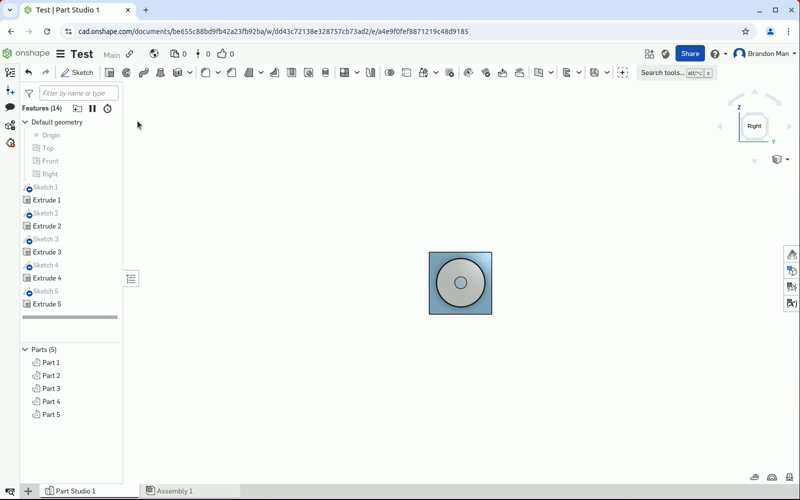
key(shift+7)
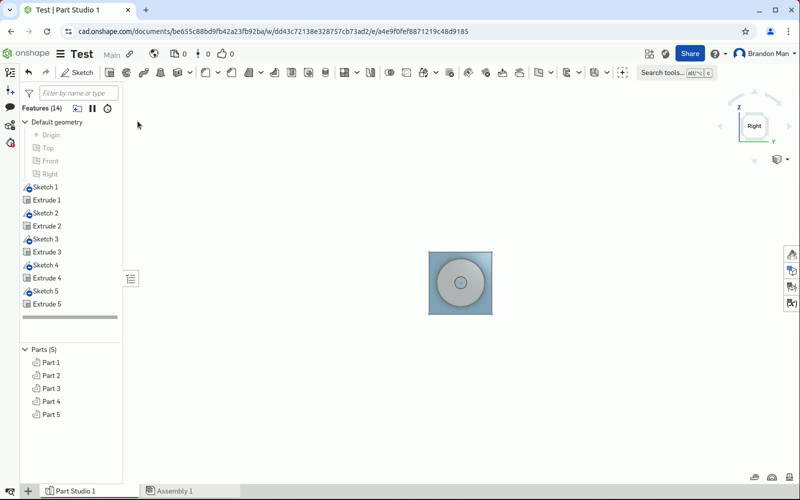
key(right, 2)
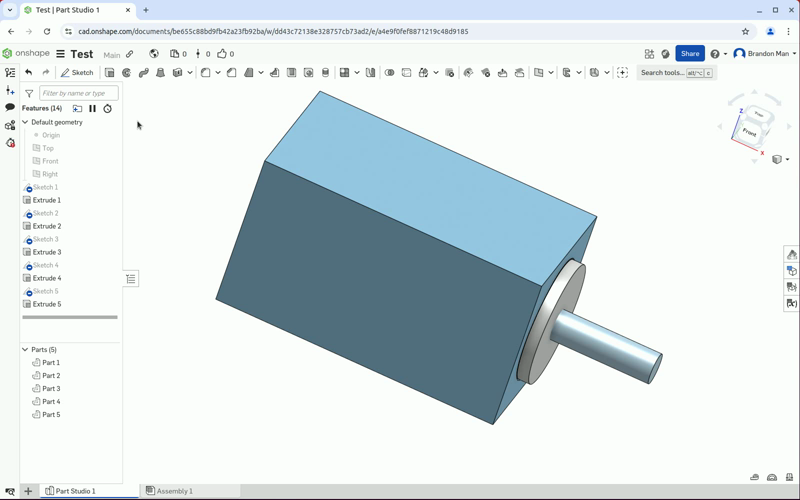
key(down, 2)
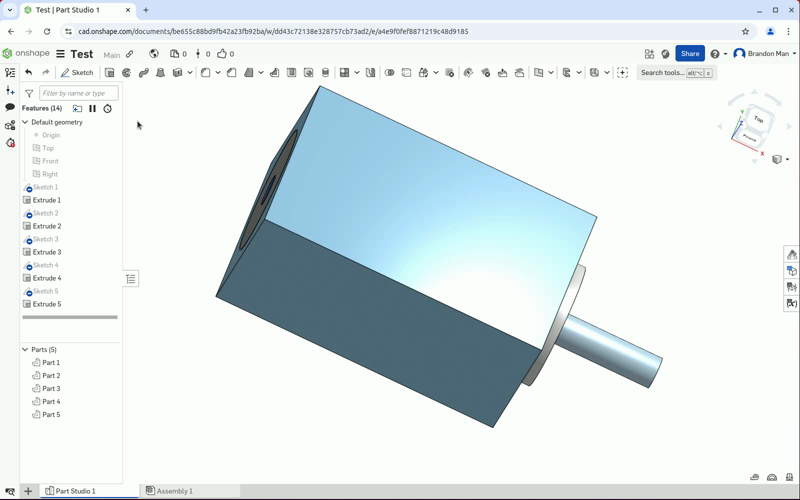
key(up, 2)
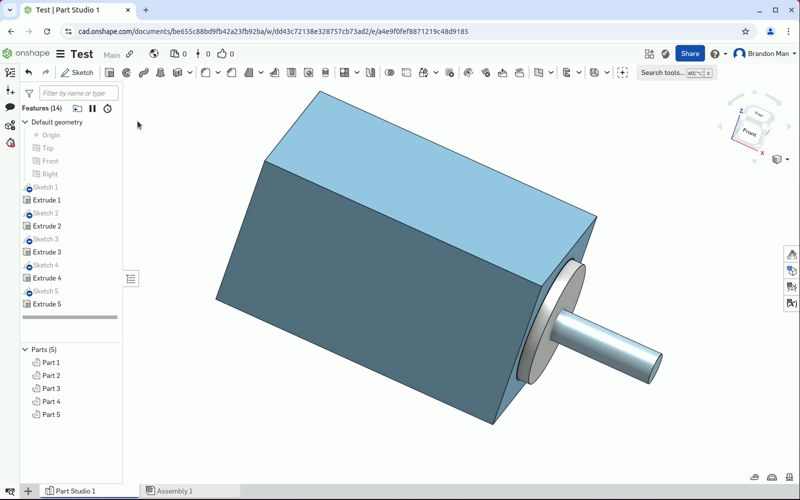
key(left, 2)
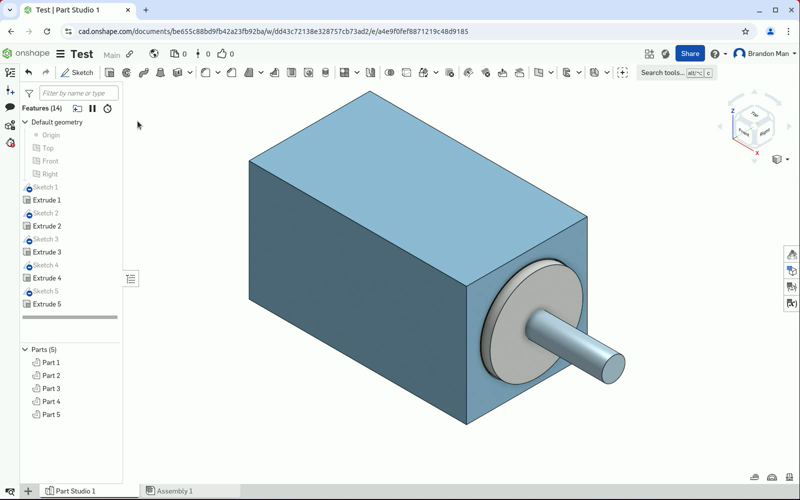
mouse_move(73, 189)
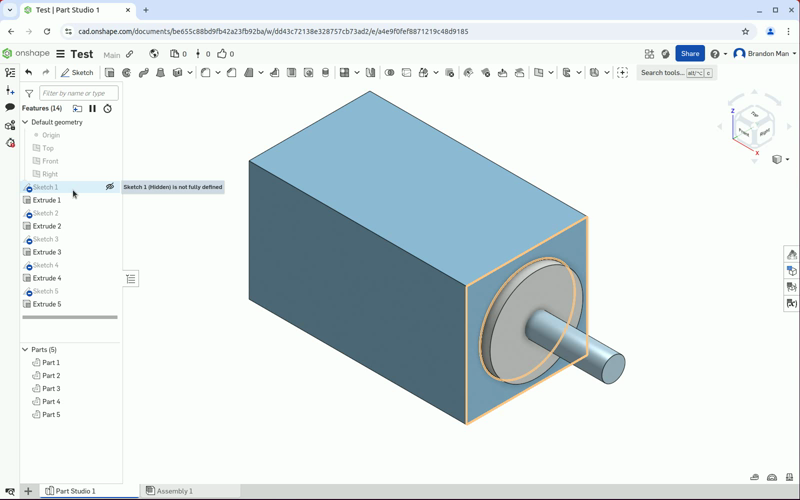
click(73, 189)